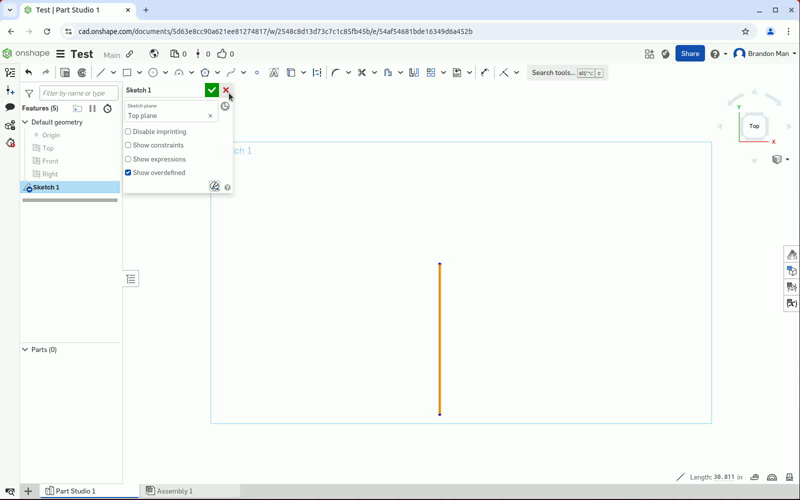
key(shift+h)
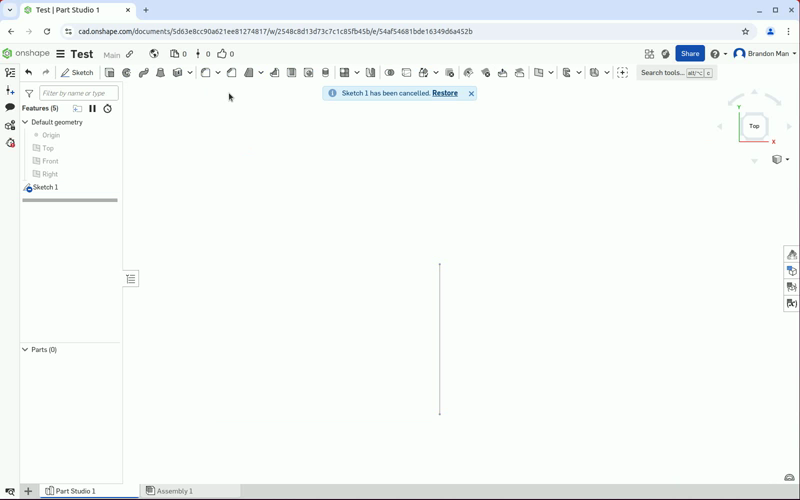
key(shift+s)
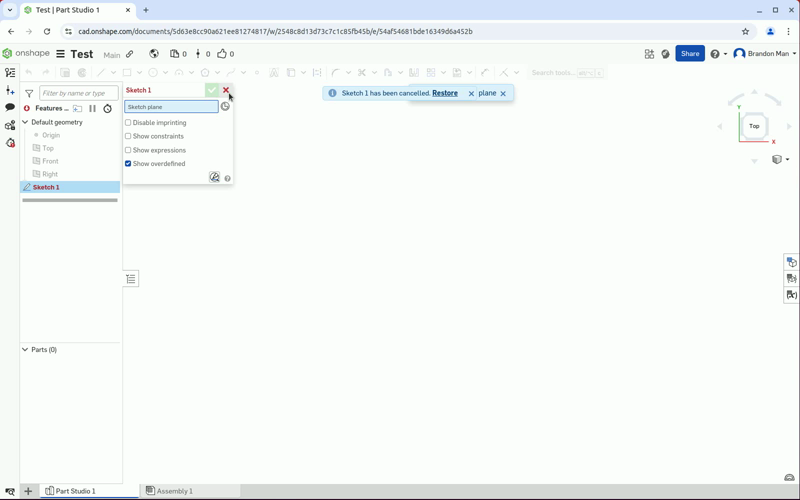
mouse_move(73, 150)
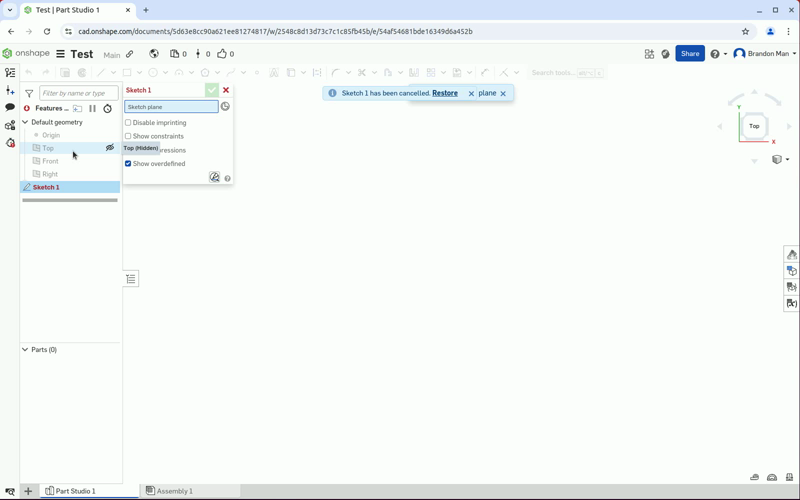
click(73, 150)
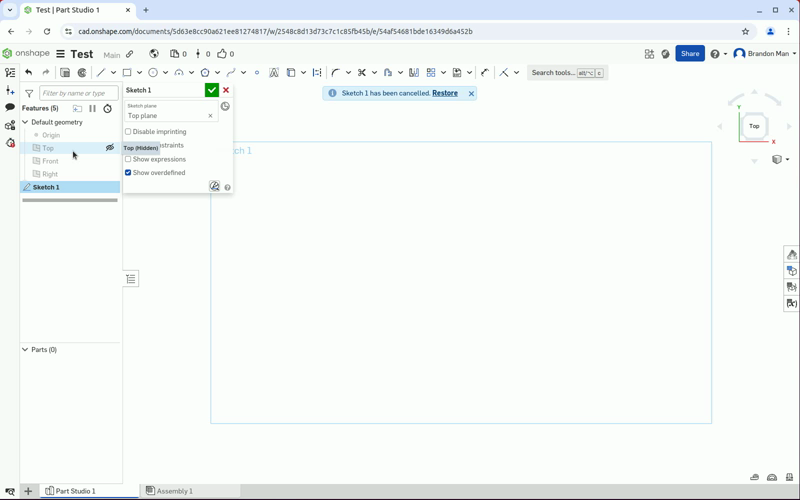
mouse_move(73, 352)
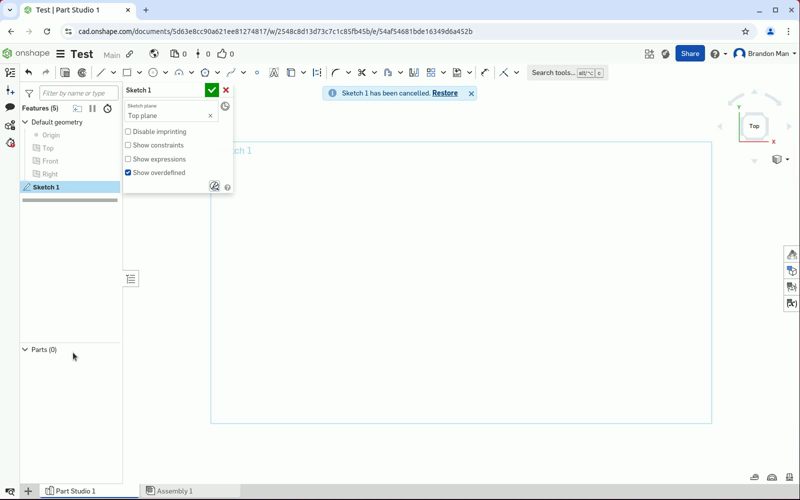
key(y)
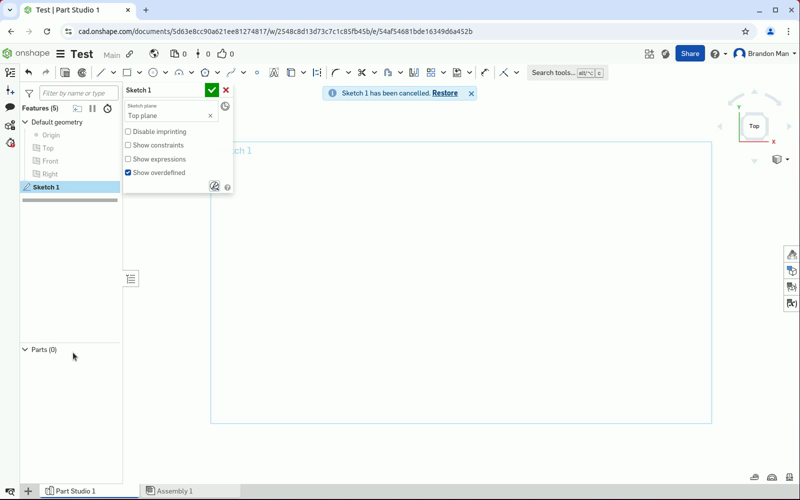
key(l)
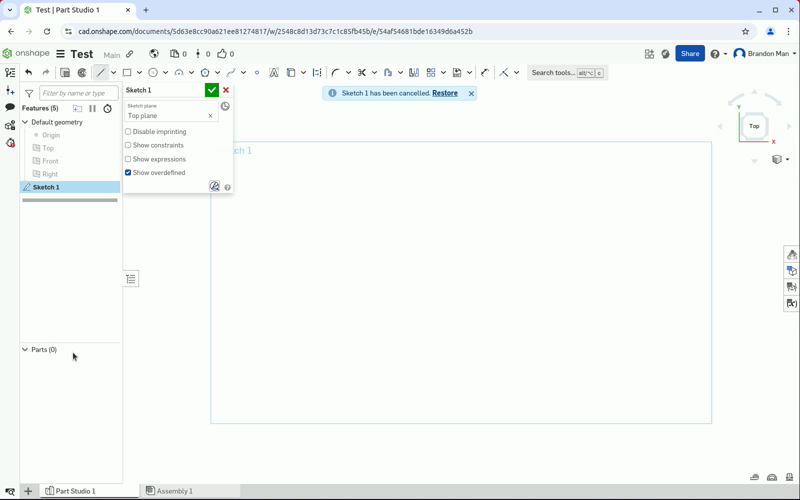
key_down(shift)
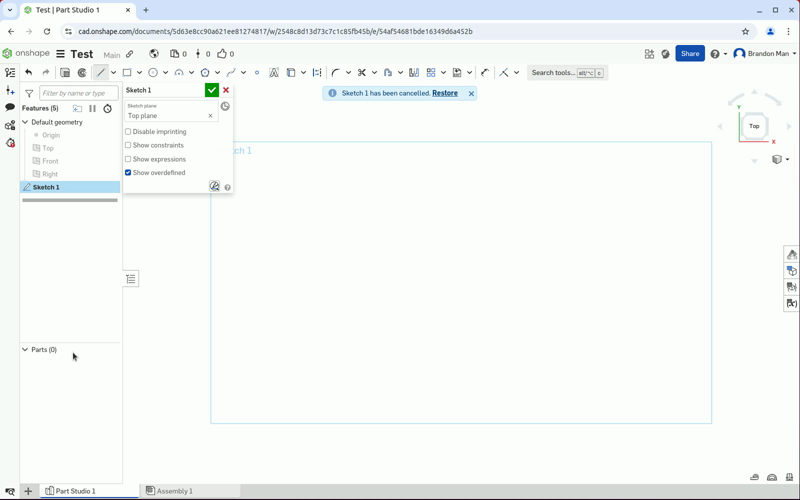
mouse_move(460, 264)
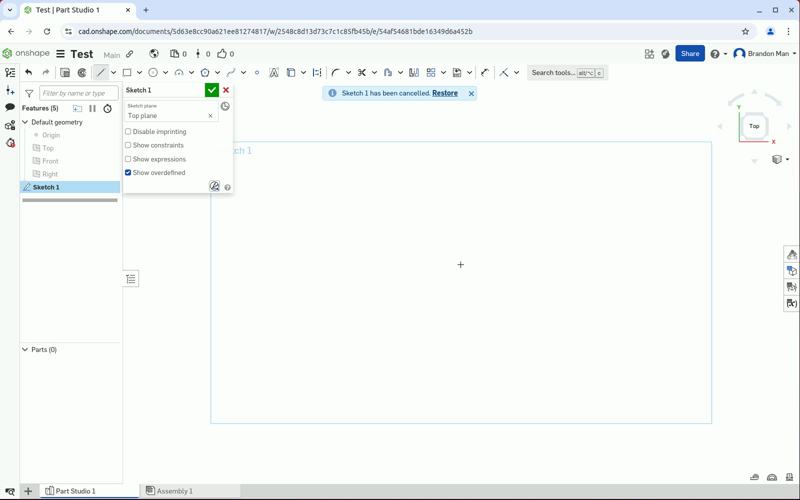
click(460, 264)
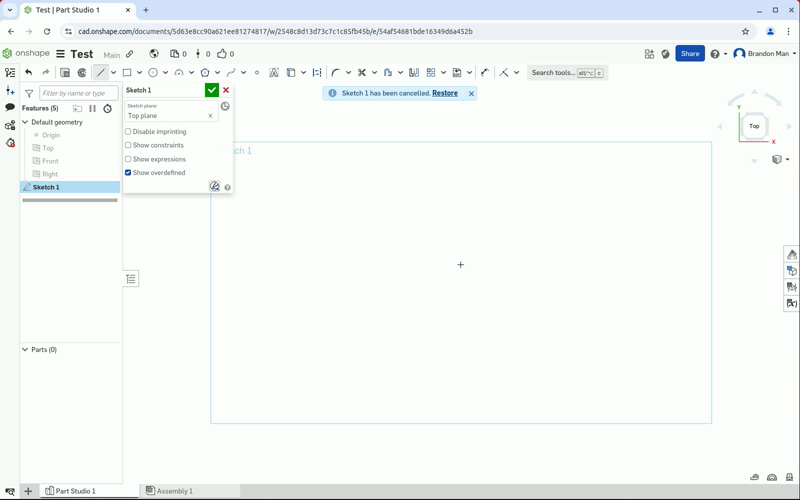
key_up(shift)
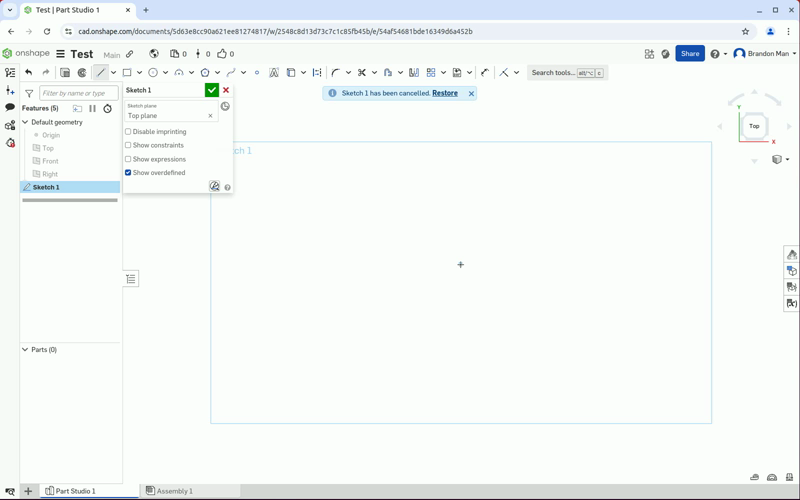
key_down(shift)
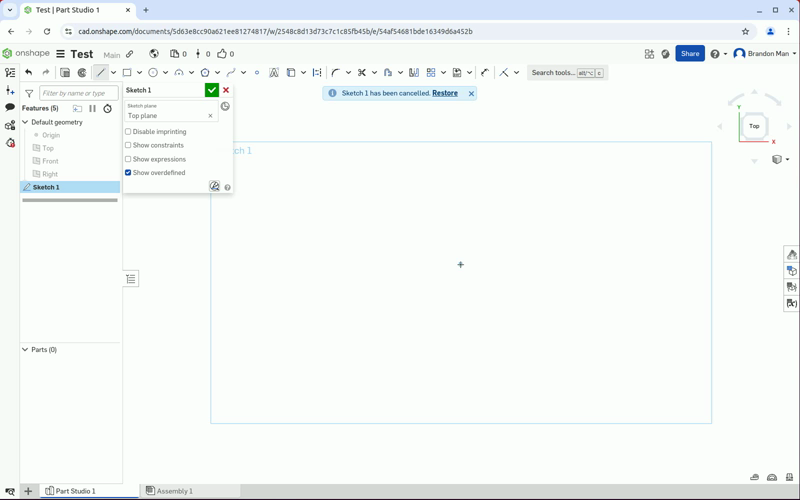
mouse_move(490, 264)
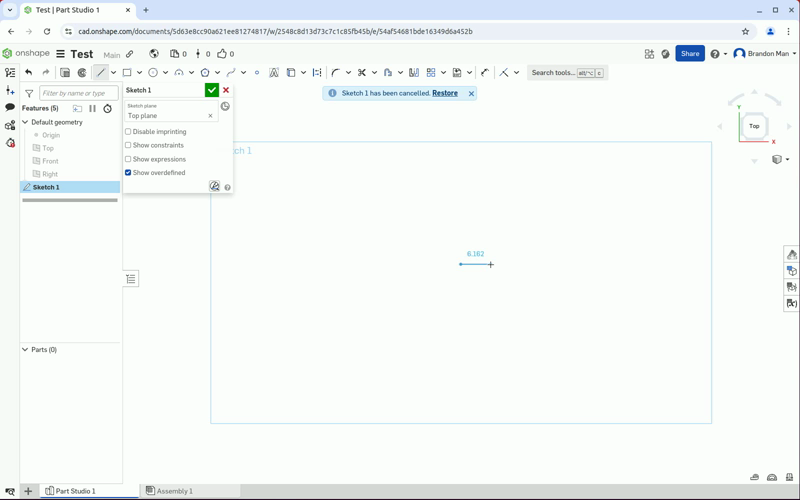
mouse_move(480, 264)
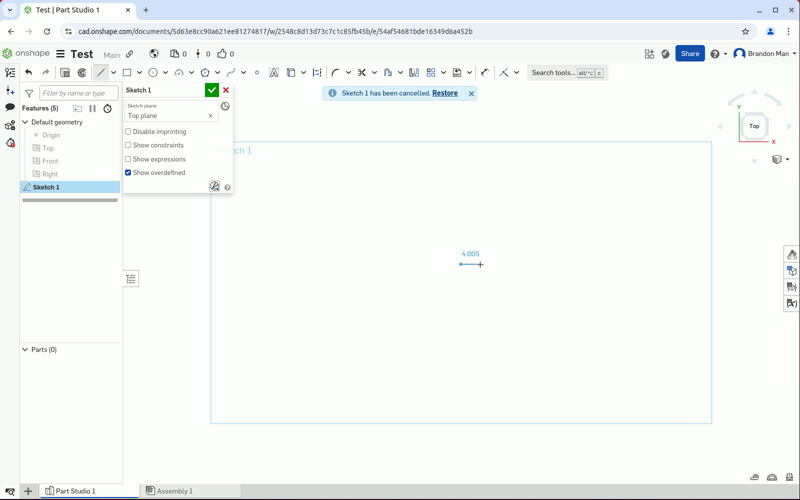
click(480, 264)
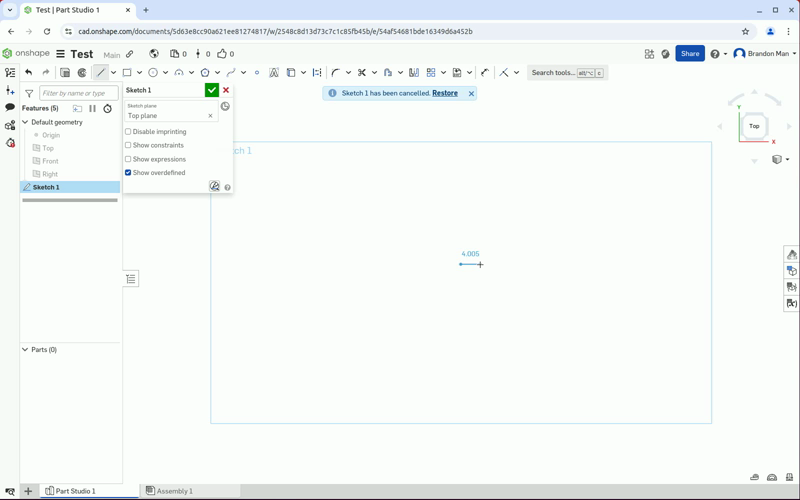
key_up(shift)
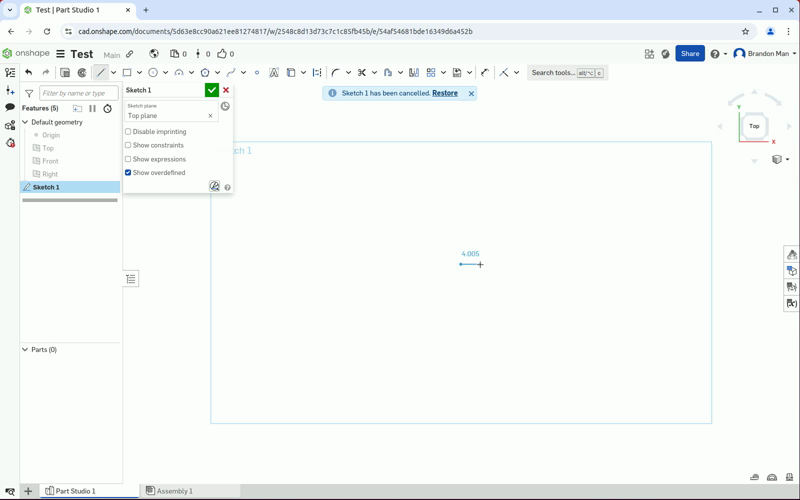
key_down(shift)
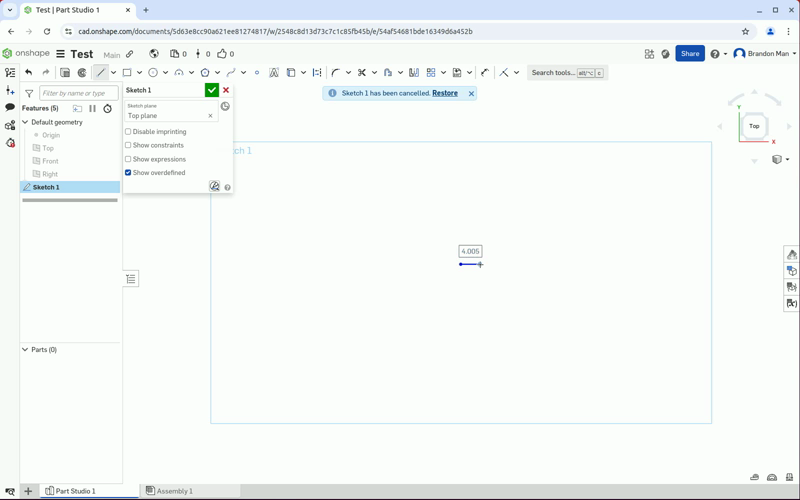
mouse_move(510, 264)
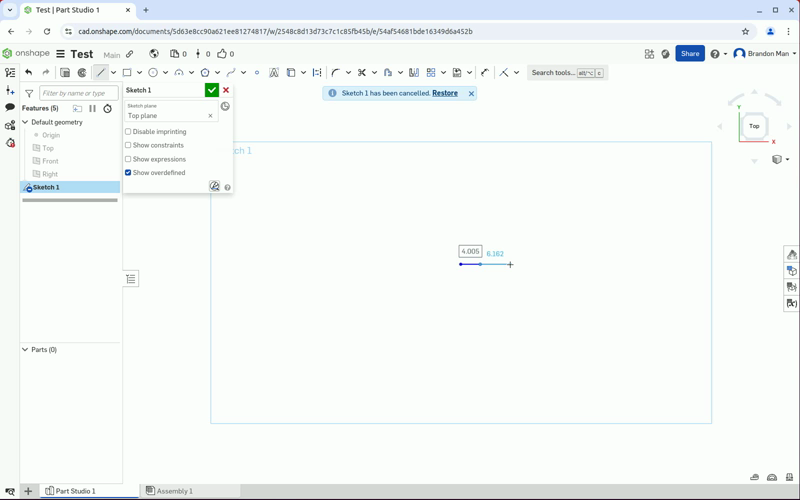
mouse_move(480, 207)
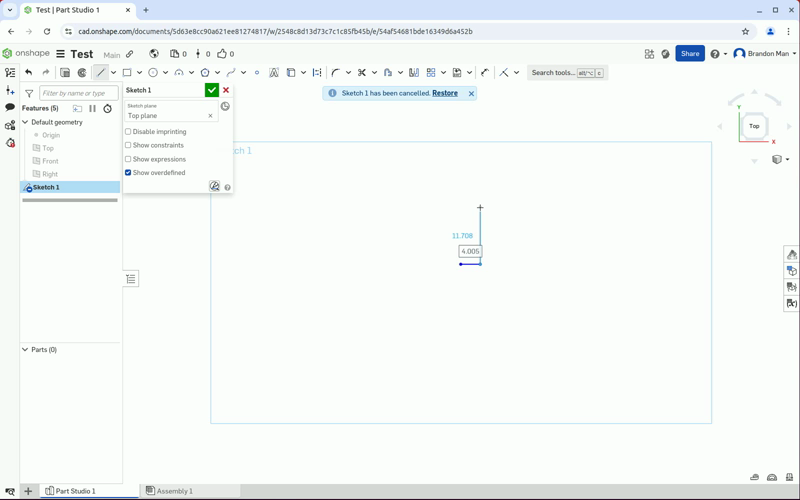
click(480, 207)
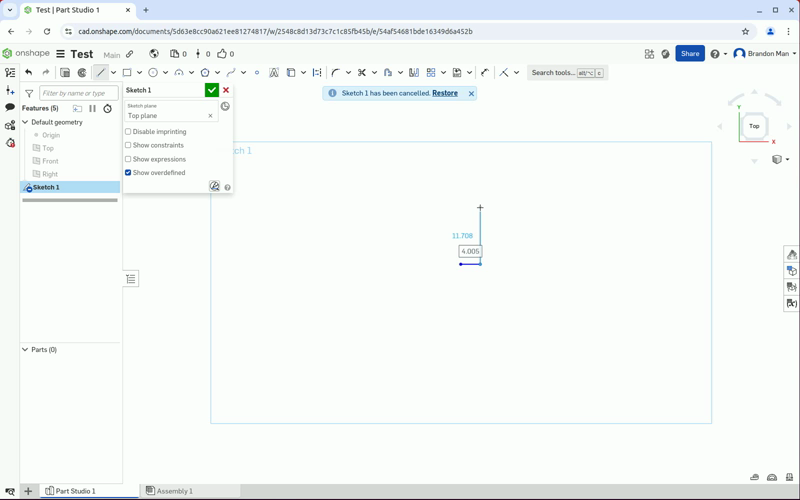
key_up(shift)
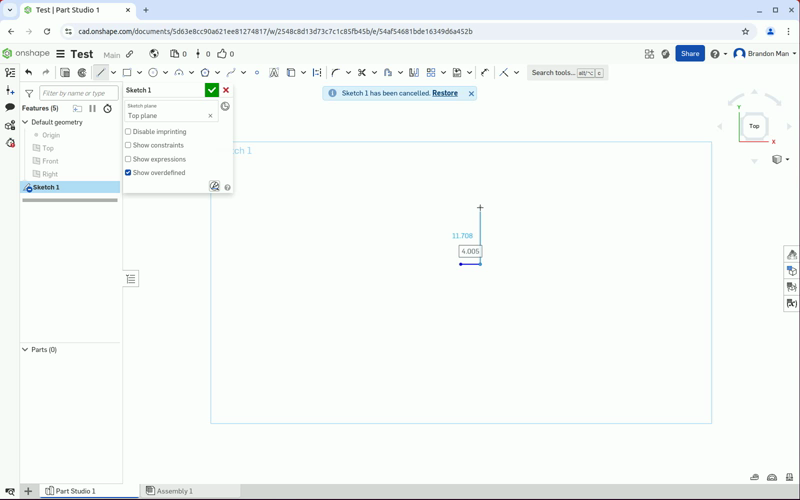
key_down(shift)
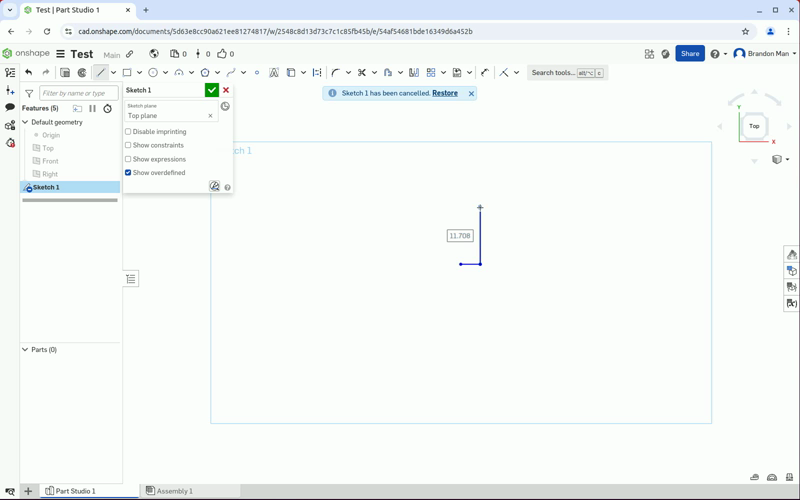
mouse_move(510, 207)
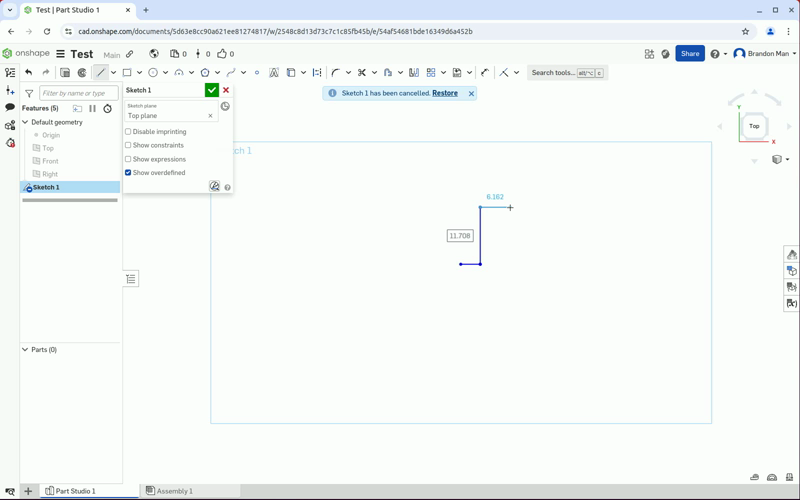
mouse_move(460, 207)
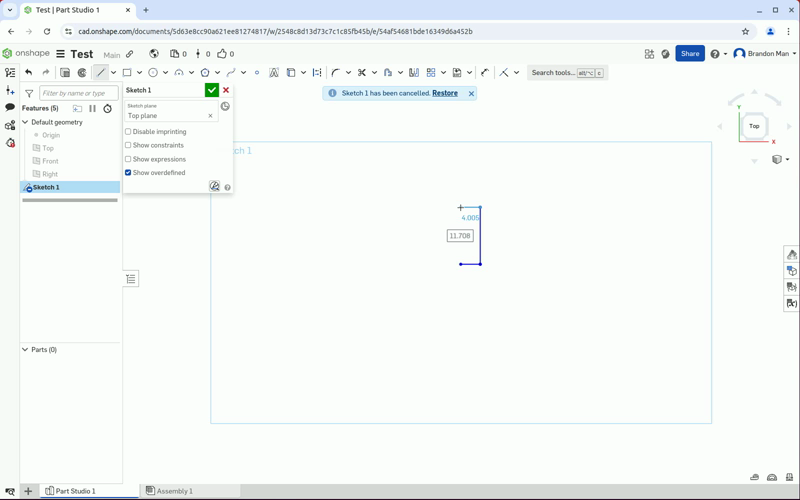
click(460, 207)
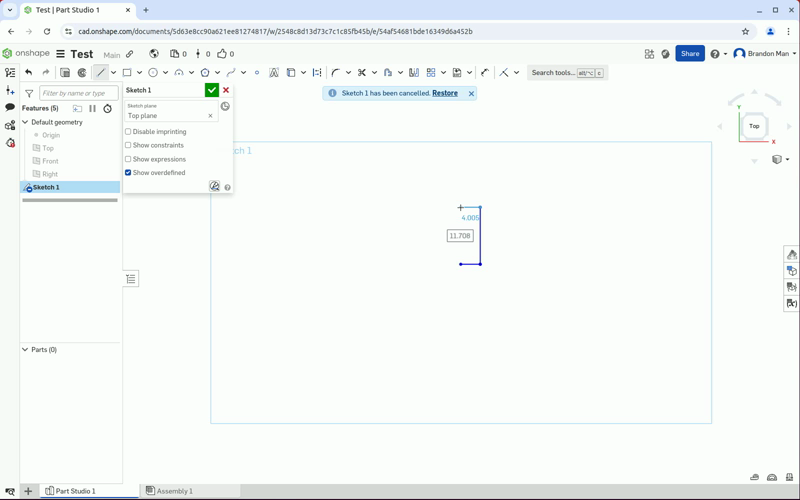
key_up(shift)
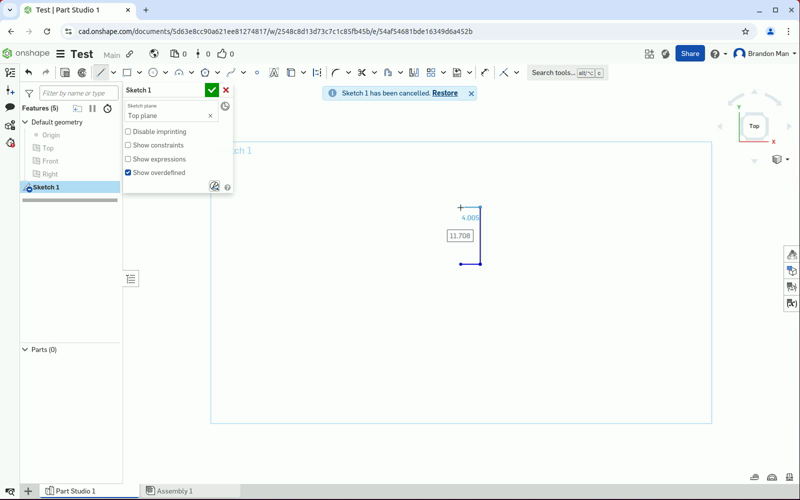
mouse_move(490, 207)
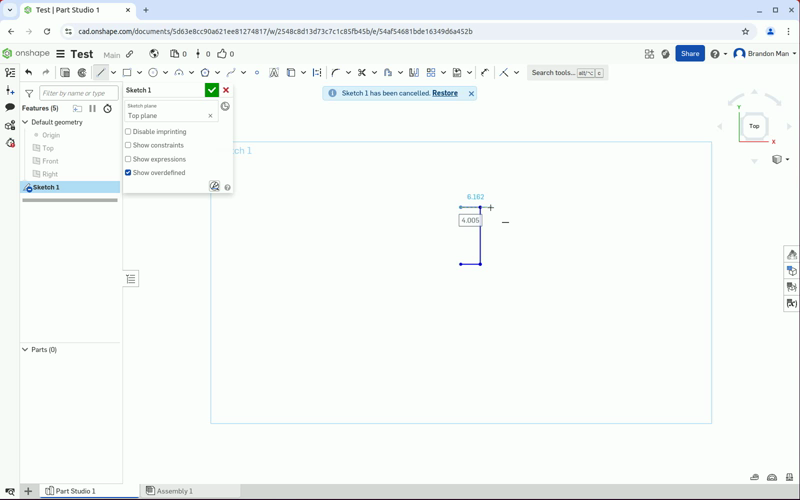
key_down(shift)
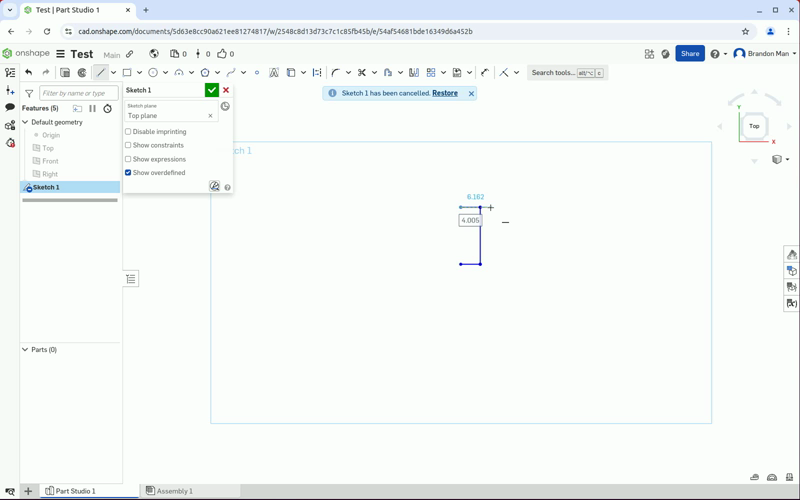
mouse_move(460, 264)
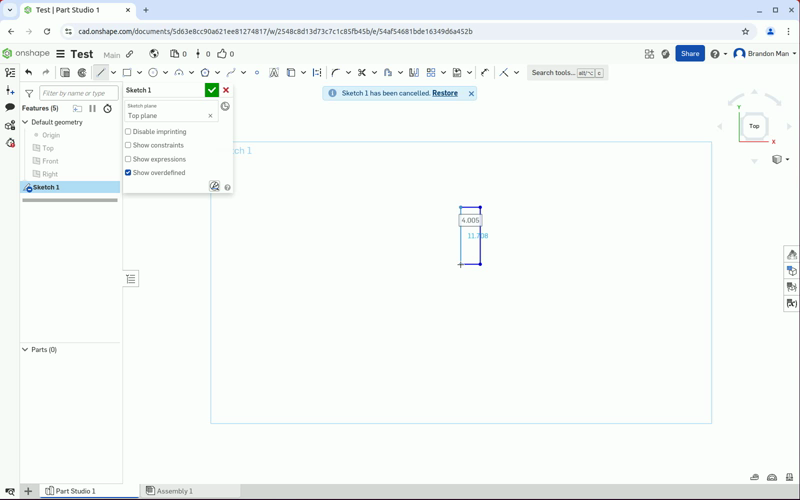
key_up(shift)
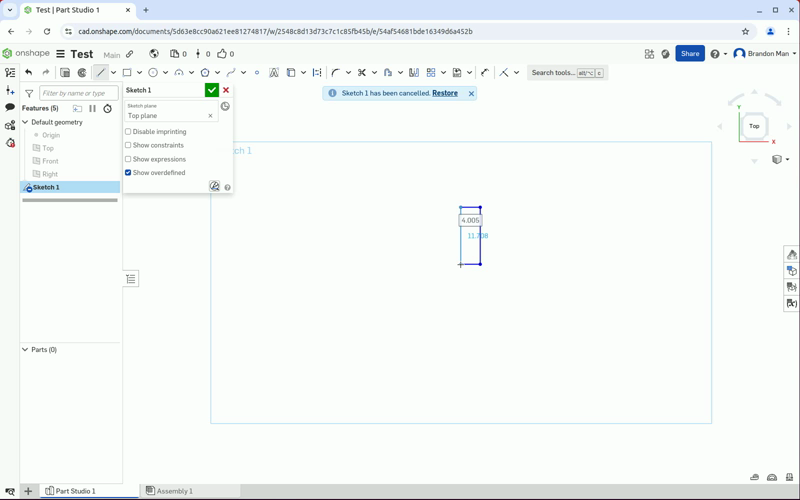
click(460, 264)
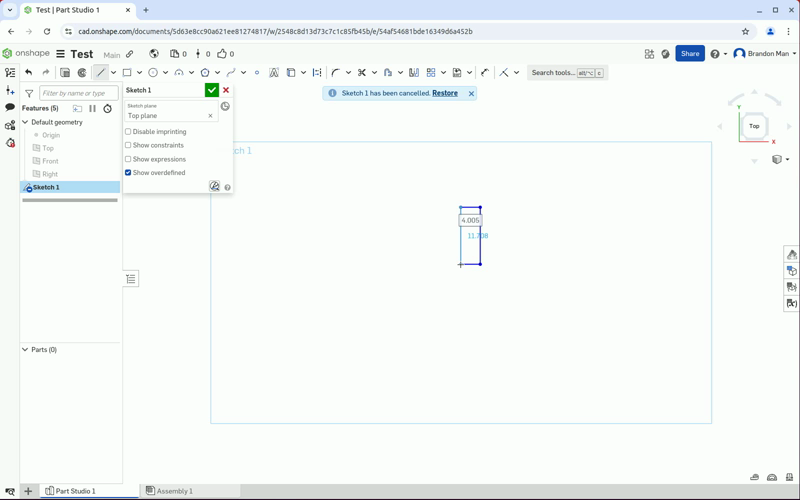
key(esc)
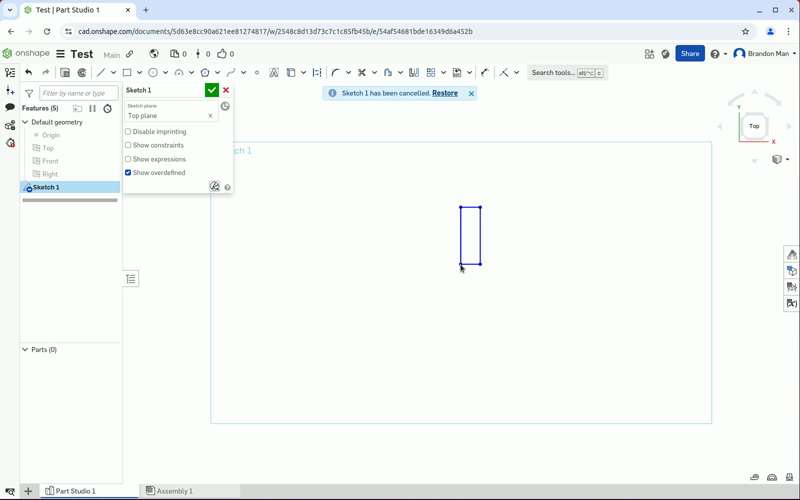
mouse_move(476, 252)
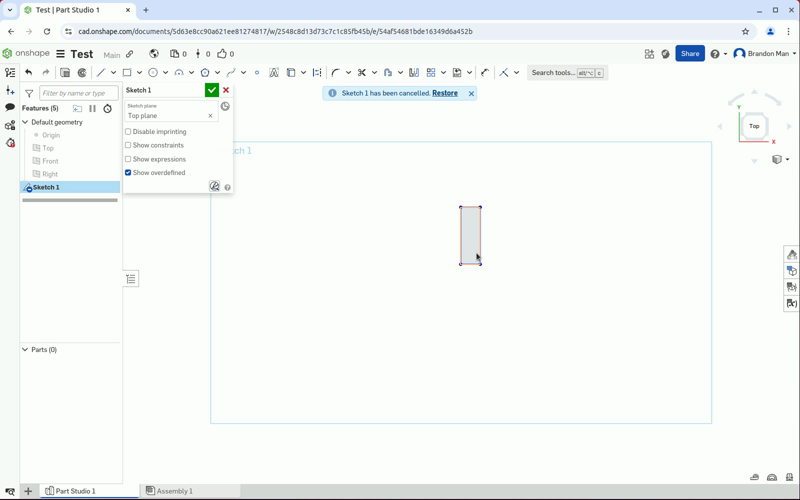
scroll(6)
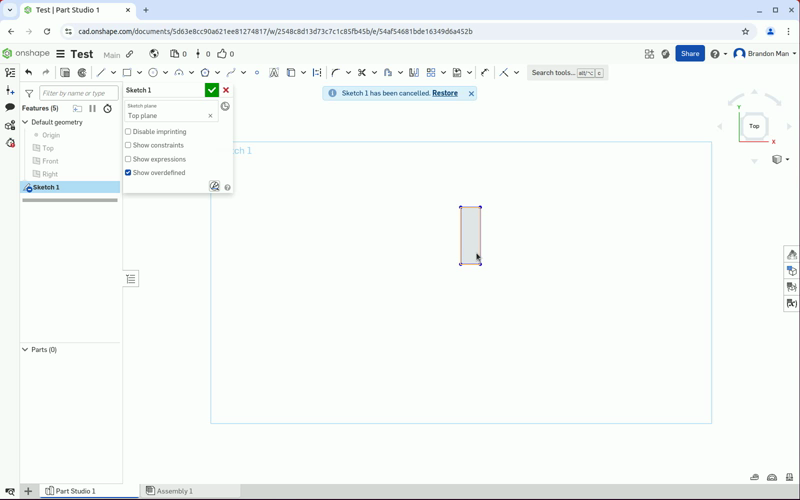
scroll(6)
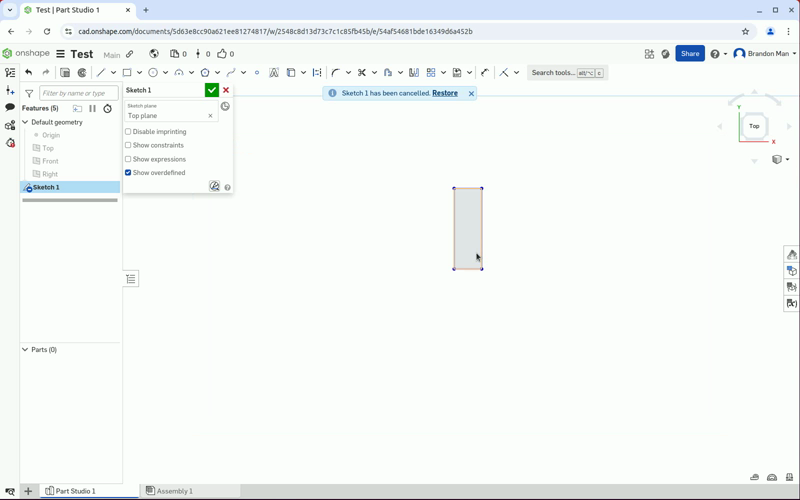
scroll(6)
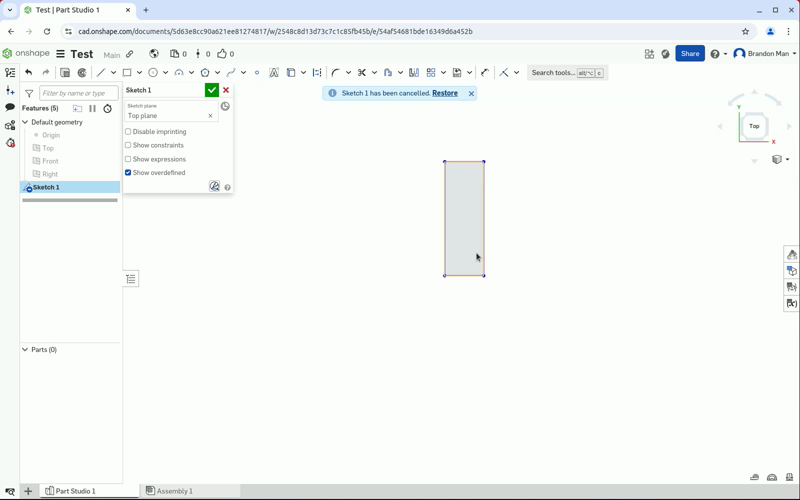
scroll(6)
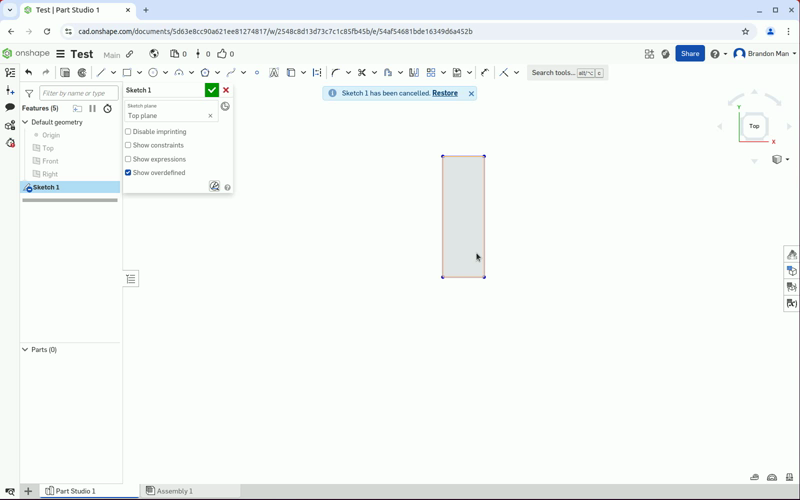
scroll(6)
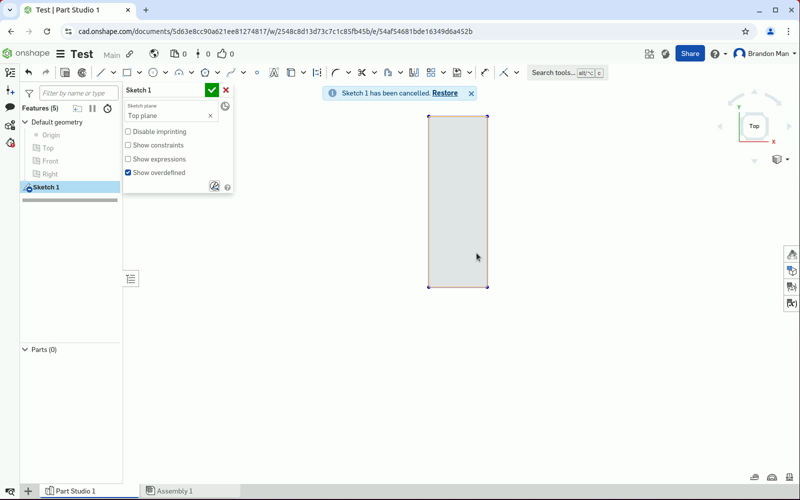
scroll(6)
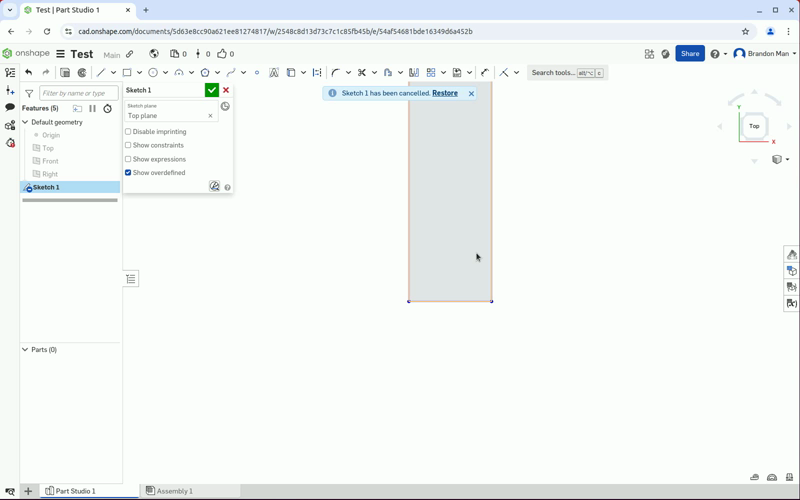
scroll(6)
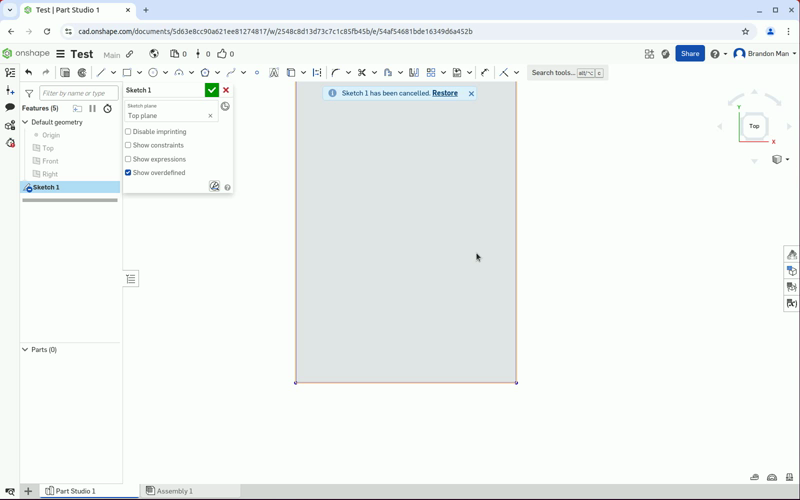
click(476, 252)
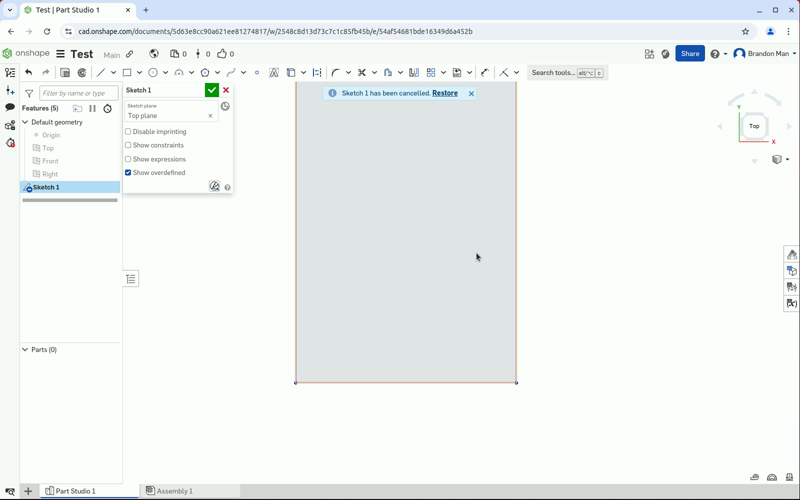
scroll(-6)
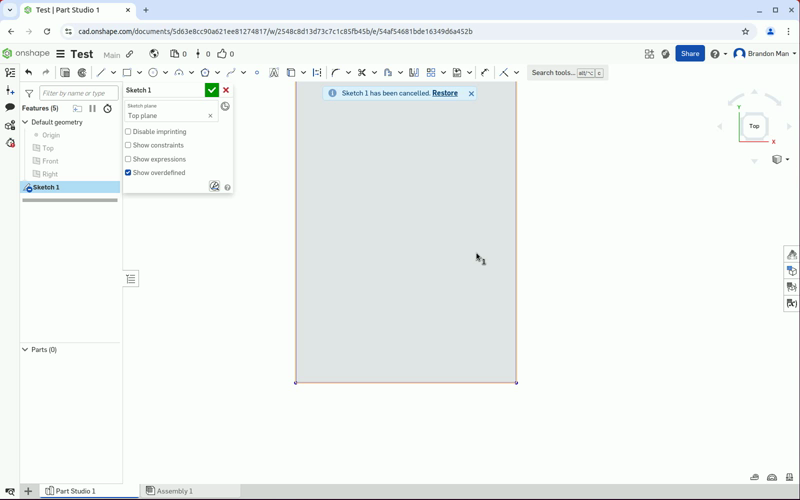
scroll(-6)
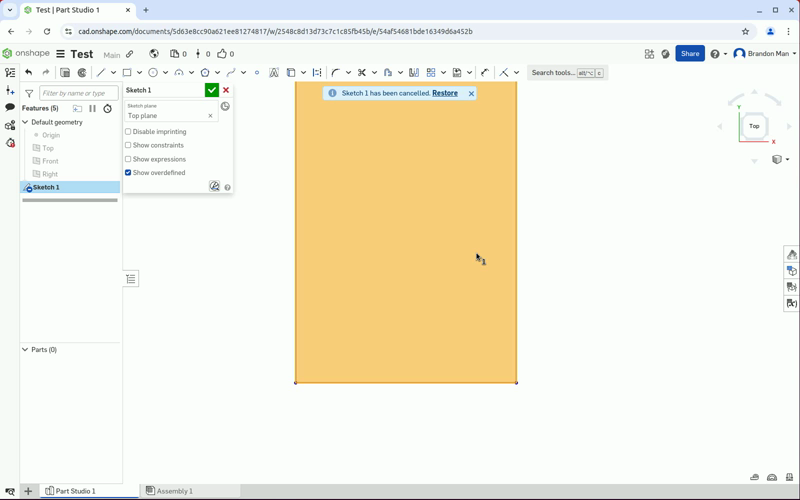
scroll(-6)
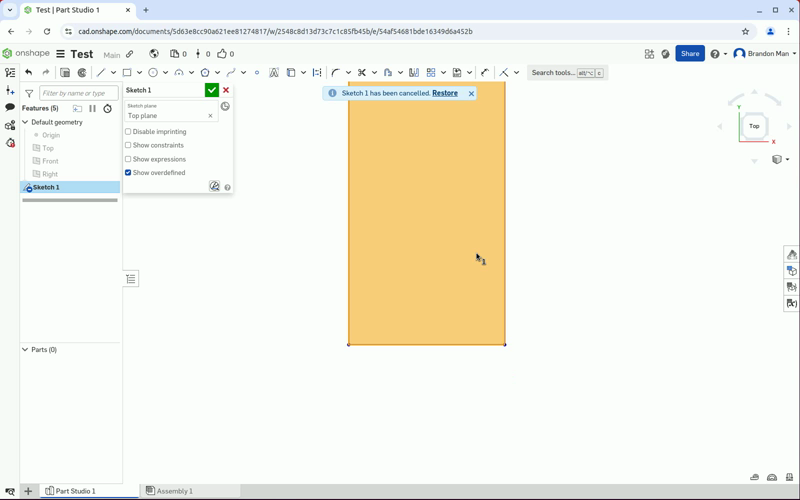
scroll(-6)
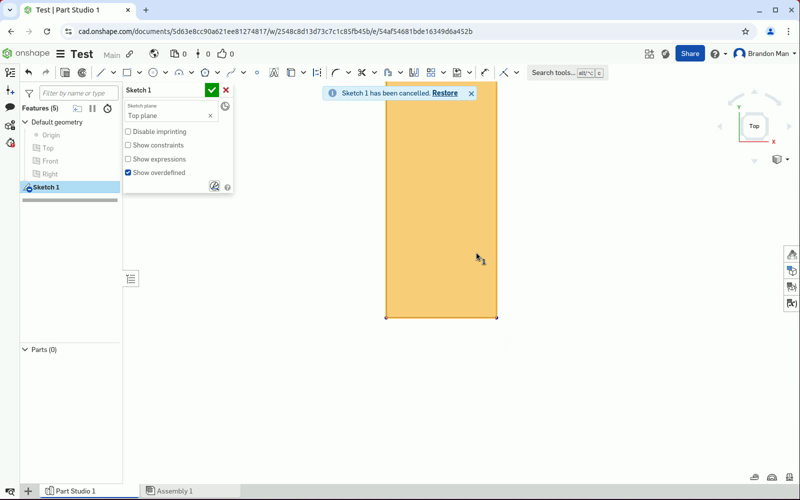
scroll(-6)
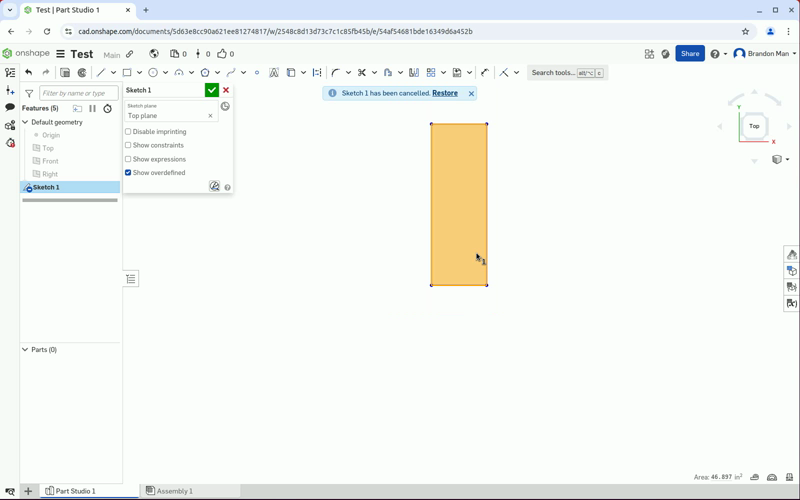
scroll(-6)
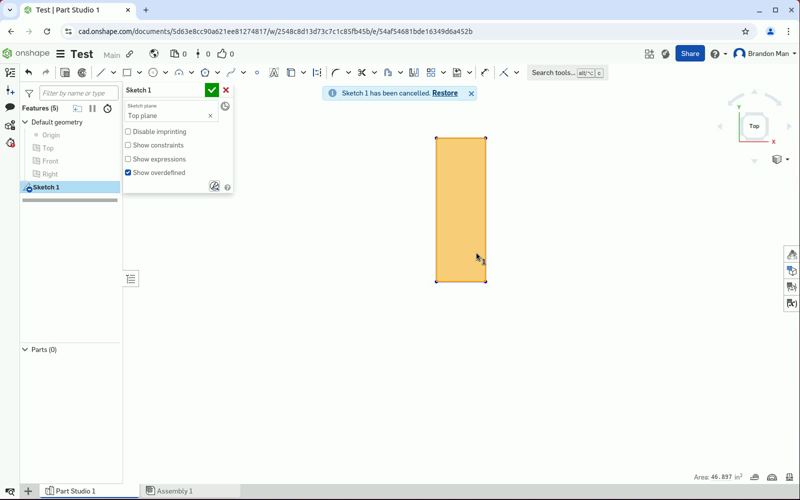
scroll(-6)
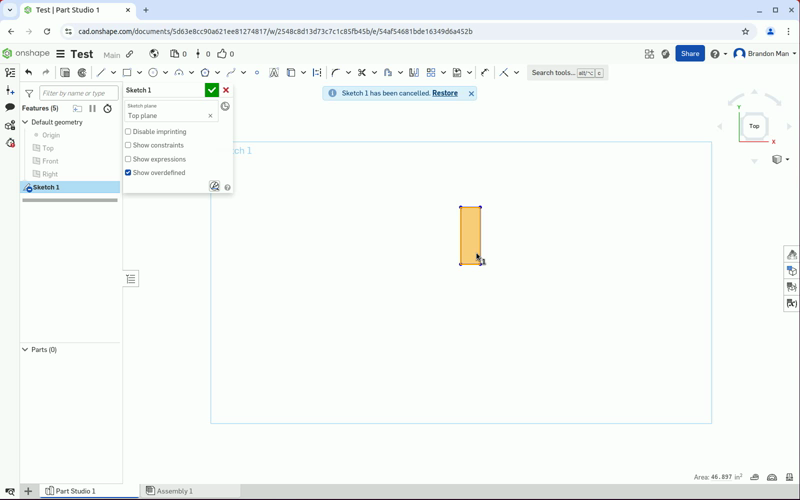
mouse_move(73, 352)
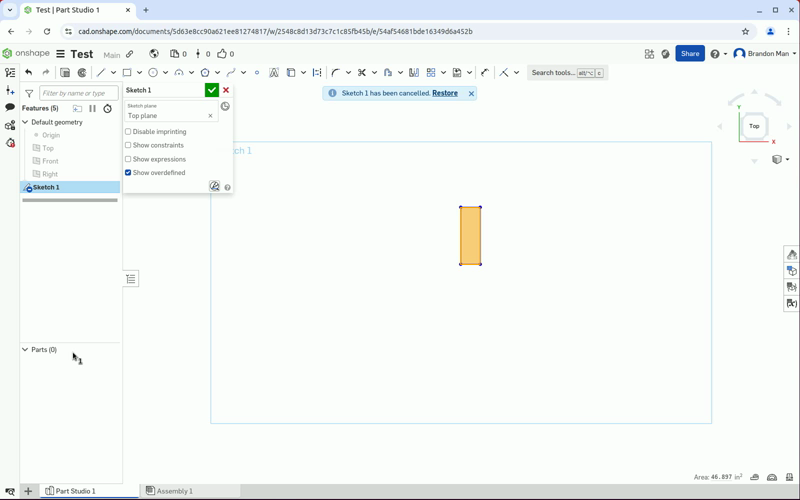
key(shift+y)
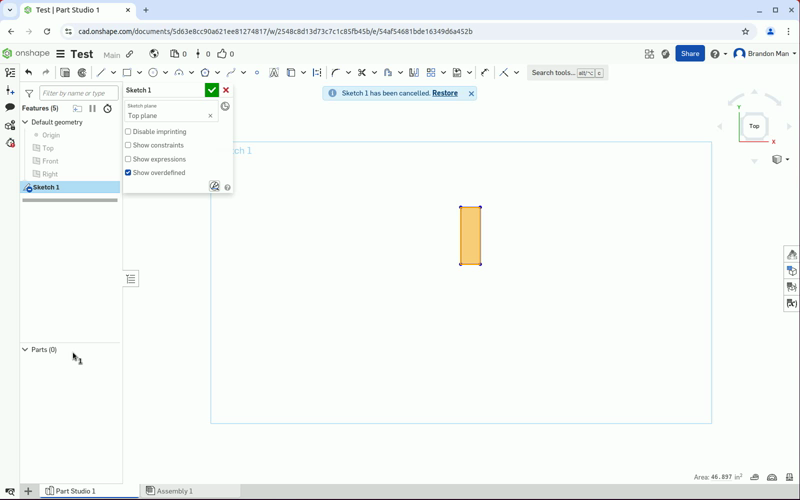
key(shift+e)
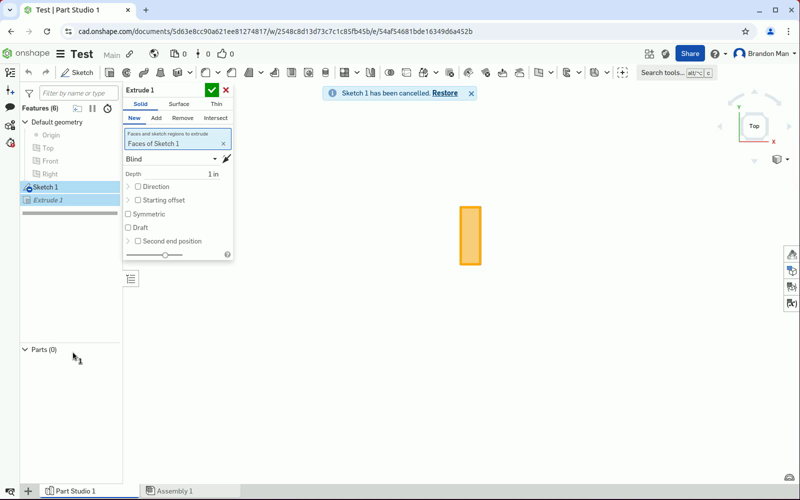
mouse_move(143, 106)
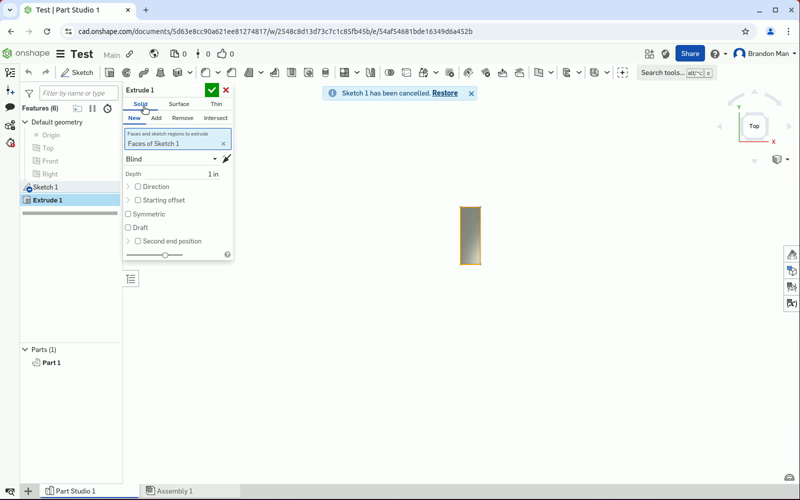
click(143, 106)
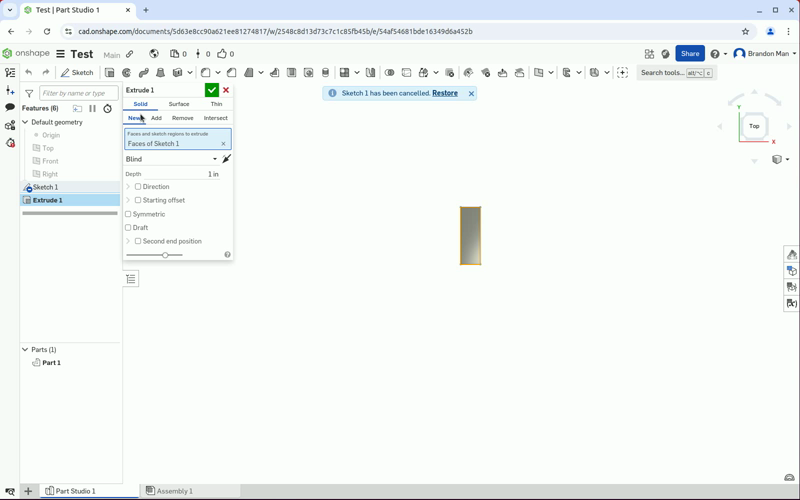
mouse_move(137, 120)
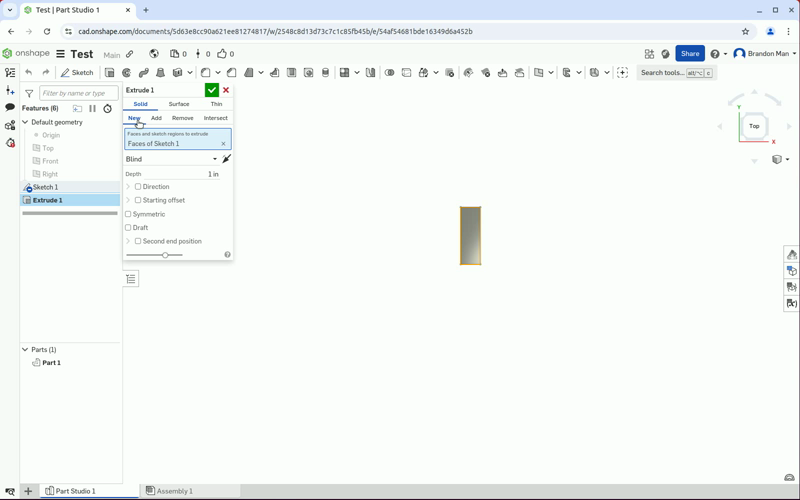
click(137, 120)
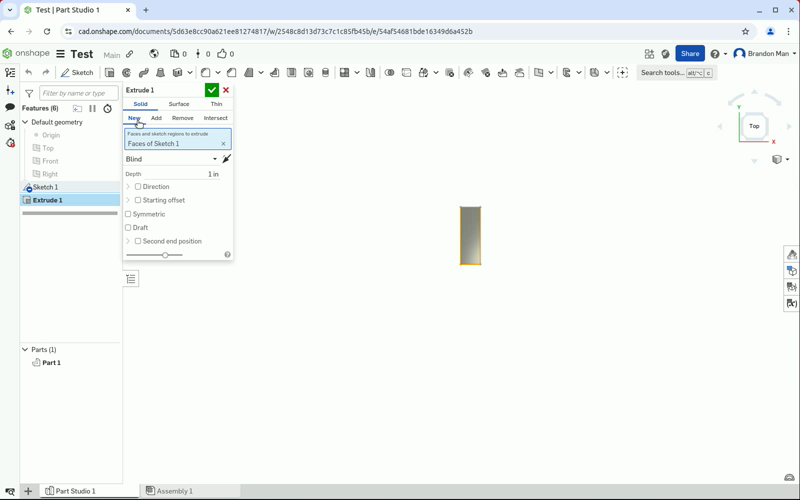
key(tab, 4)
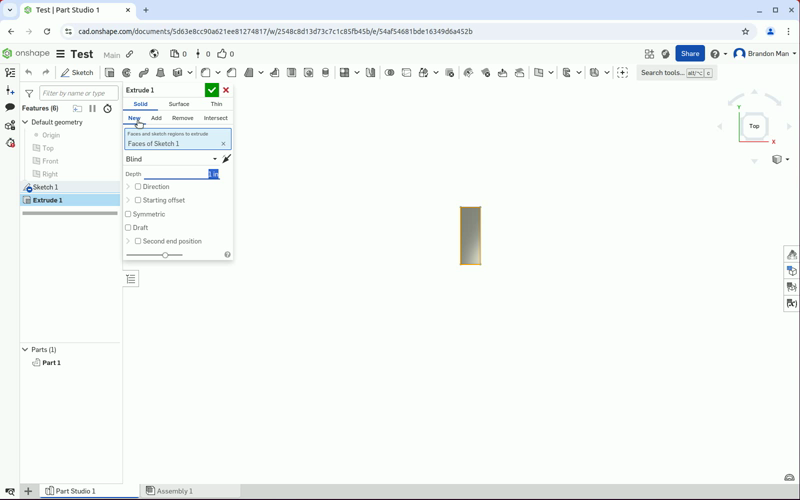
text(7.703)
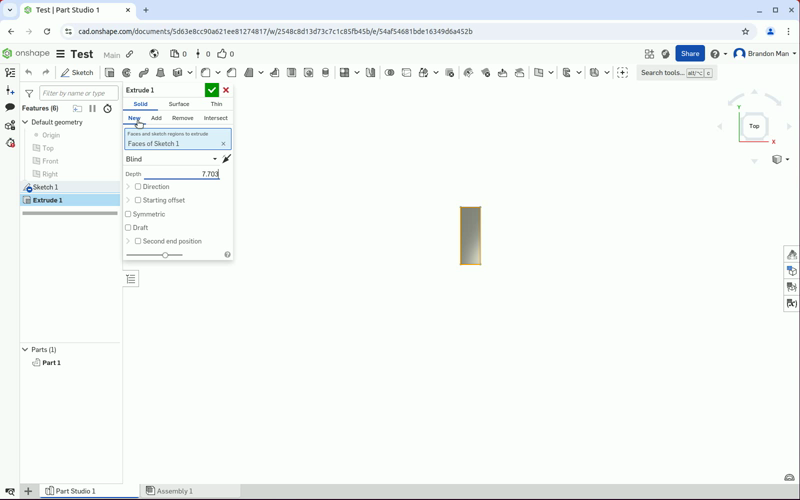
key(enter)
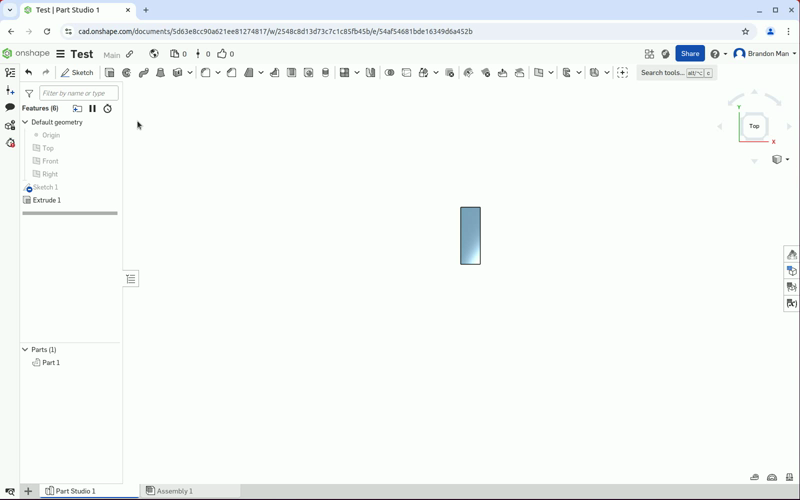
key(shift+h)
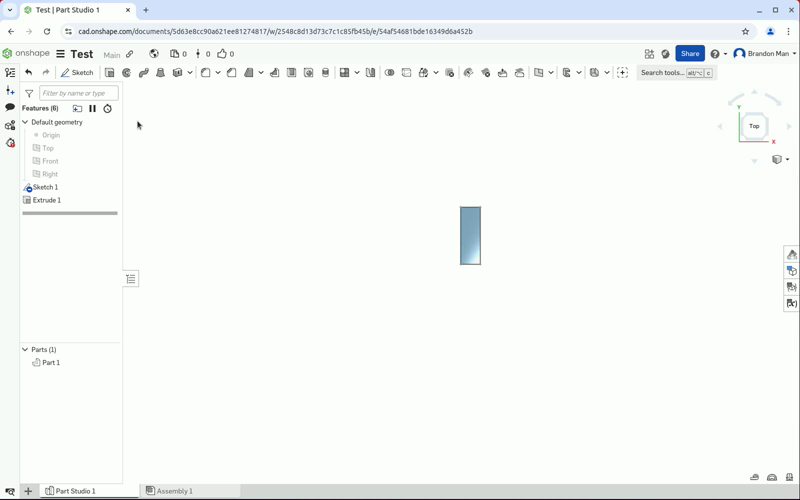
key(shift+h)
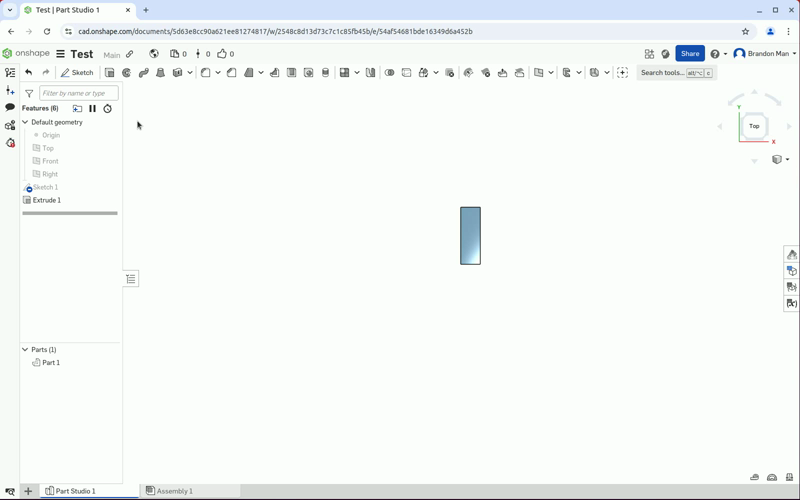
mouse_move(73, 189)
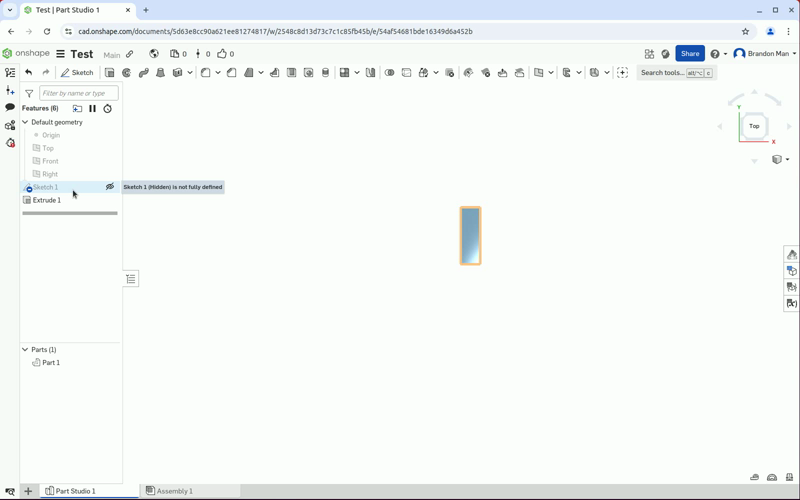
click(73, 189)
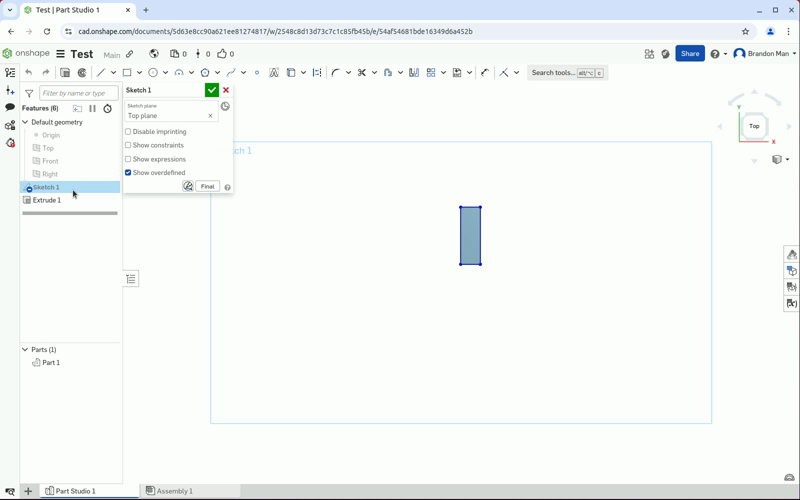
mouse_move(229, 92)
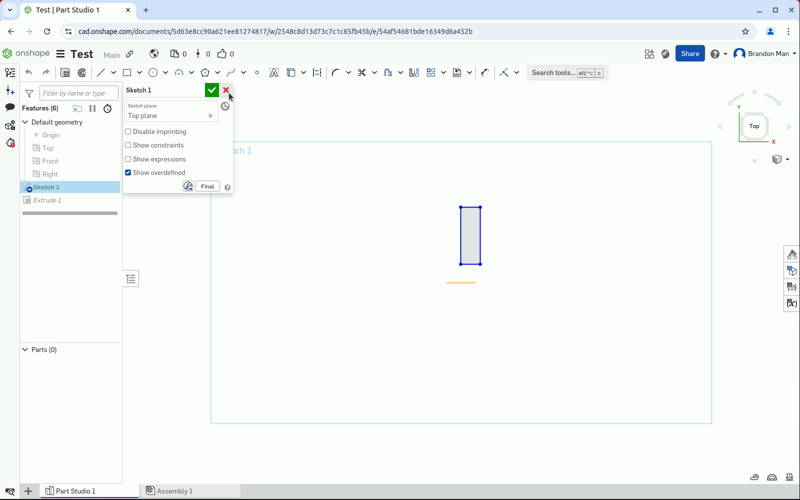
click(229, 92)
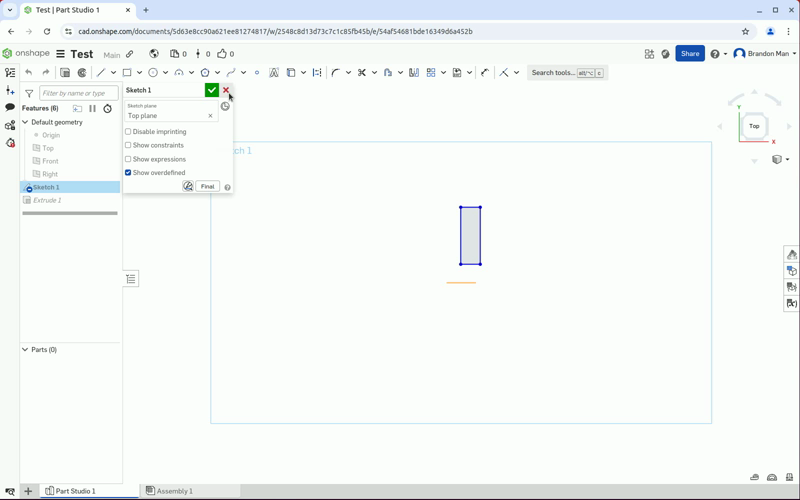
key(shift+s)
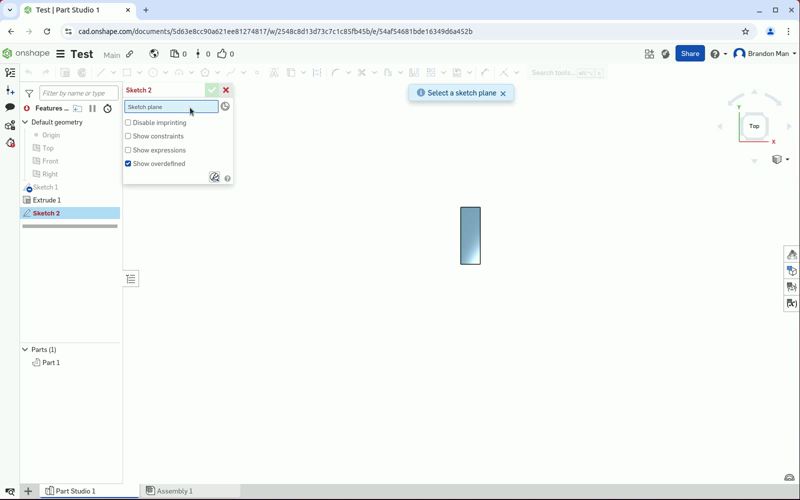
mouse_move(73, 150)
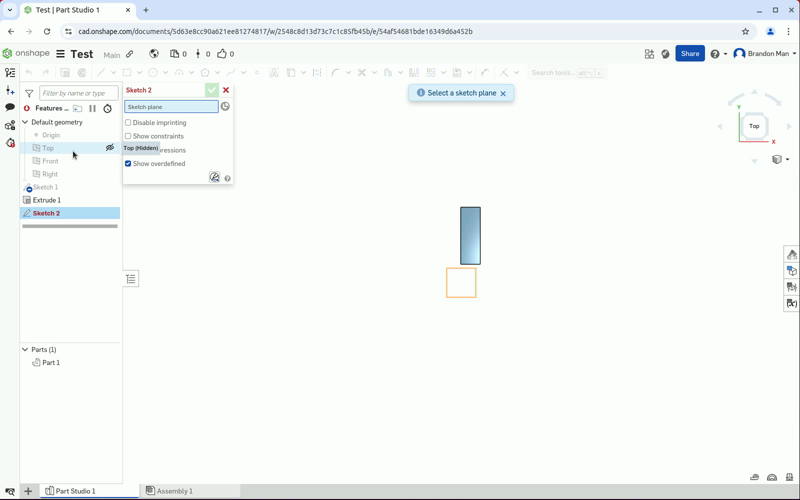
click(73, 150)
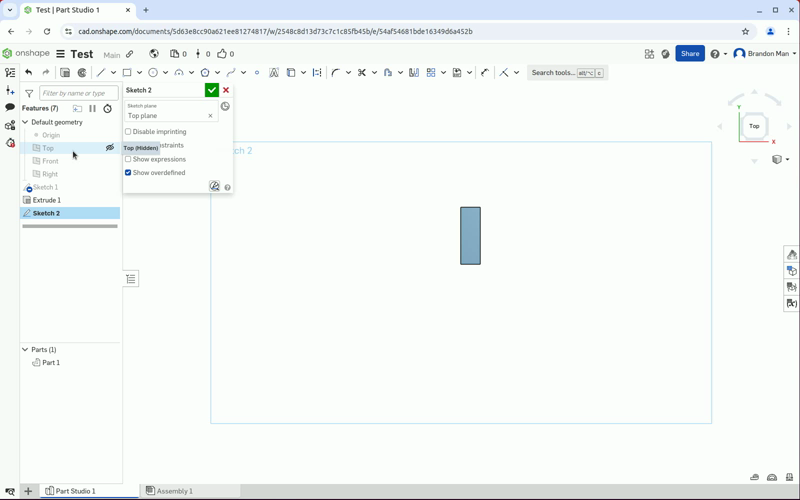
mouse_move(73, 352)
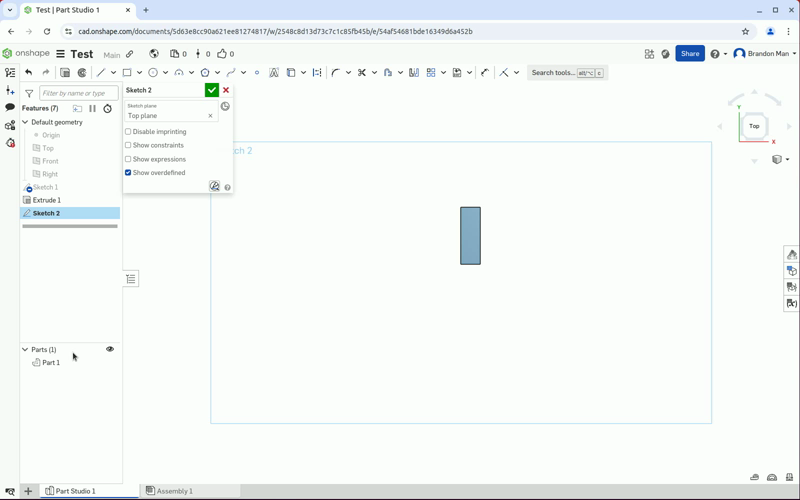
key(y)
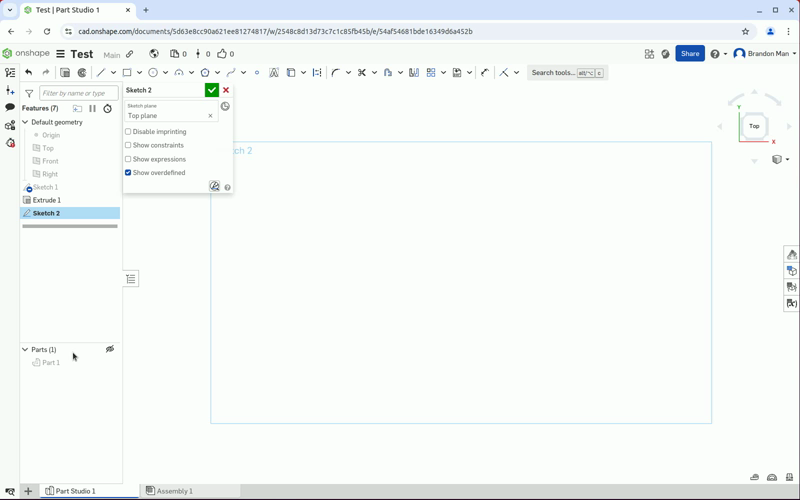
key(l)
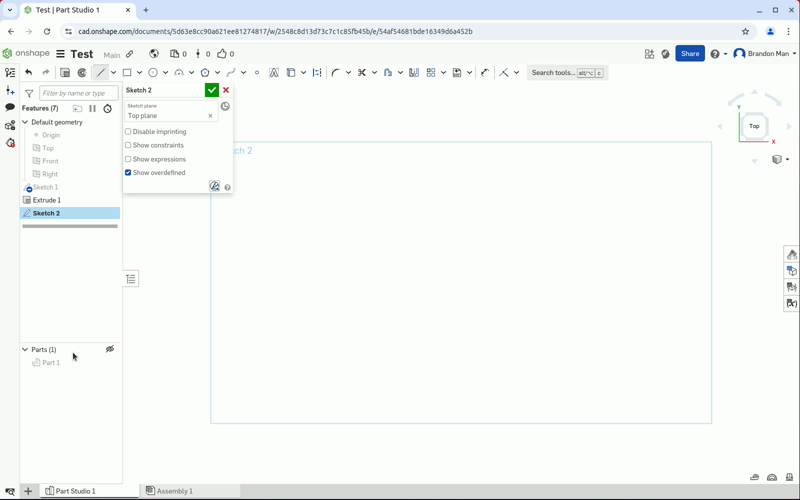
key_down(shift)
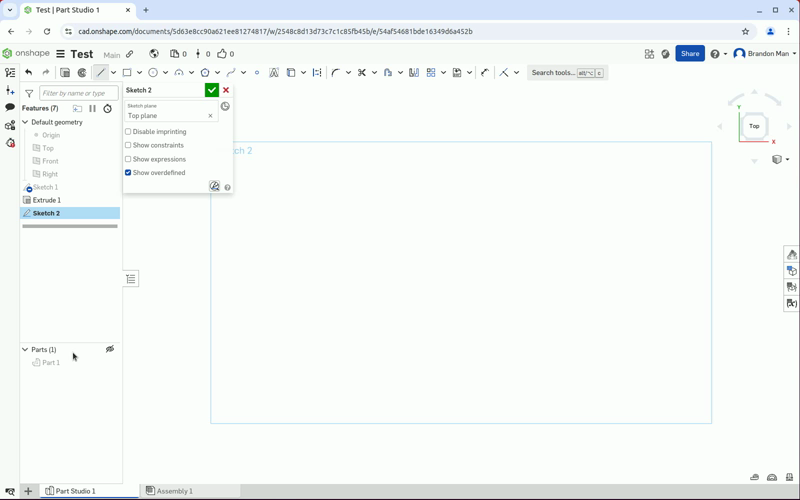
mouse_move(460, 282)
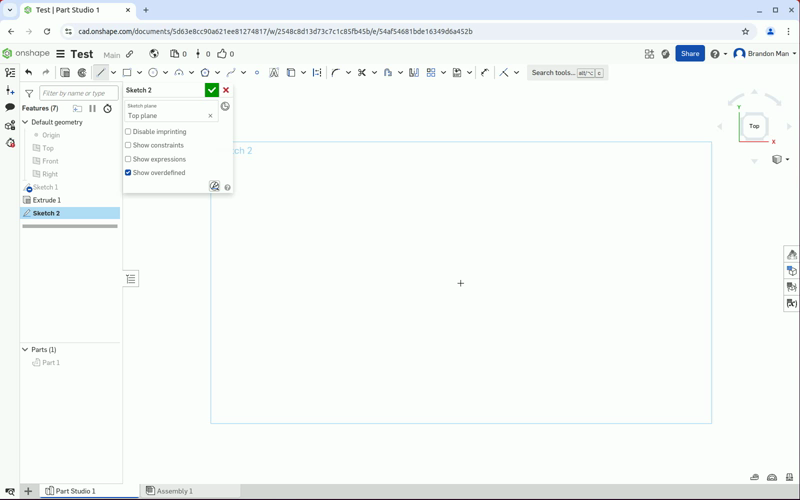
click(460, 282)
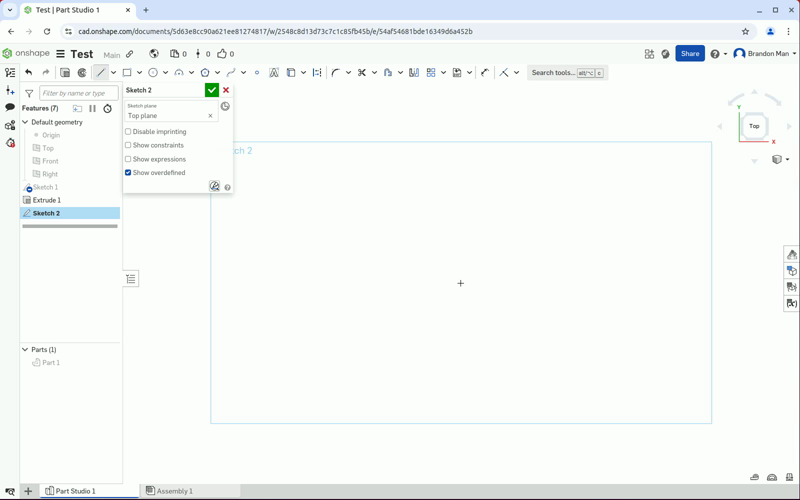
key_up(shift)
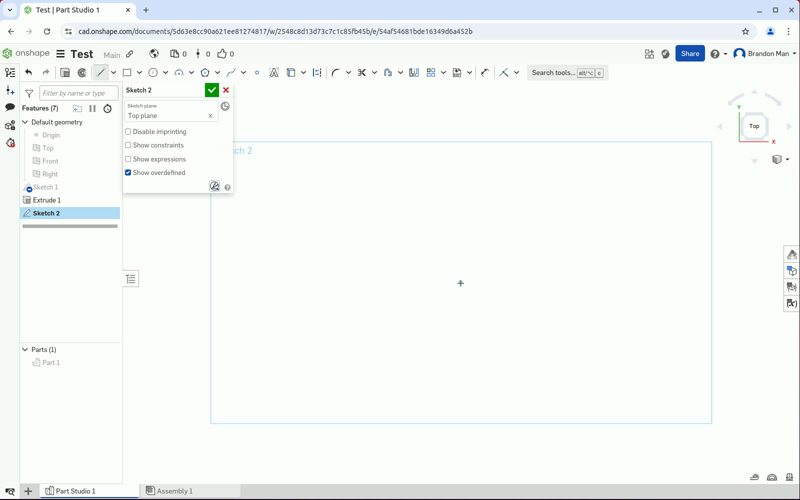
key_down(shift)
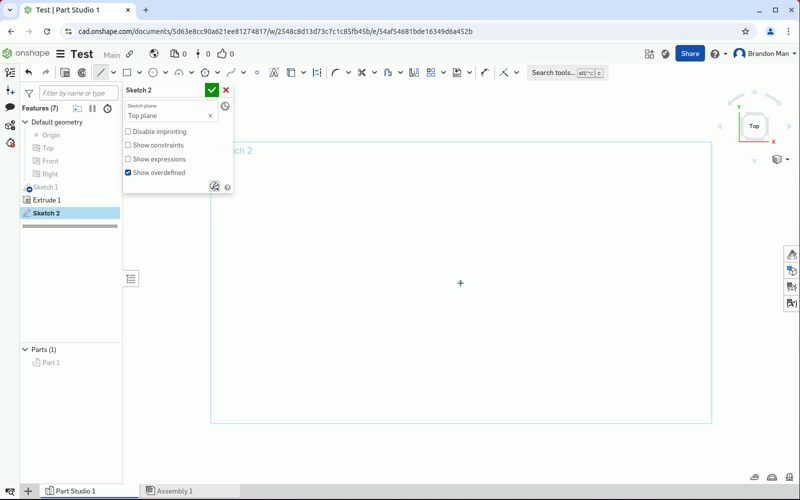
mouse_move(490, 282)
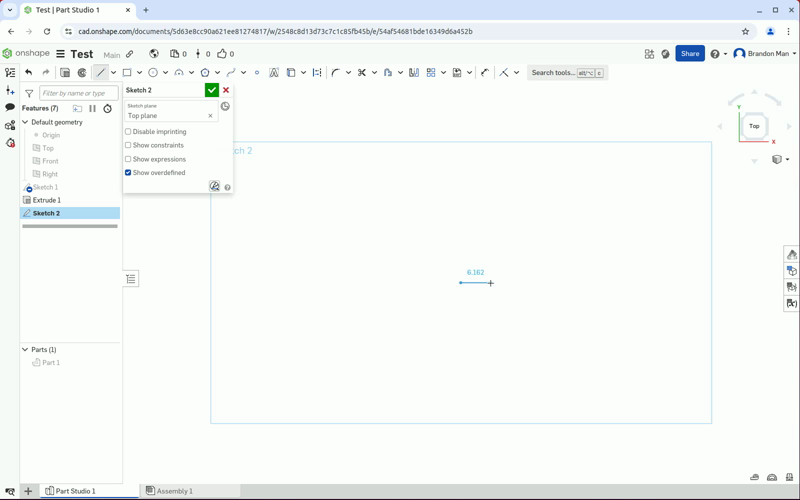
mouse_move(517, 282)
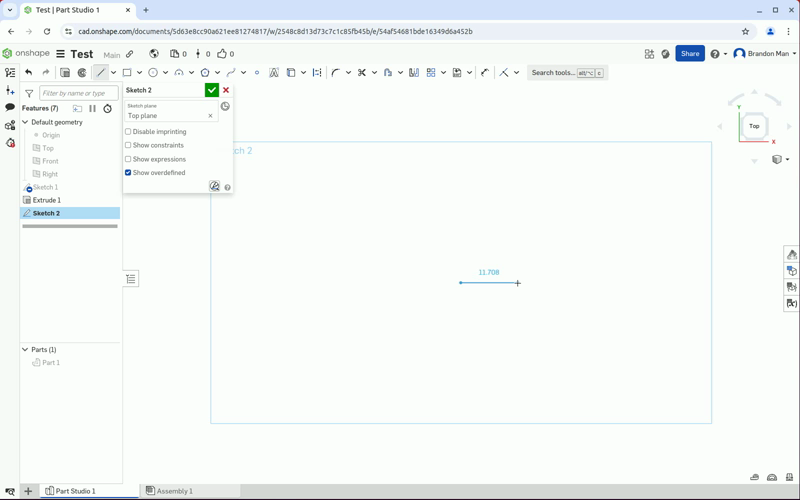
click(517, 282)
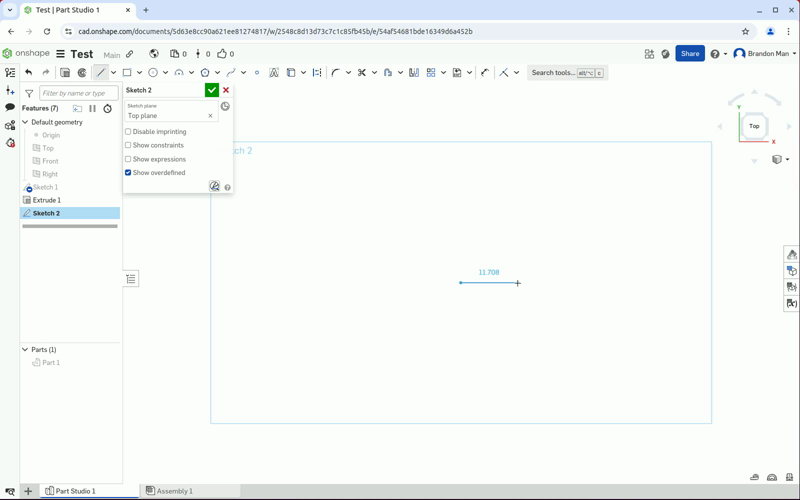
key_up(shift)
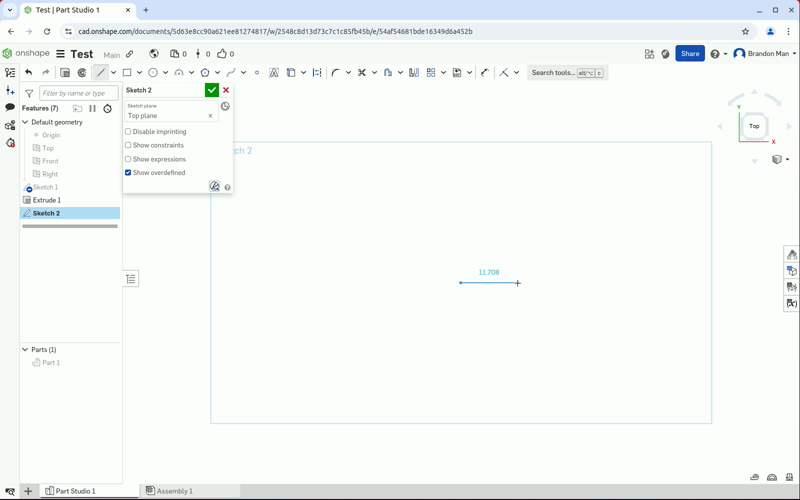
key_down(shift)
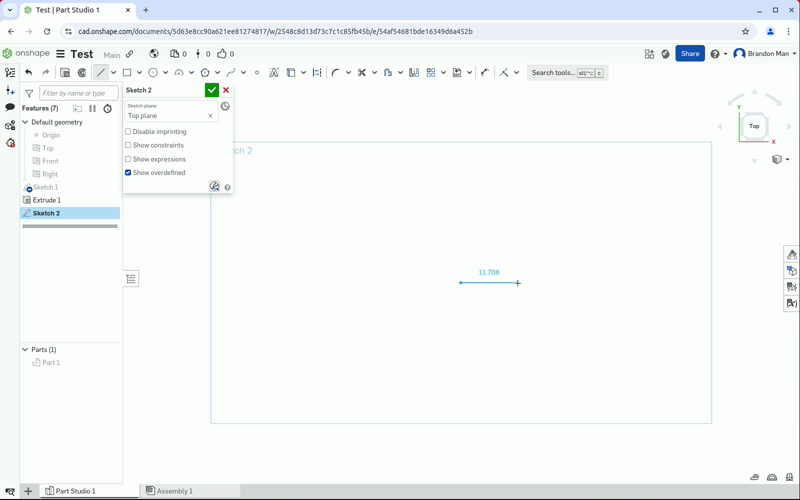
mouse_move(547, 282)
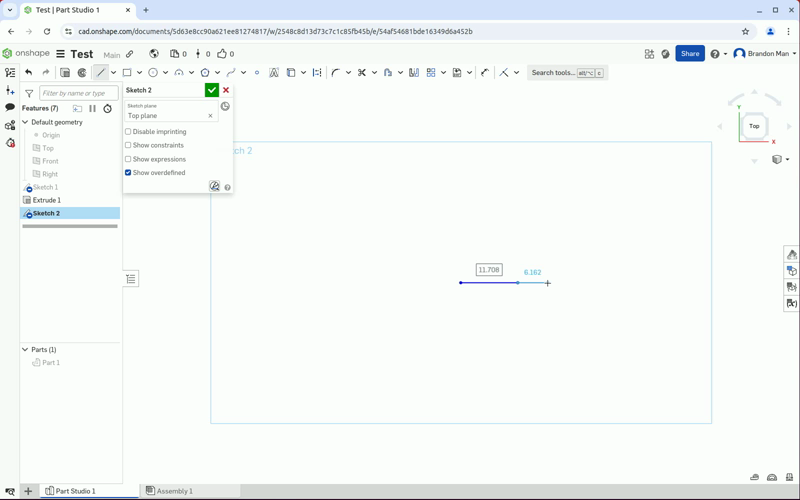
mouse_move(517, 245)
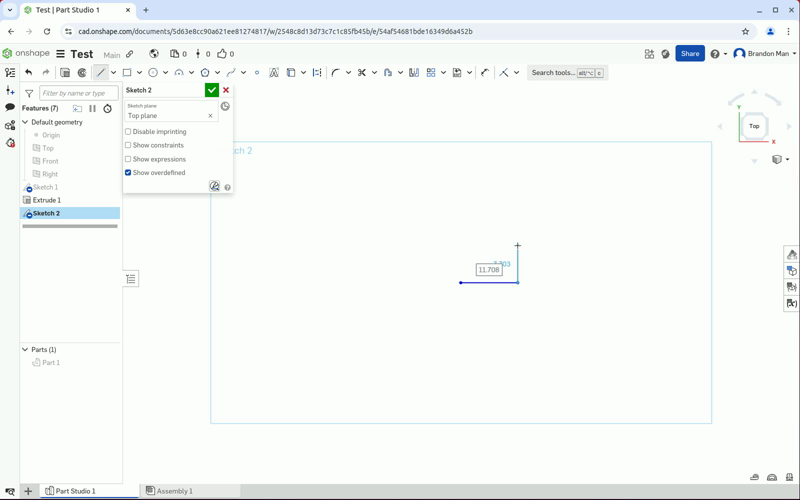
click(517, 245)
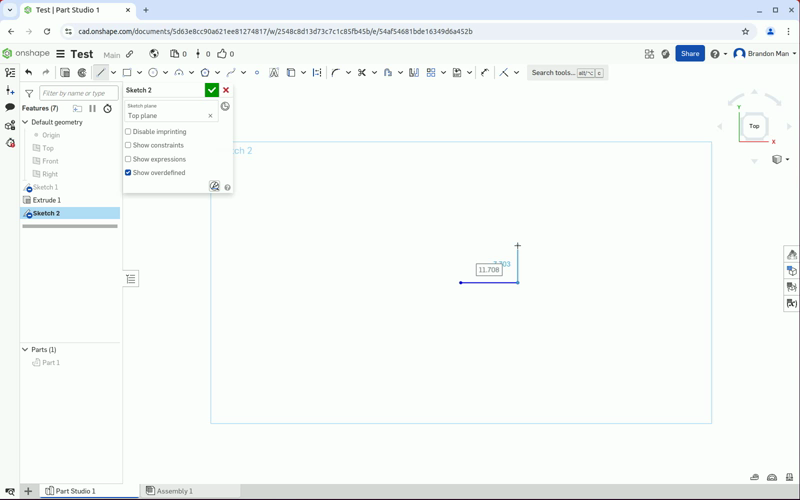
key_up(shift)
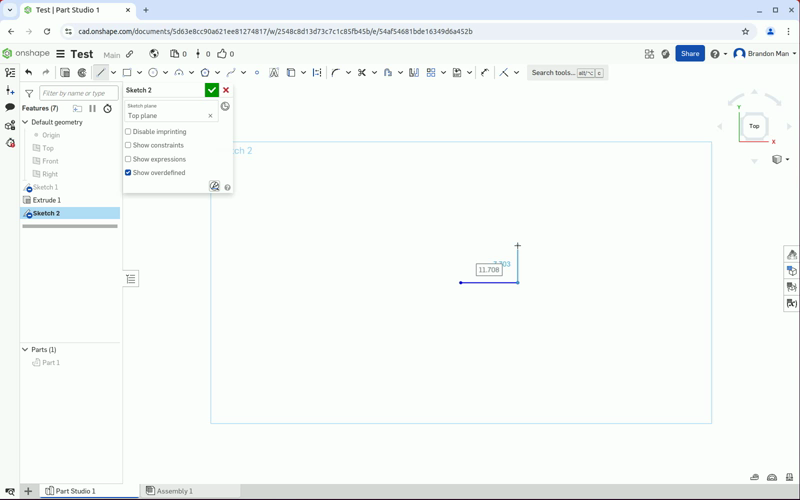
key_down(shift)
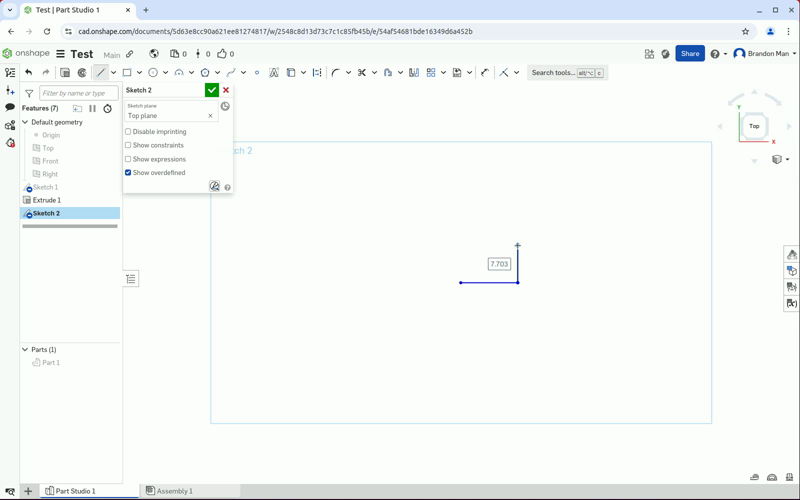
mouse_move(547, 245)
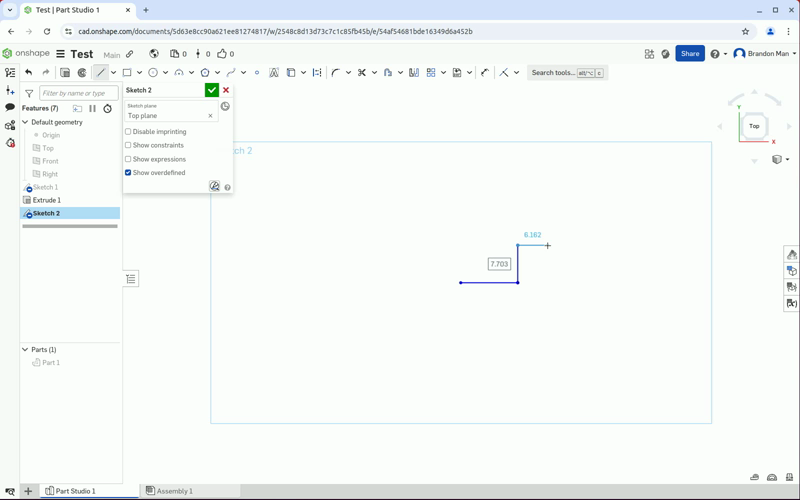
mouse_move(573, 245)
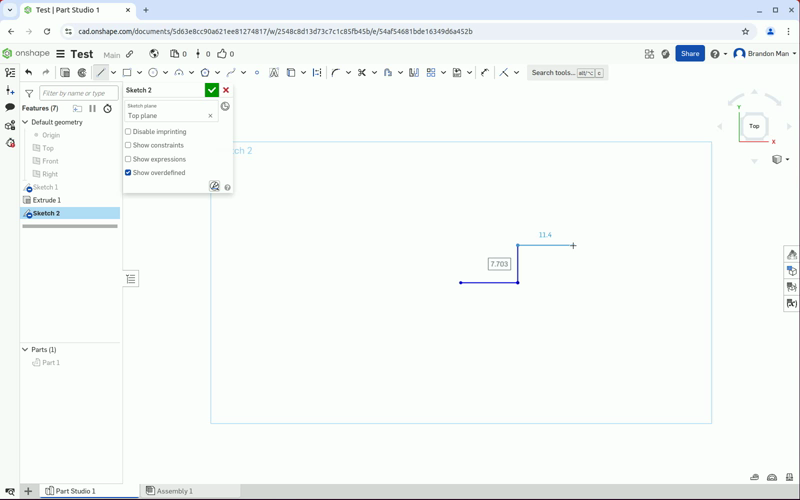
click(573, 245)
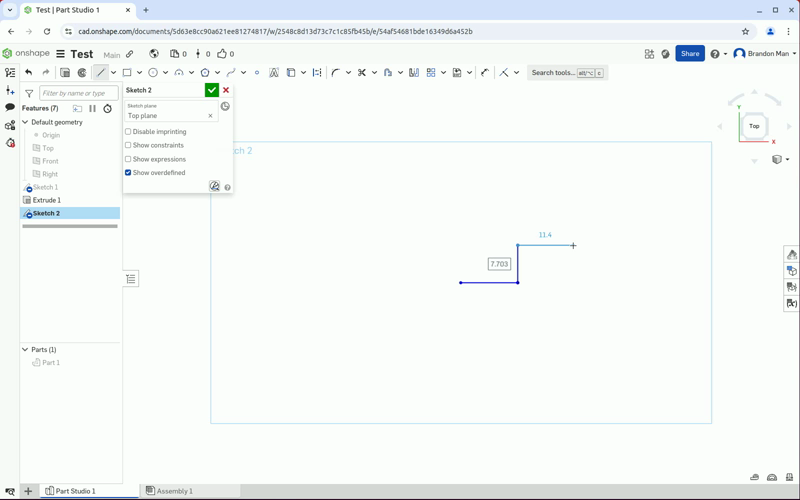
key_up(shift)
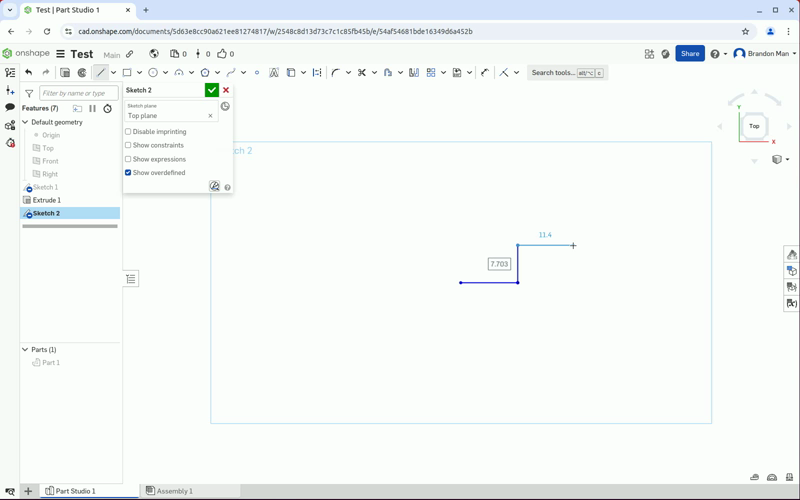
key_down(shift)
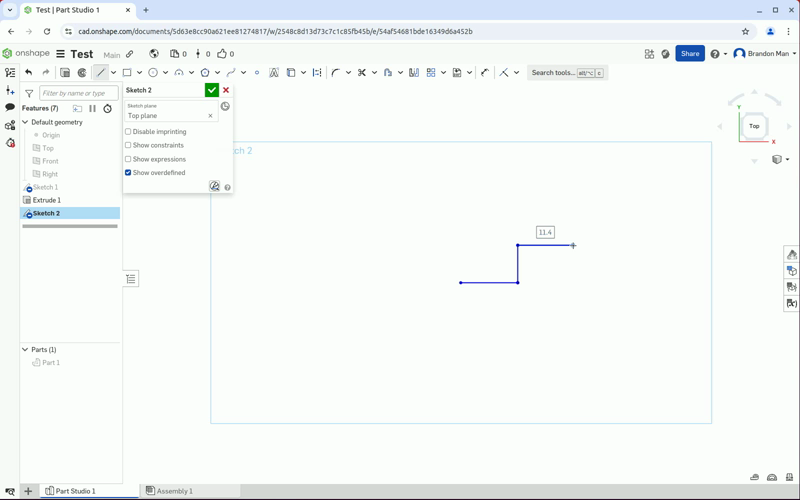
mouse_move(589, 245)
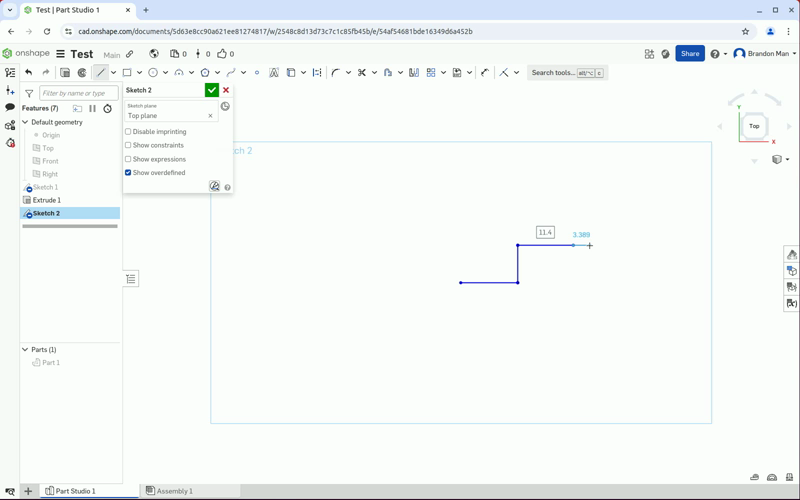
mouse_move(573, 208)
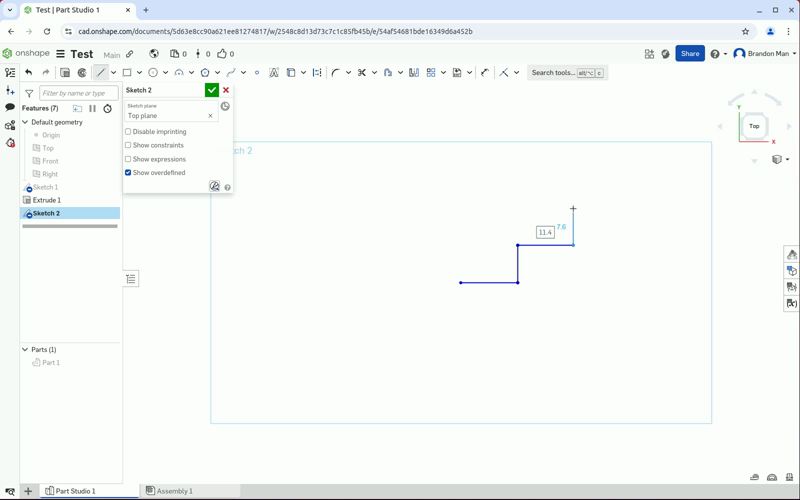
click(573, 208)
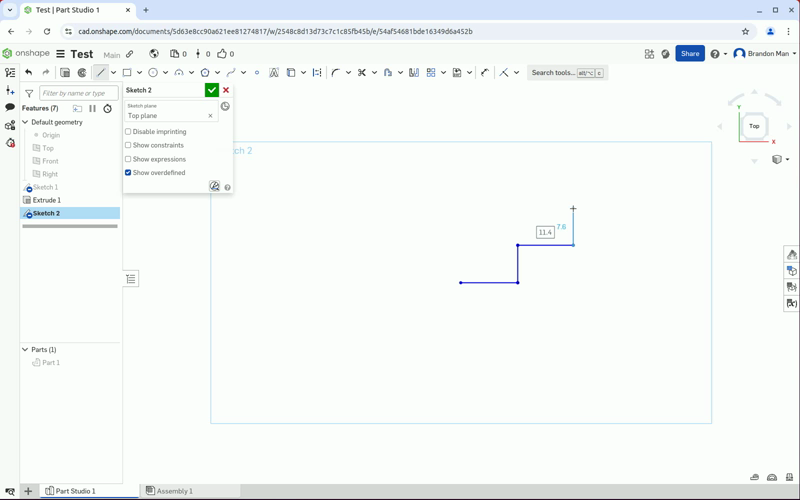
key_up(shift)
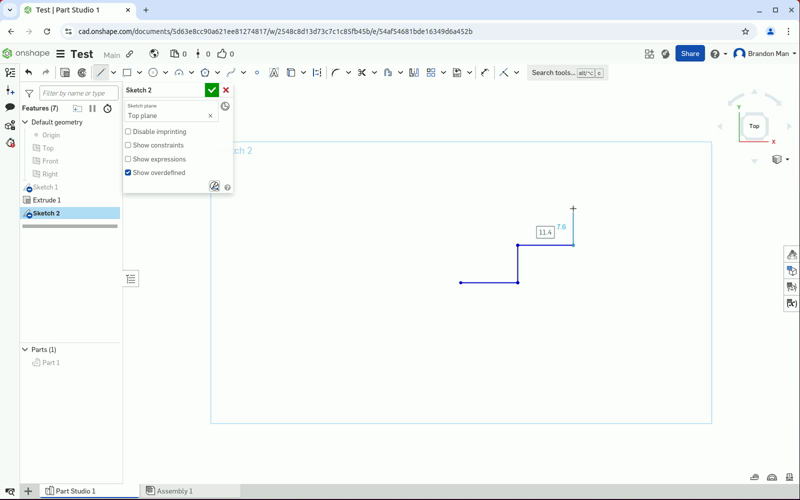
key_down(shift)
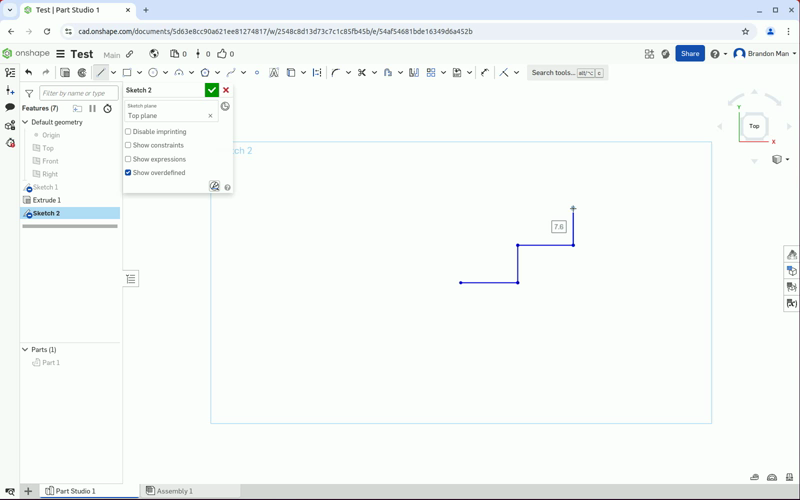
mouse_move(479, 208)
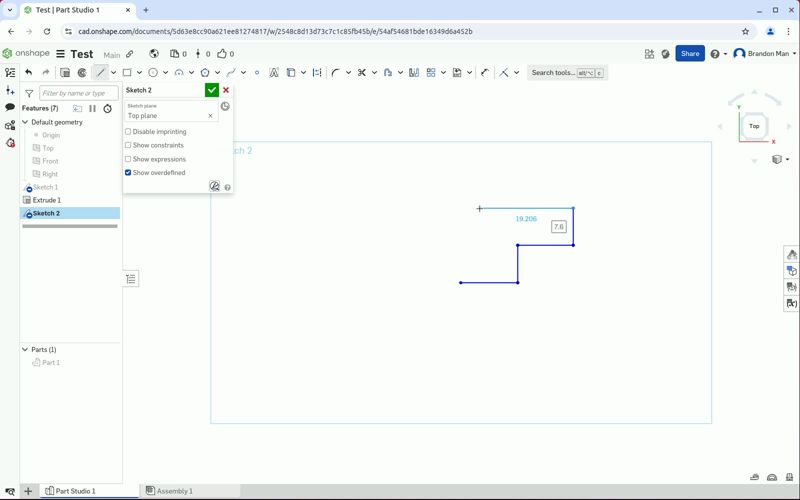
click(479, 208)
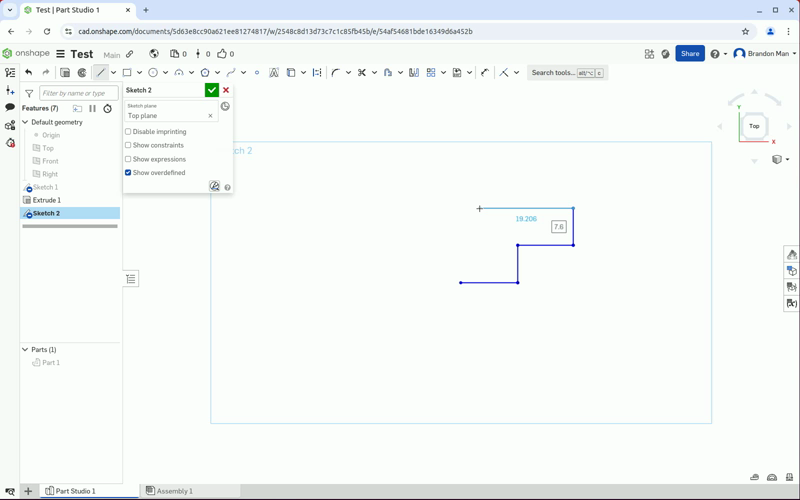
key_up(shift)
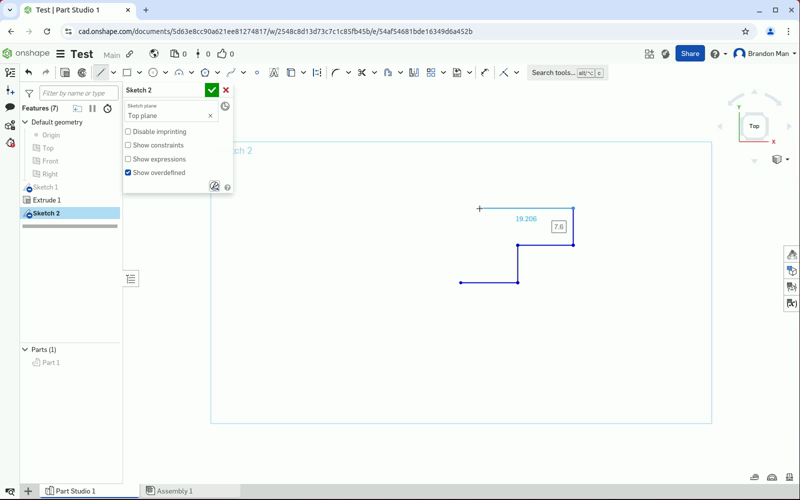
key_down(shift)
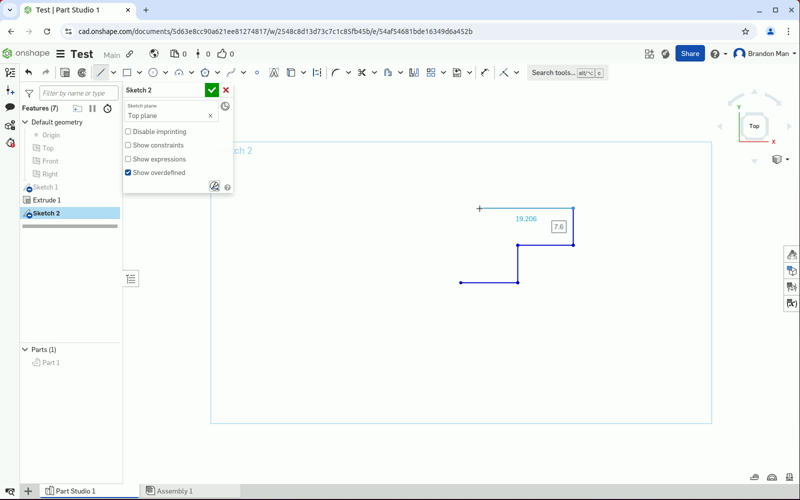
mouse_move(509, 208)
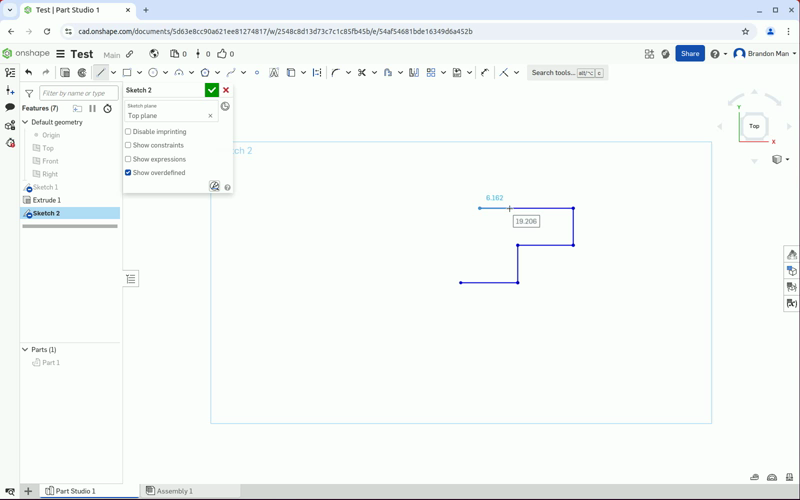
mouse_move(479, 264)
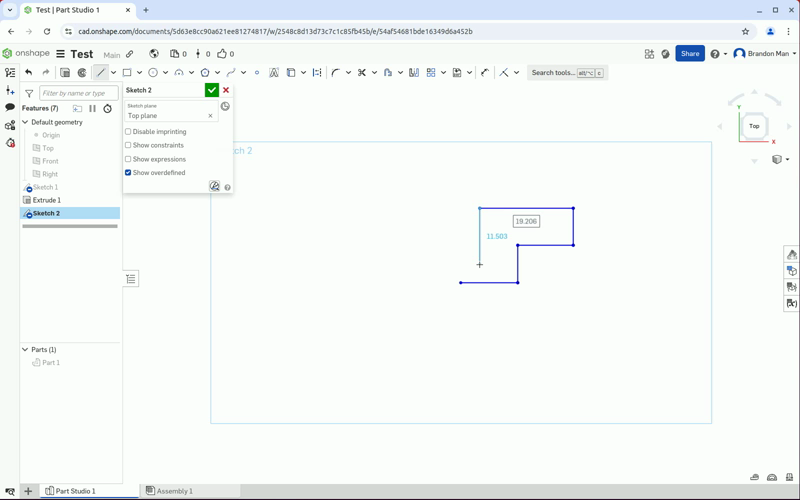
click(479, 264)
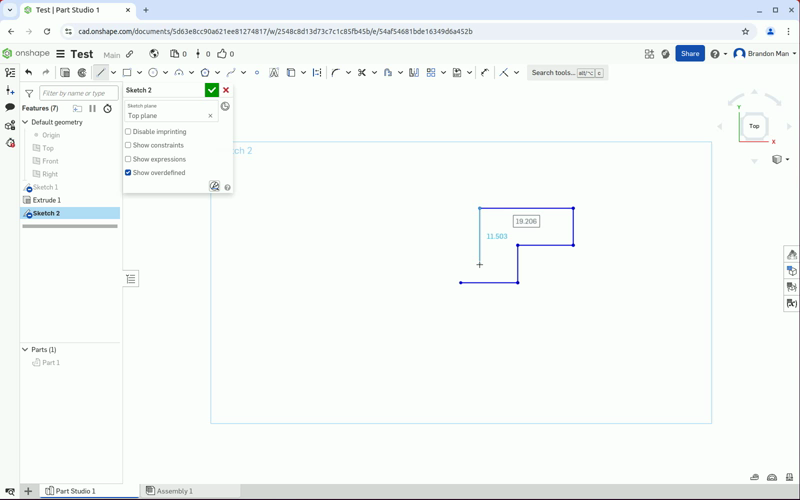
key_up(shift)
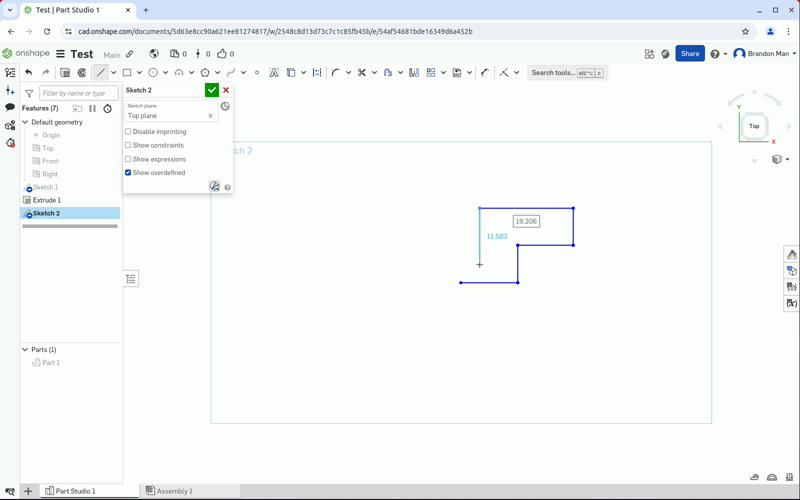
key_down(shift)
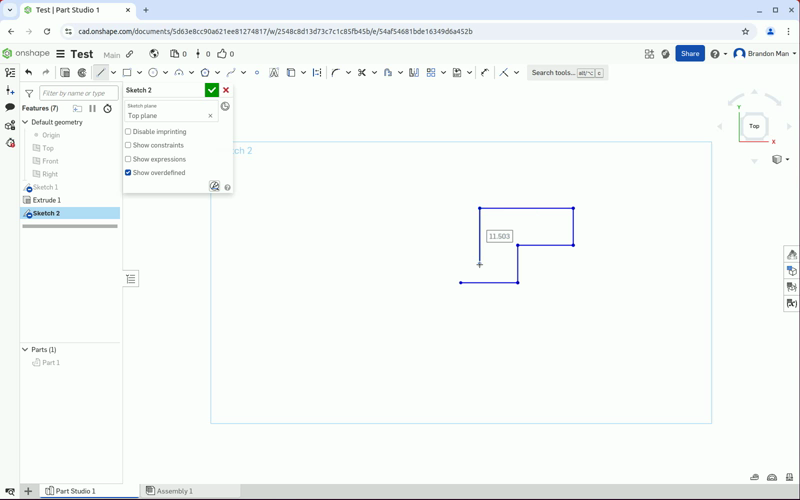
mouse_move(509, 264)
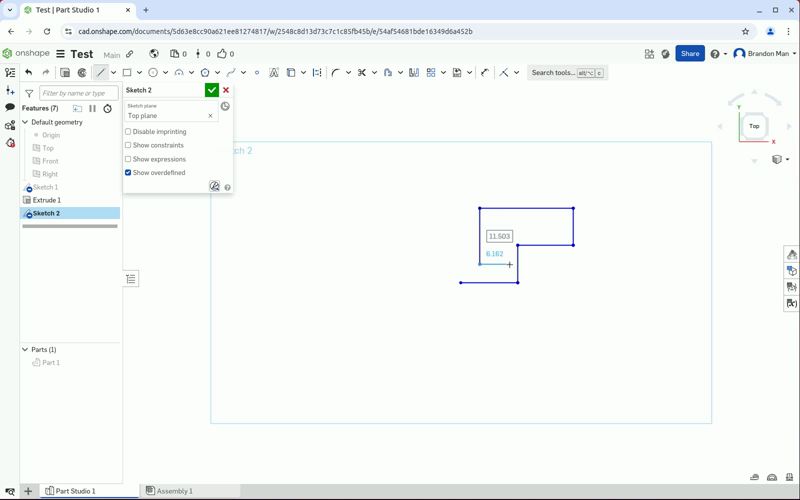
mouse_move(460, 264)
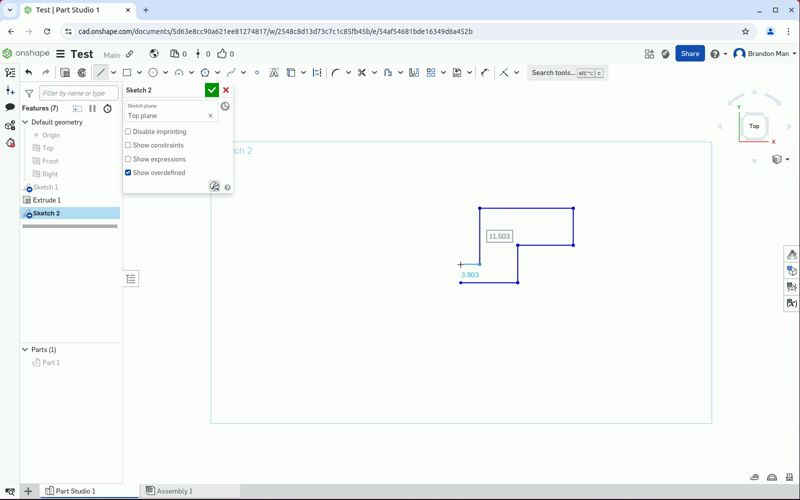
click(460, 264)
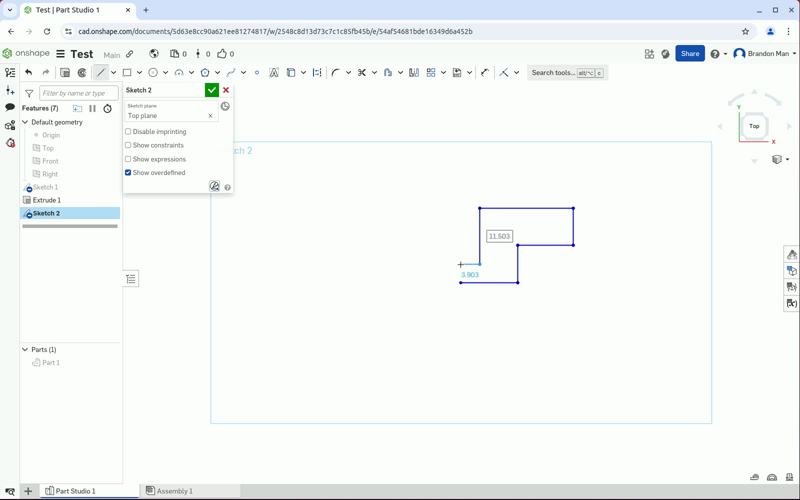
key_up(shift)
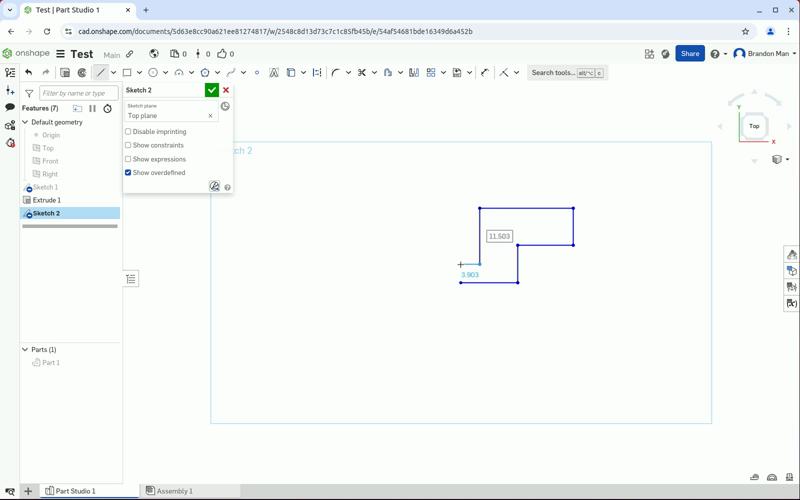
mouse_move(490, 264)
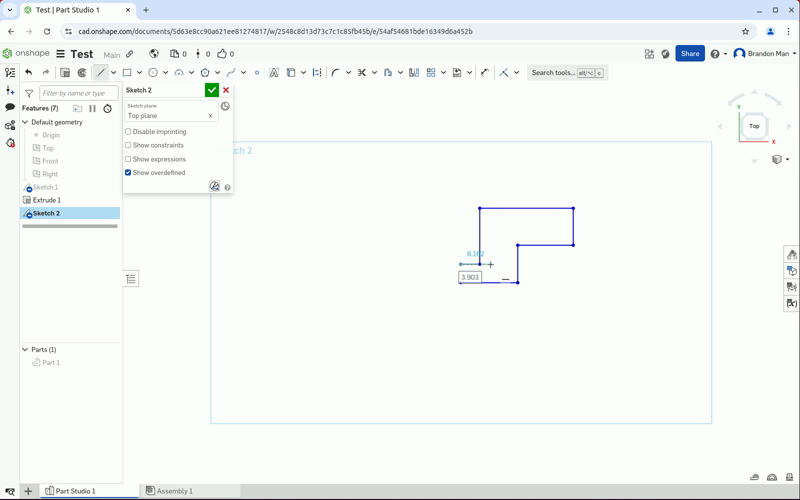
key_down(shift)
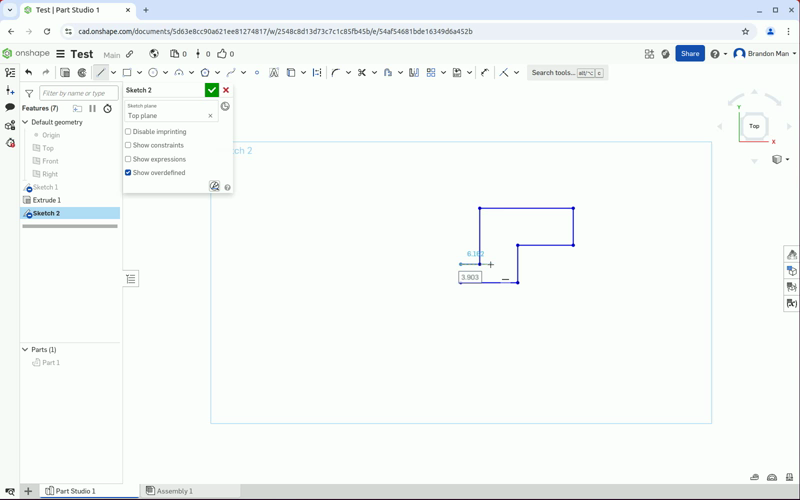
mouse_move(460, 282)
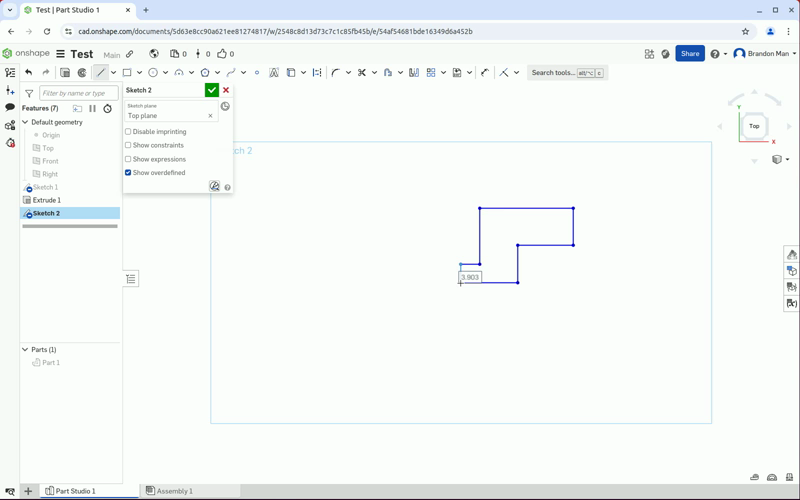
key_up(shift)
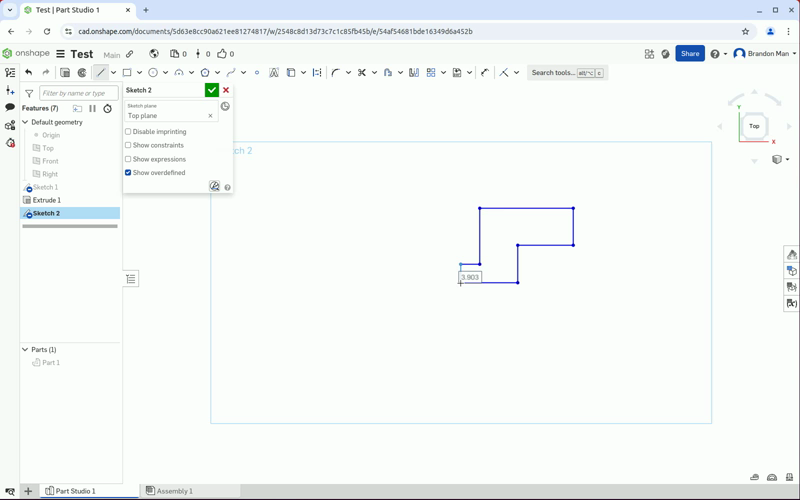
click(460, 282)
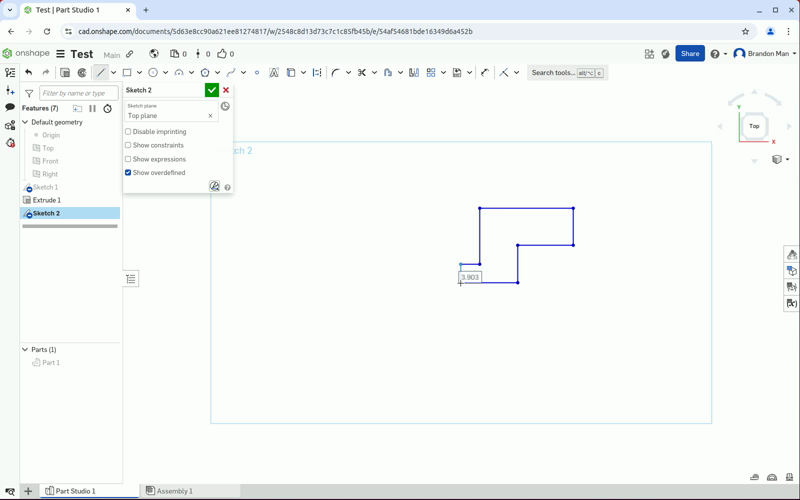
key(esc)
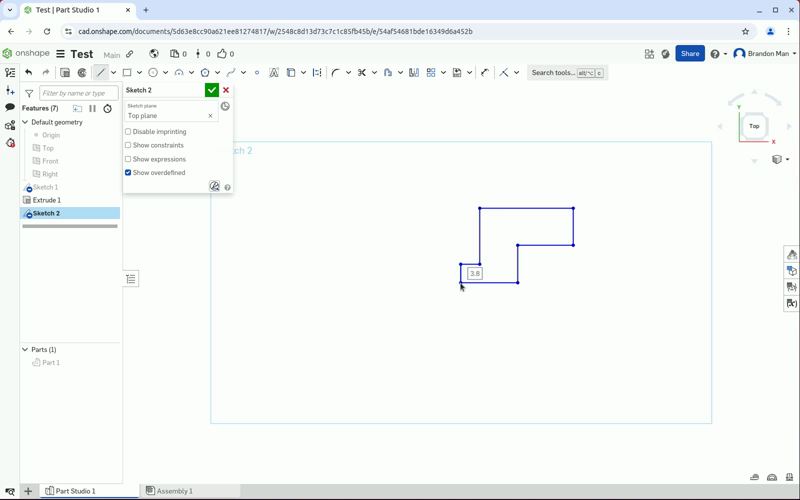
mouse_move(560, 226)
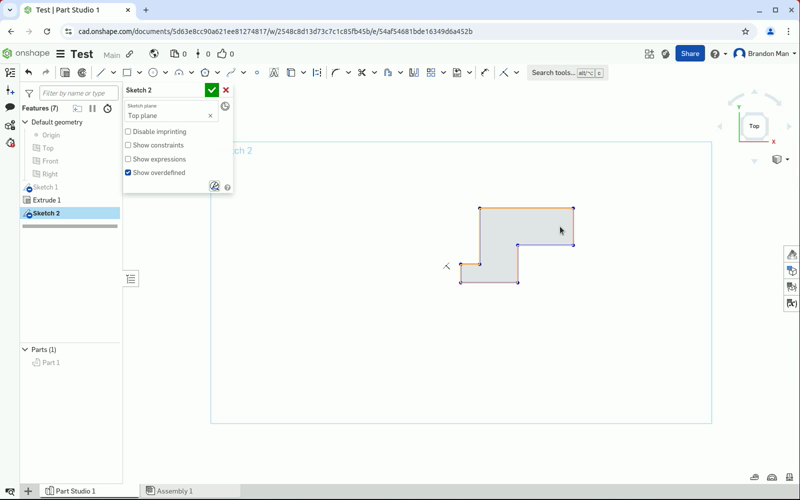
click(560, 226)
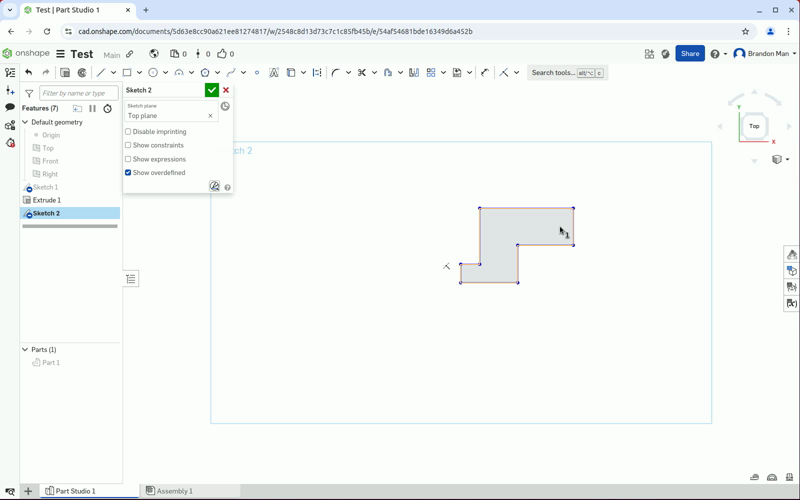
mouse_move(73, 352)
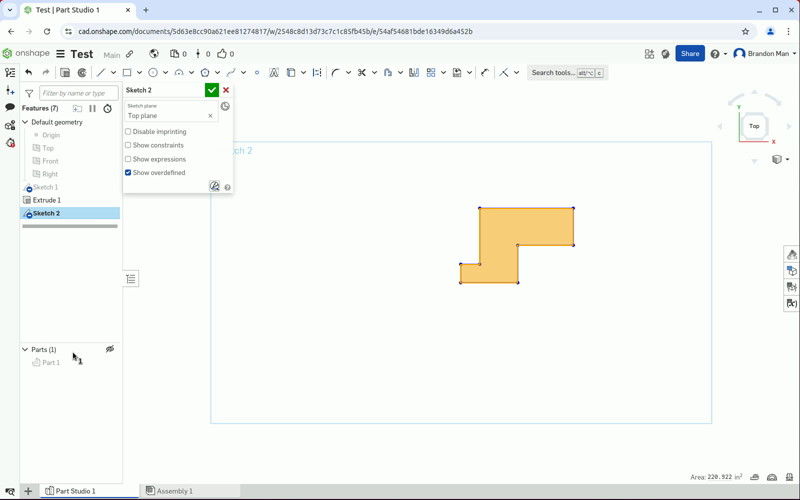
key(shift+y)
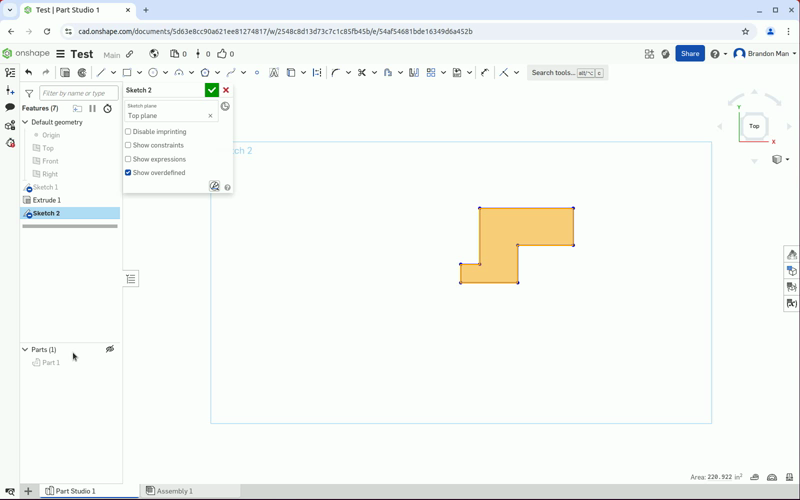
key(shift+e)
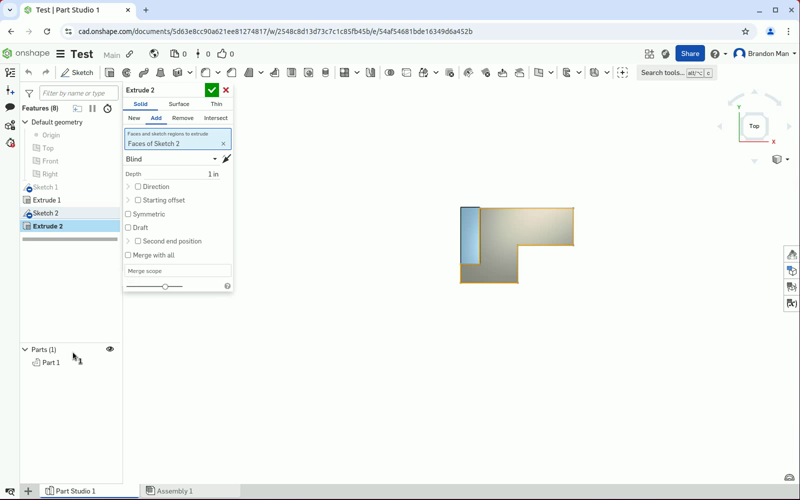
mouse_move(143, 106)
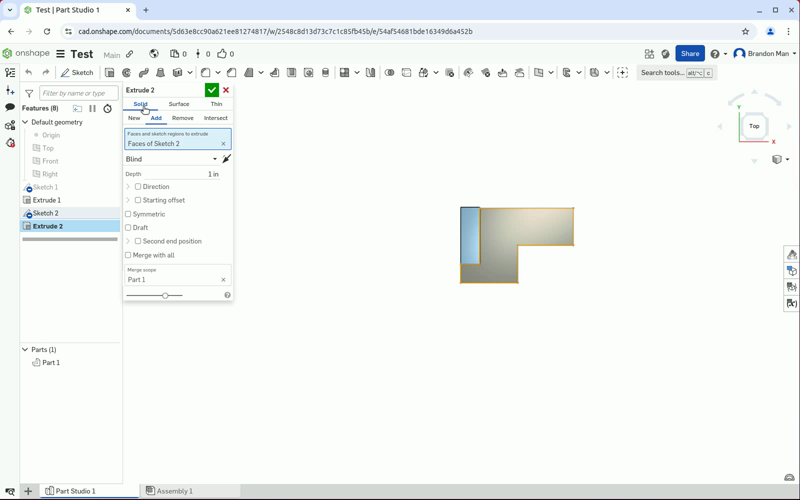
click(143, 106)
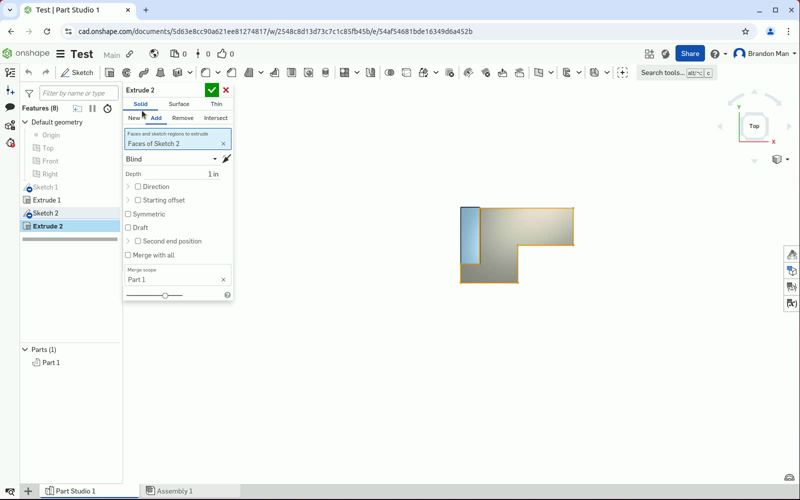
mouse_move(137, 120)
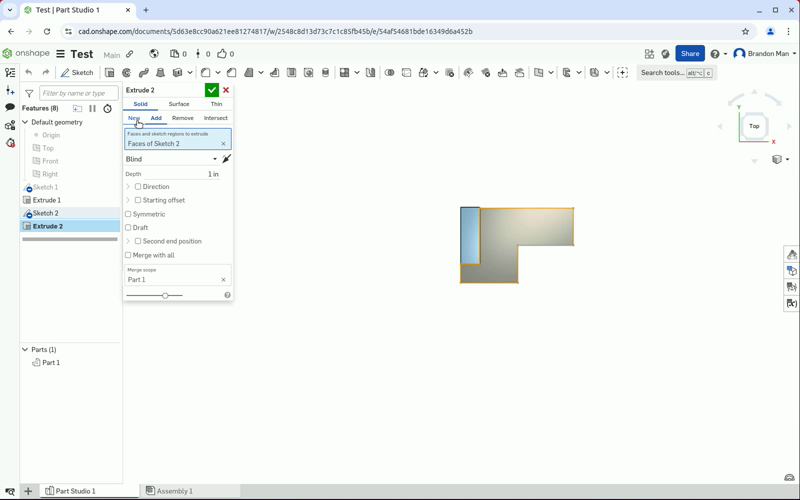
click(137, 120)
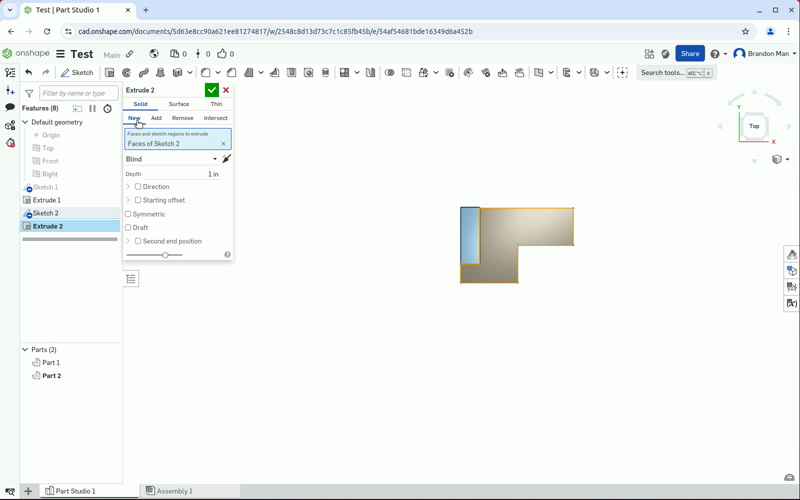
key(tab, 4)
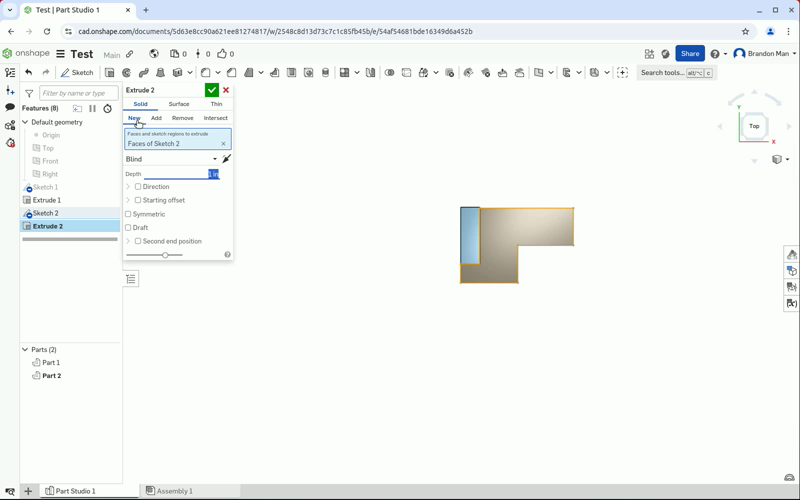
text(7.703)
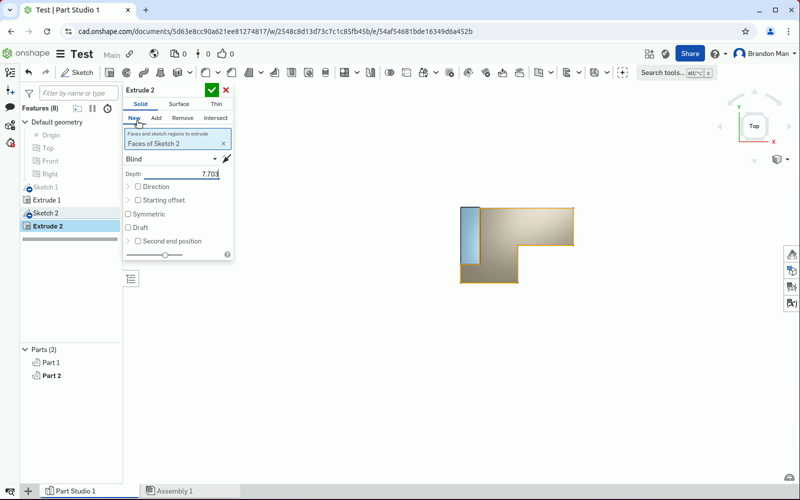
key(enter)
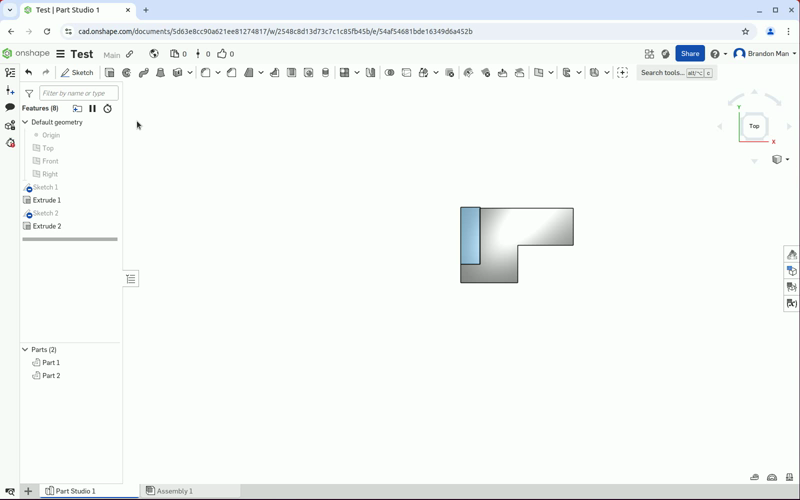
key(shift+h)
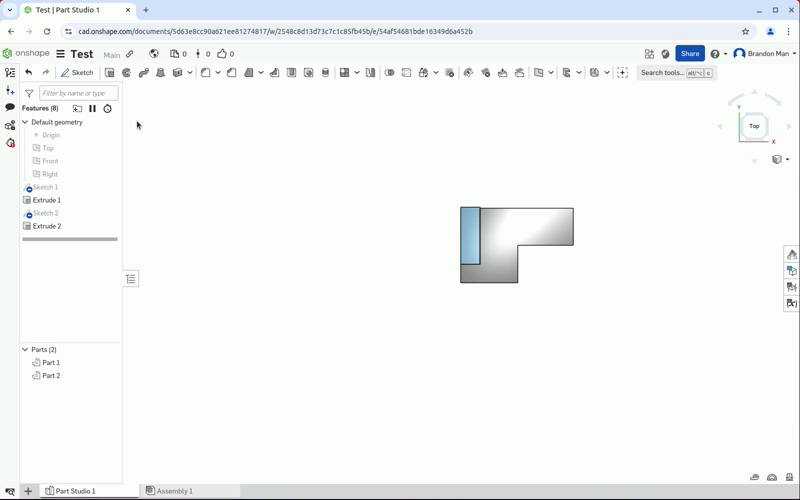
key(shift+h)
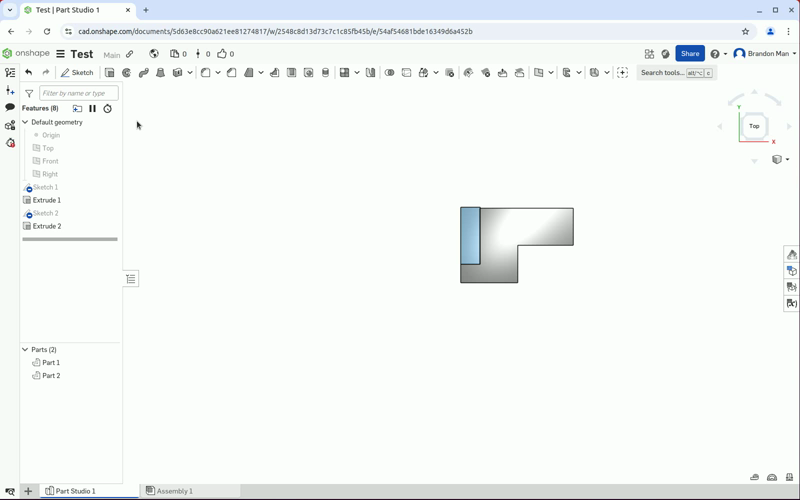
mouse_move(73, 189)
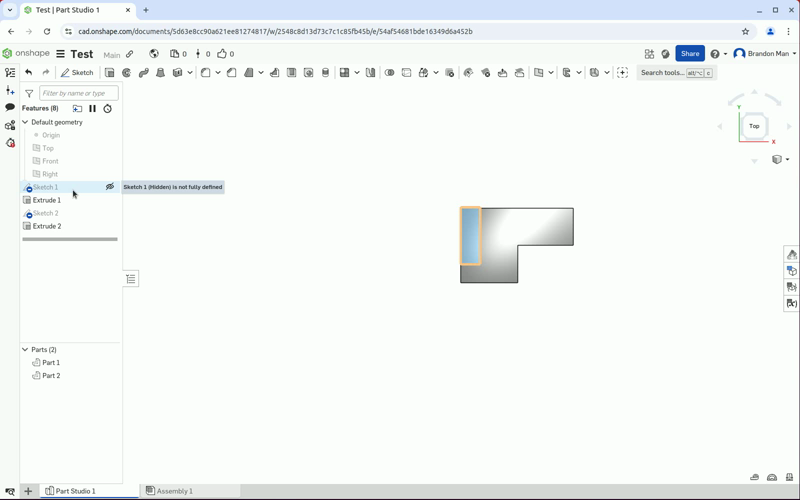
click(73, 189)
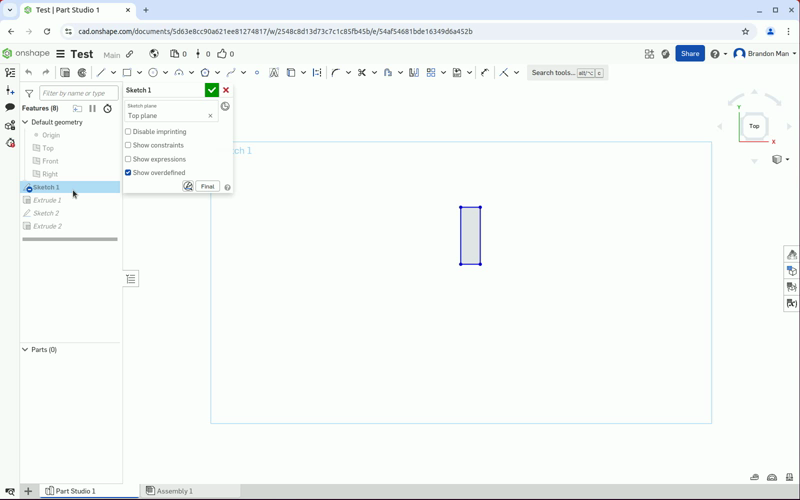
mouse_move(229, 92)
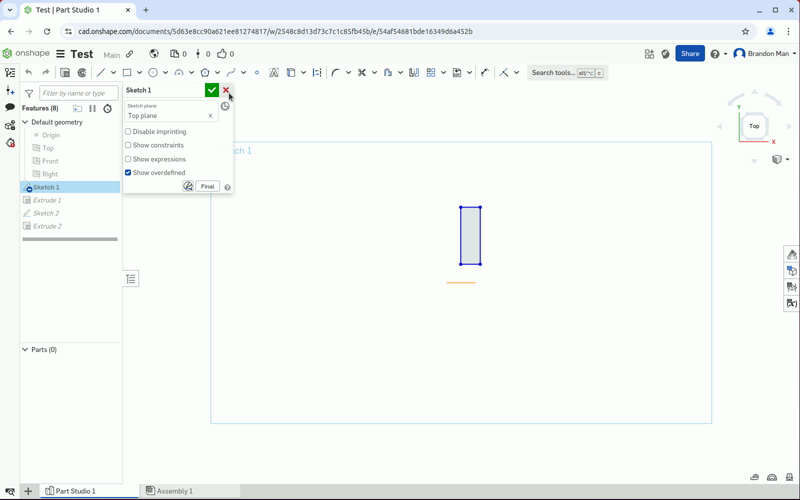
click(229, 92)
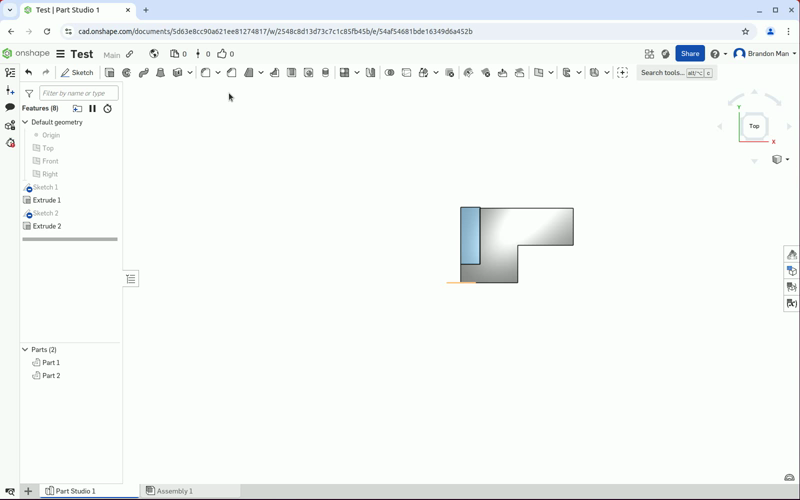
mouse_move(73, 352)
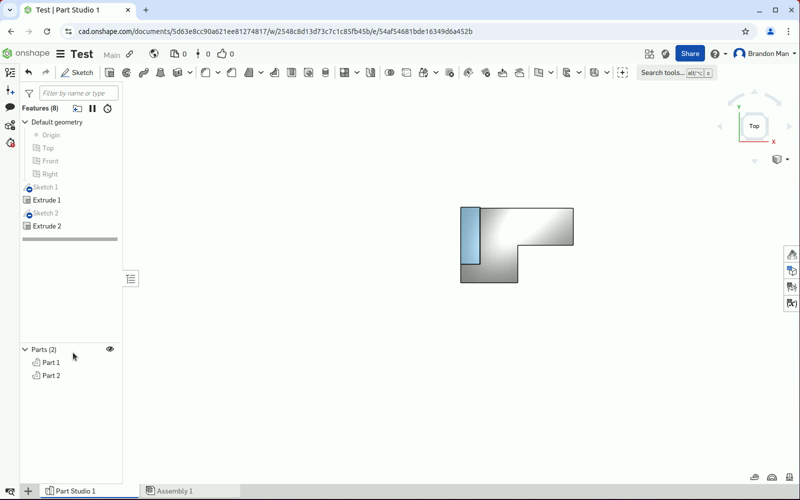
key(y)
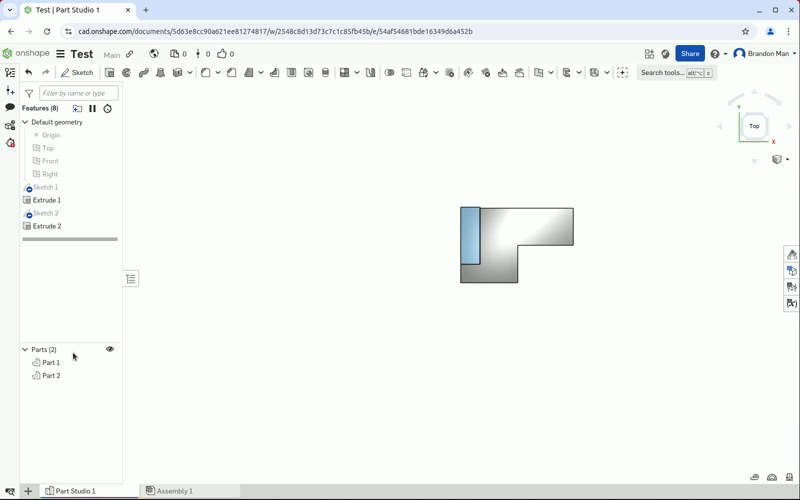
key(shift+p)
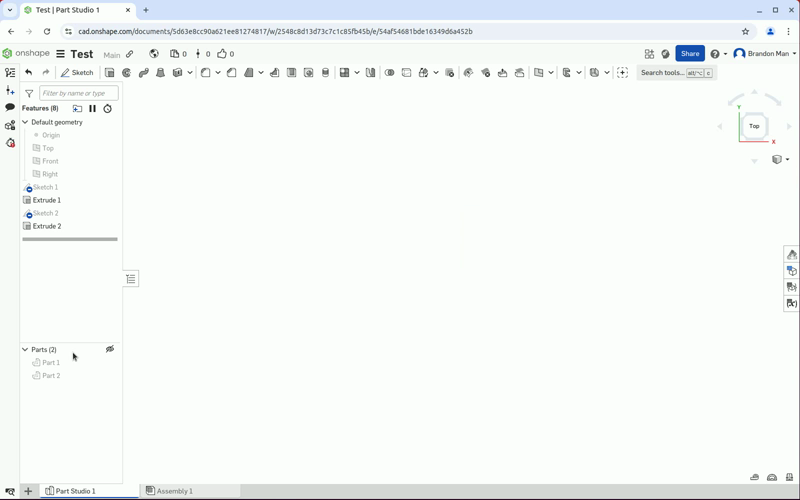
key(space)
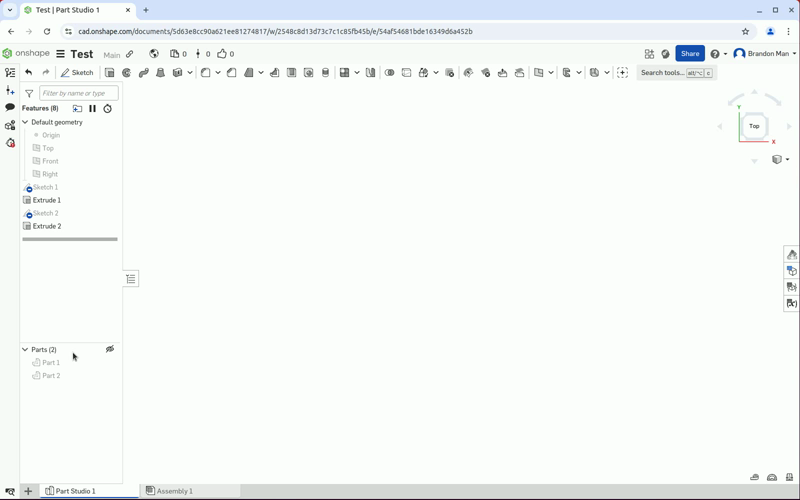
key_down(shift)
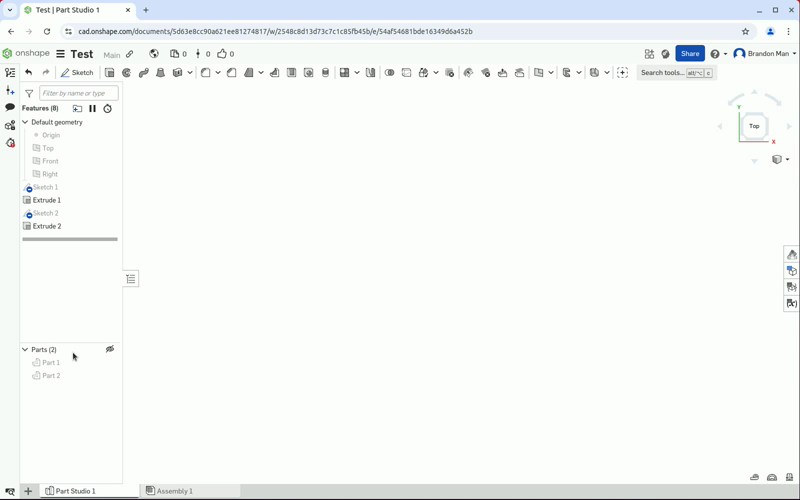
key(up)
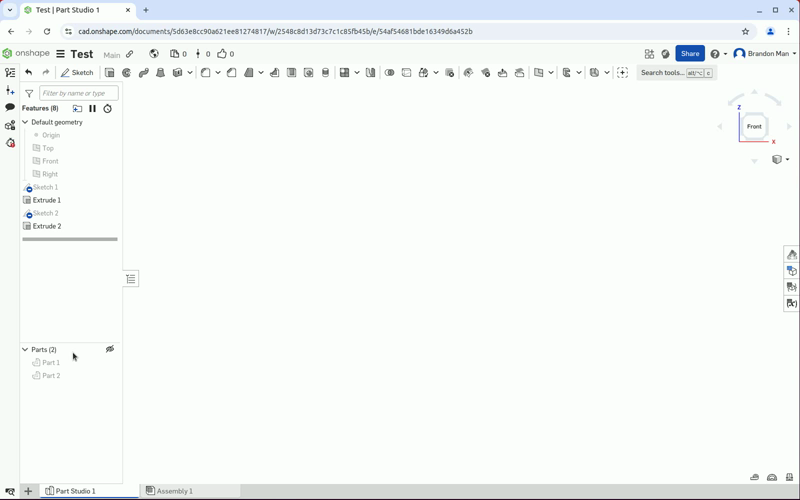
key_up(shift)
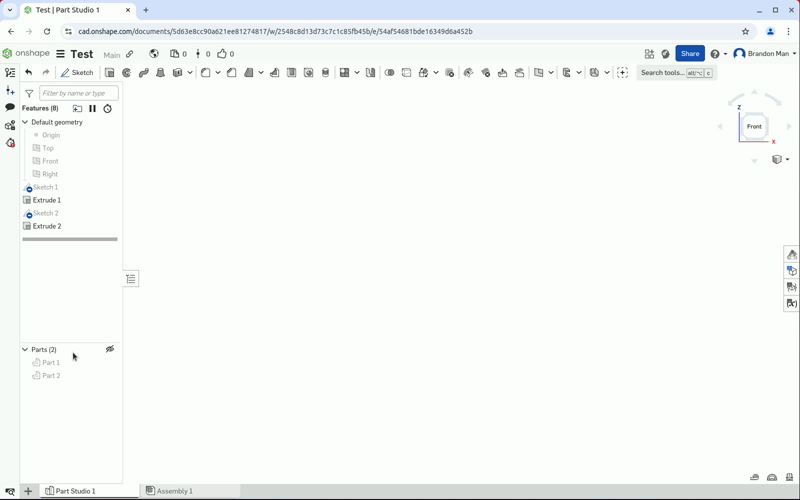
key(space)
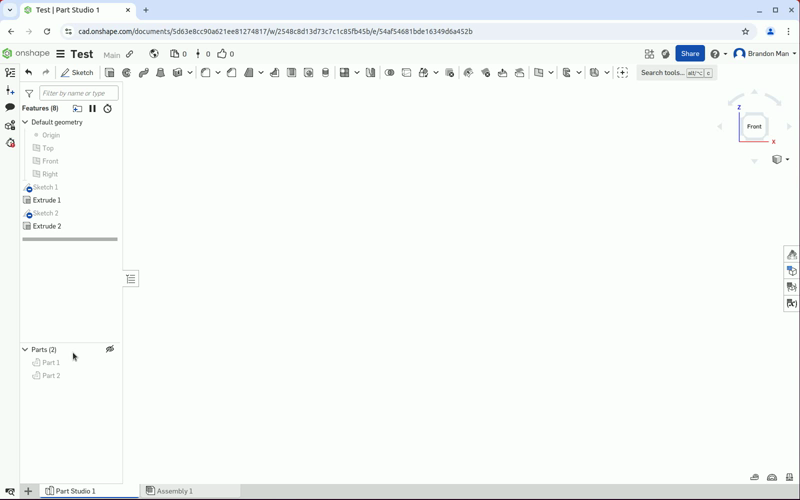
key_down(shift)
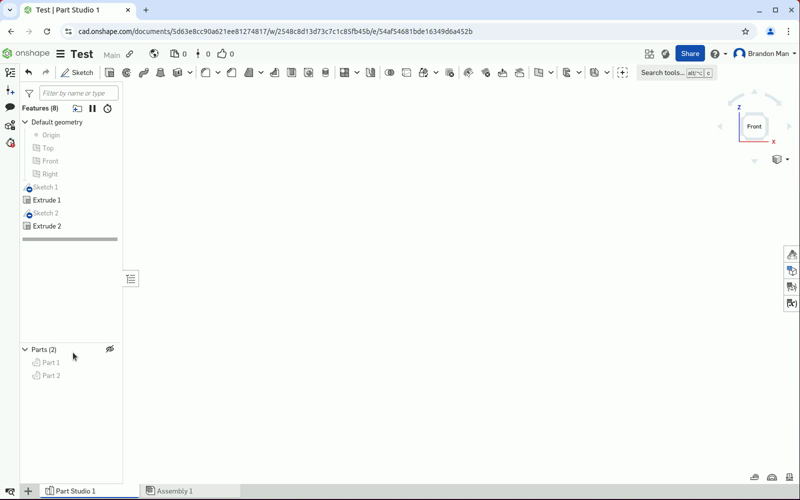
key(left)
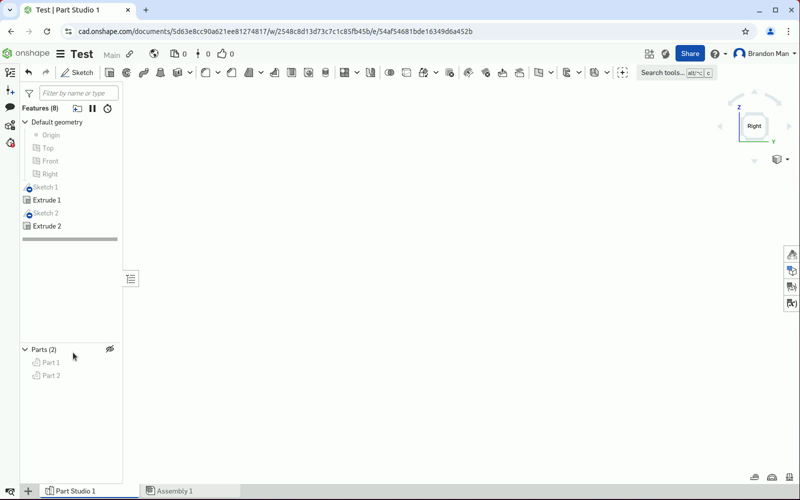
key_up(shift)
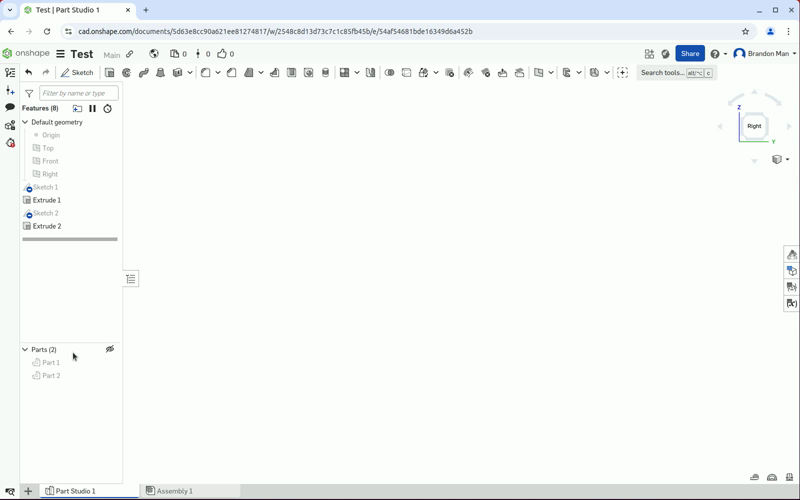
mouse_move(73, 352)
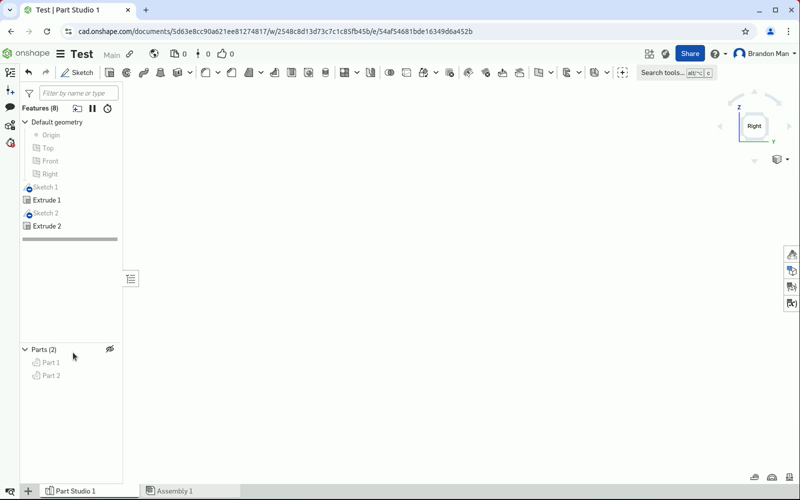
key(shift+y)
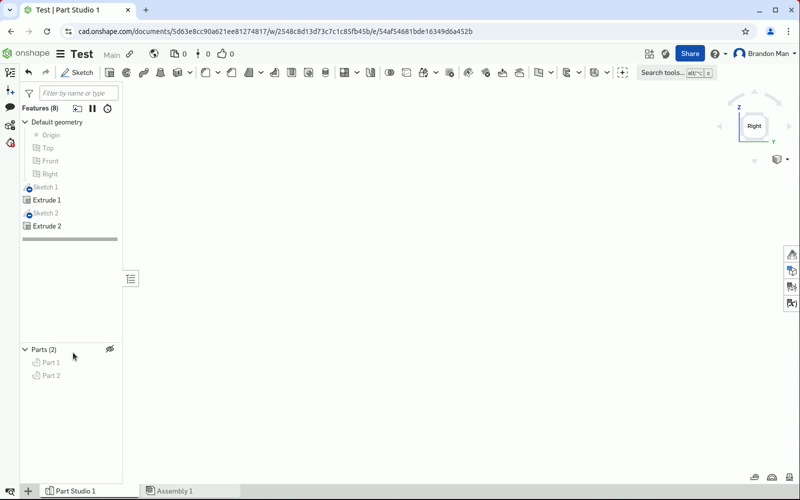
key(shift+s)
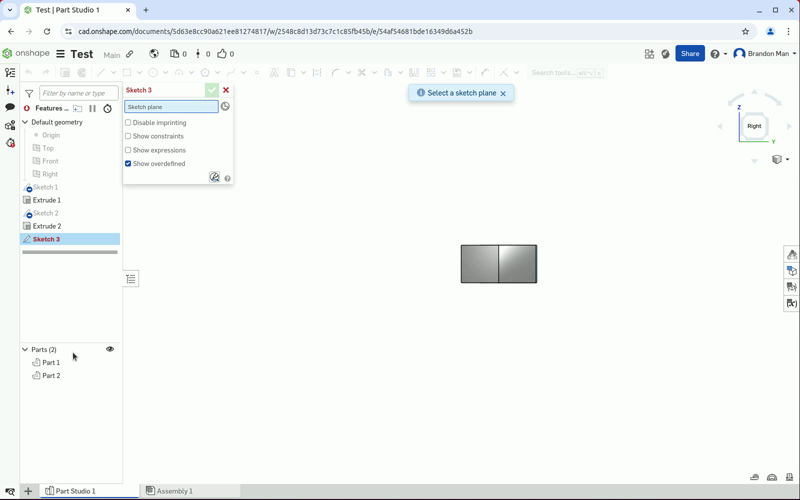
mouse_move(73, 176)
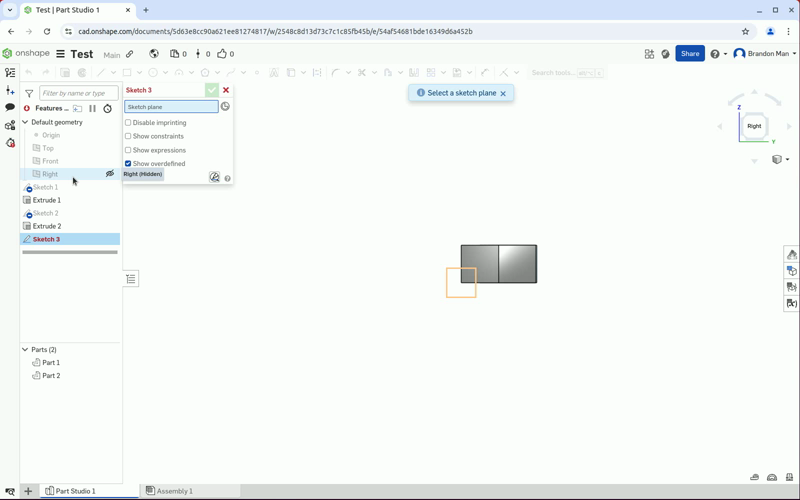
click(73, 176)
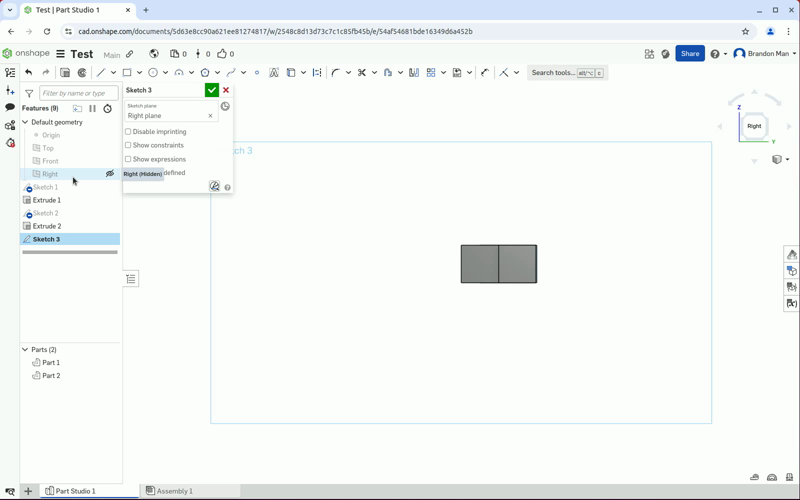
mouse_move(73, 352)
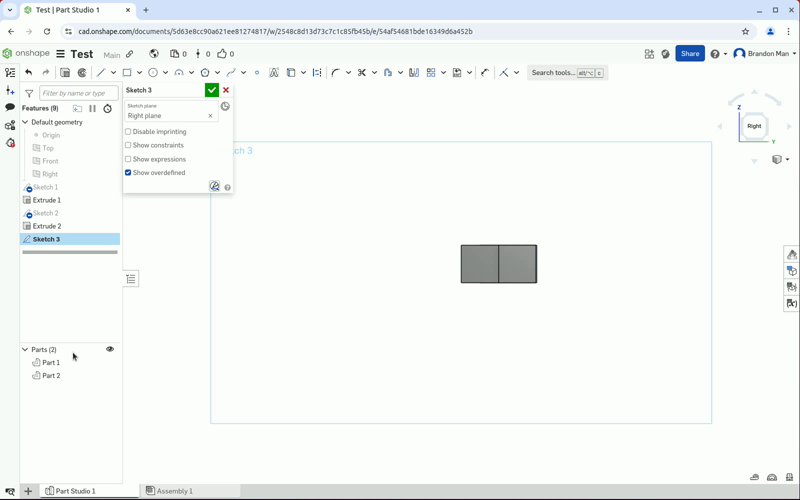
key(y)
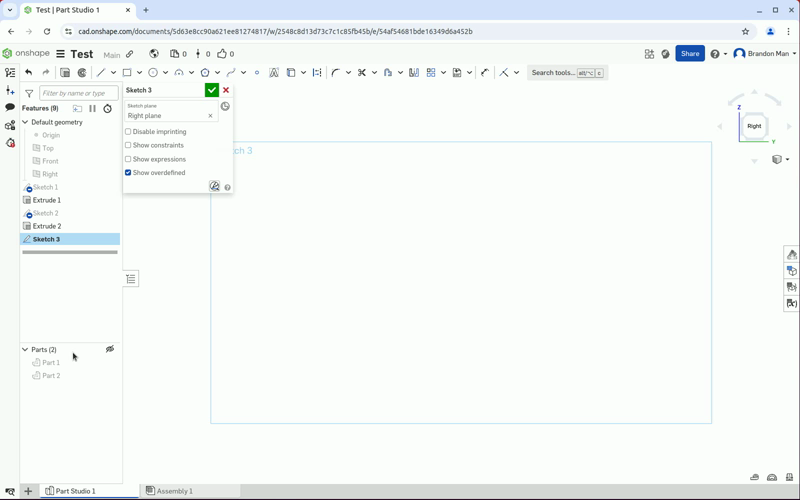
key(l)
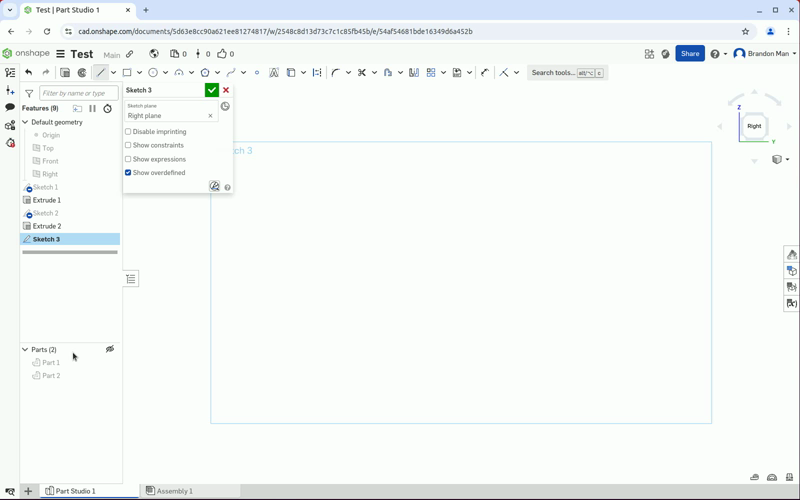
key_down(shift)
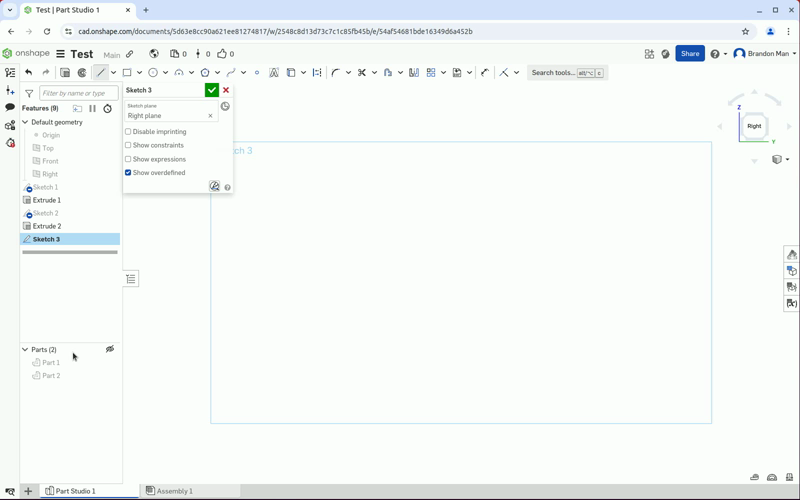
mouse_move(479, 282)
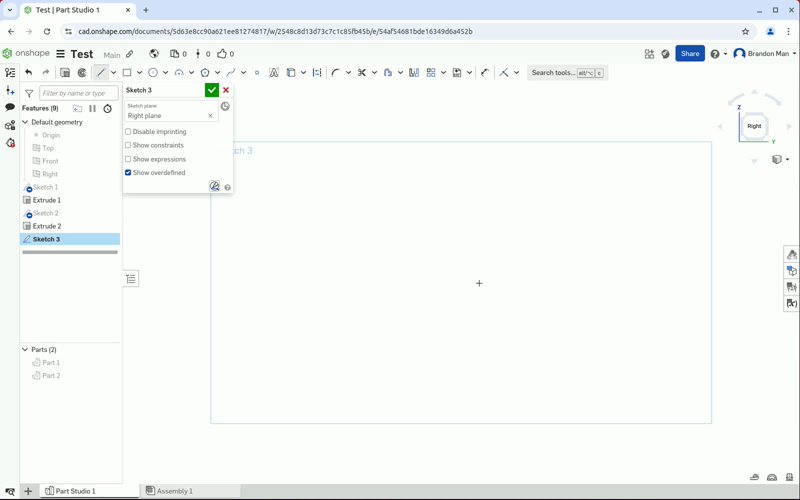
click(479, 282)
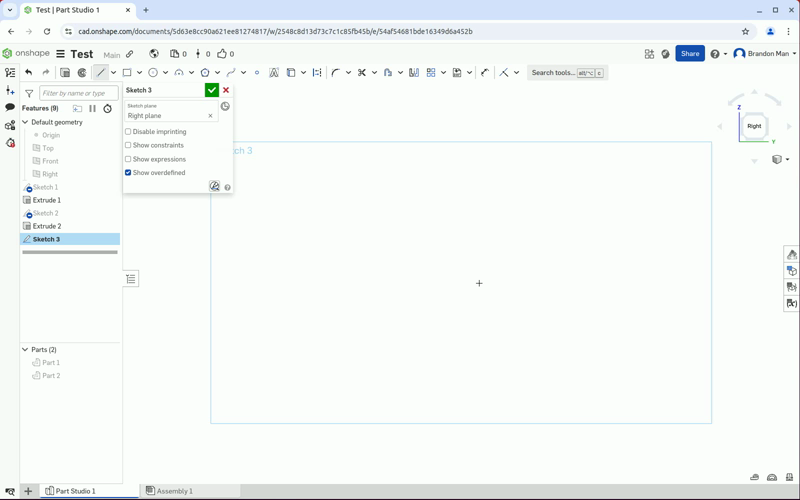
key_up(shift)
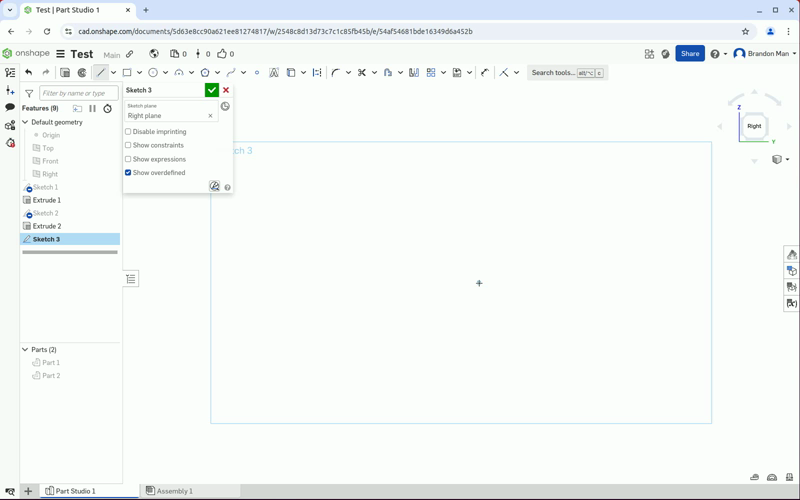
key_down(shift)
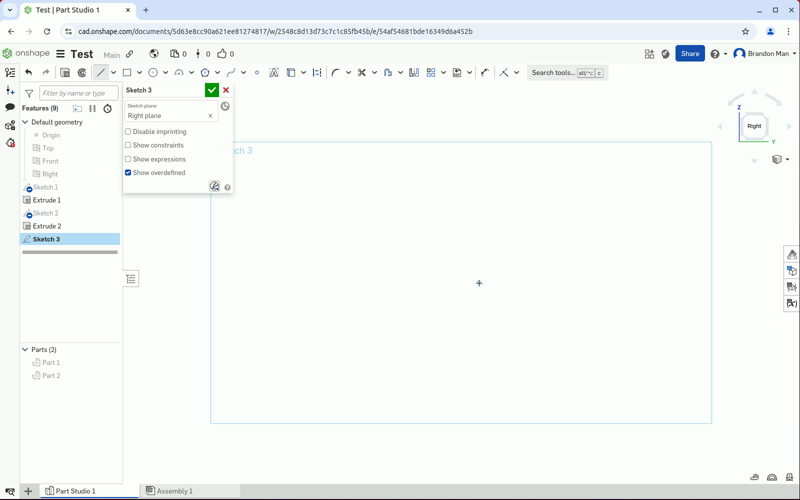
mouse_move(509, 282)
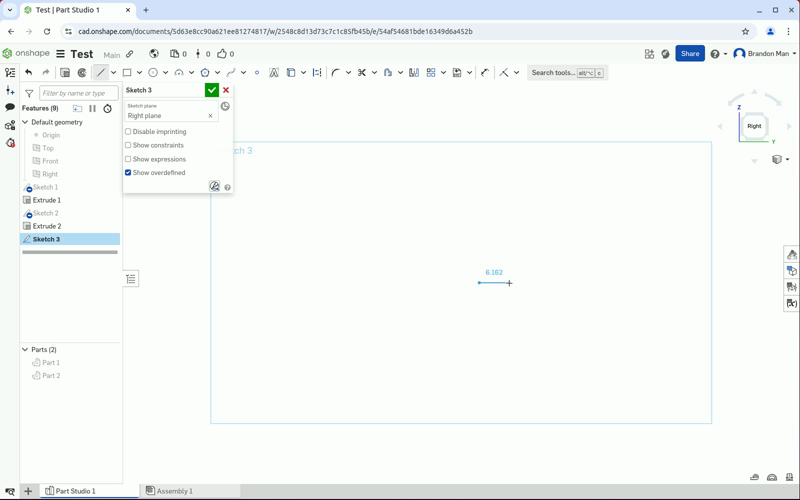
mouse_move(535, 282)
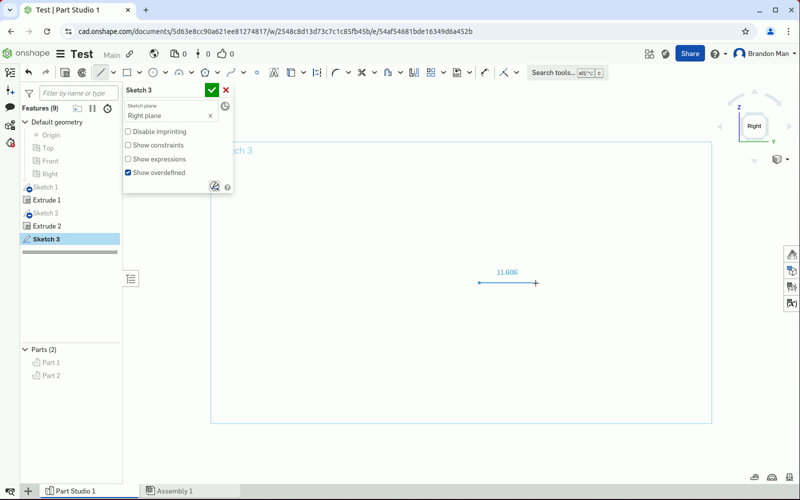
click(535, 282)
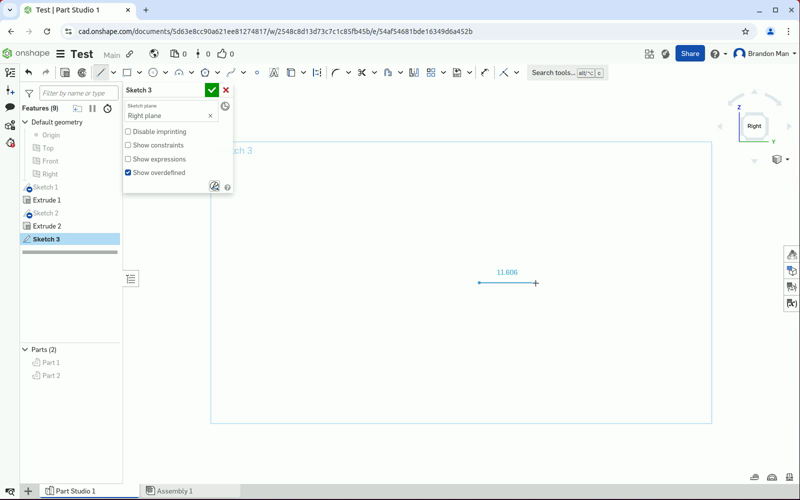
key_up(shift)
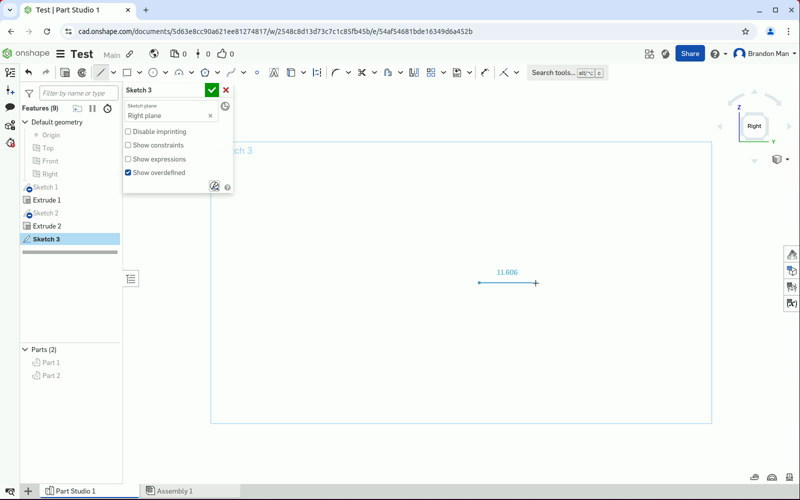
key_down(shift)
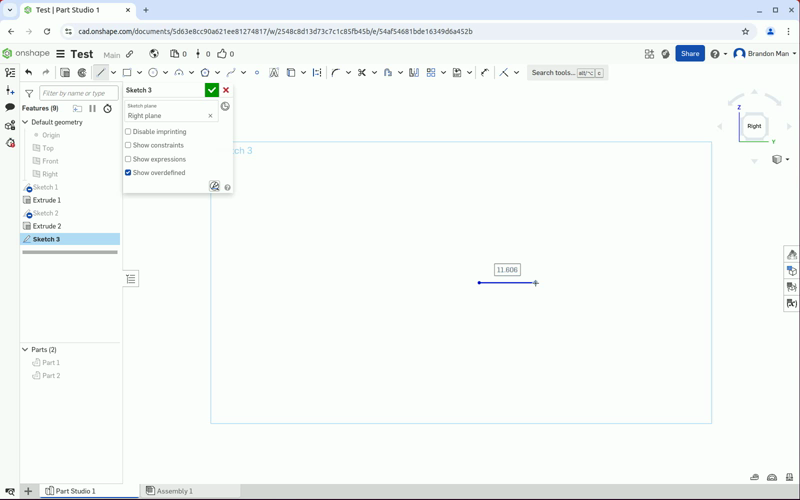
mouse_move(535, 207)
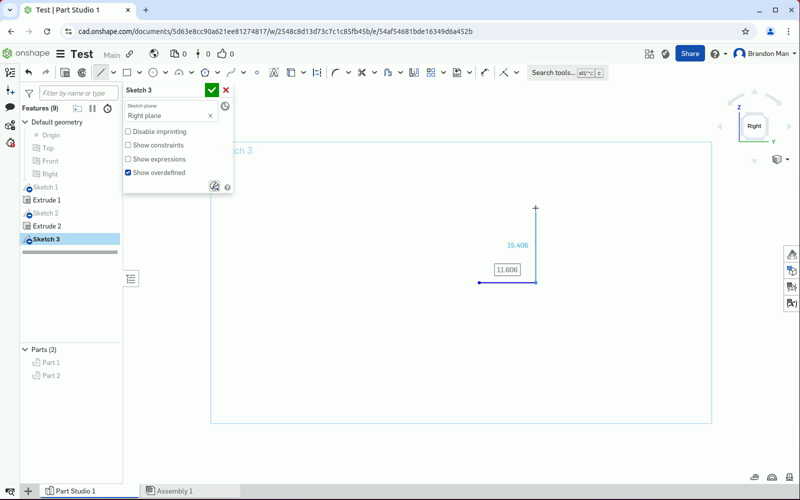
click(535, 207)
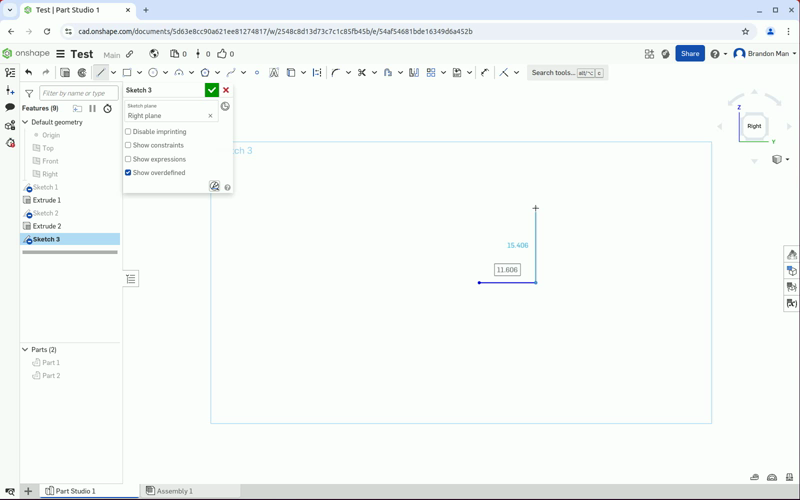
key_up(shift)
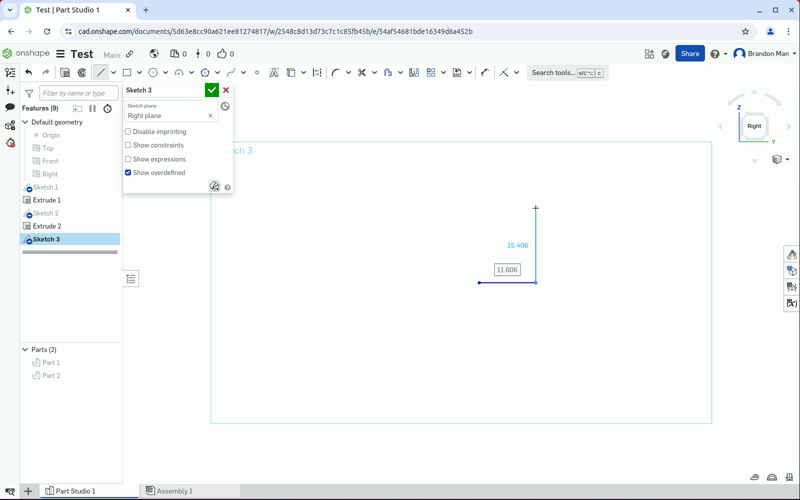
key_down(shift)
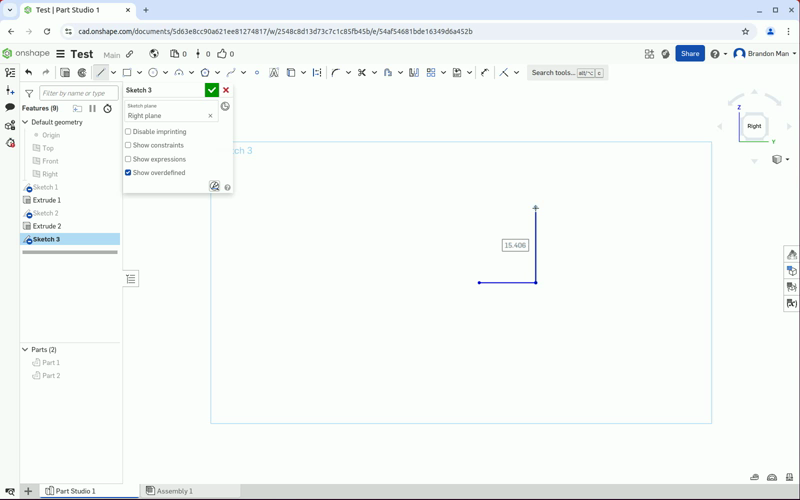
mouse_move(565, 207)
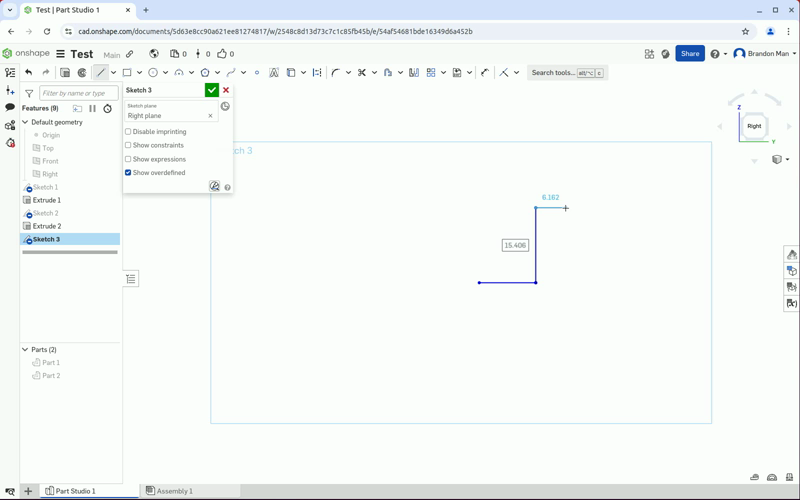
mouse_move(479, 207)
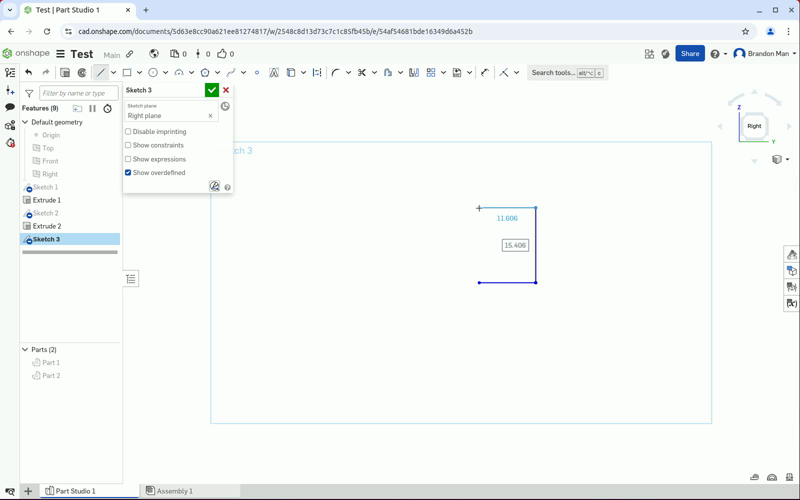
click(479, 207)
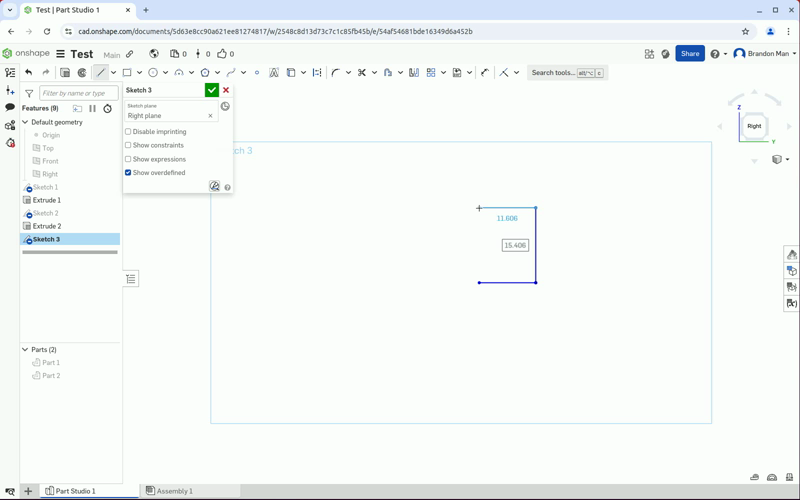
key_up(shift)
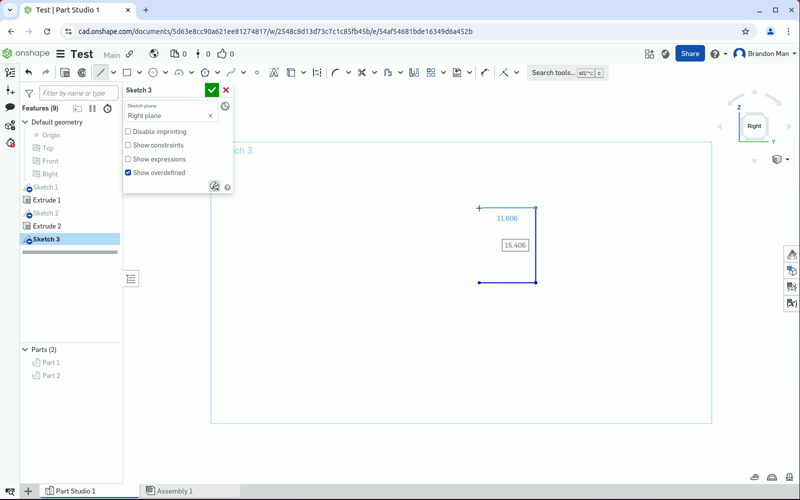
key_down(shift)
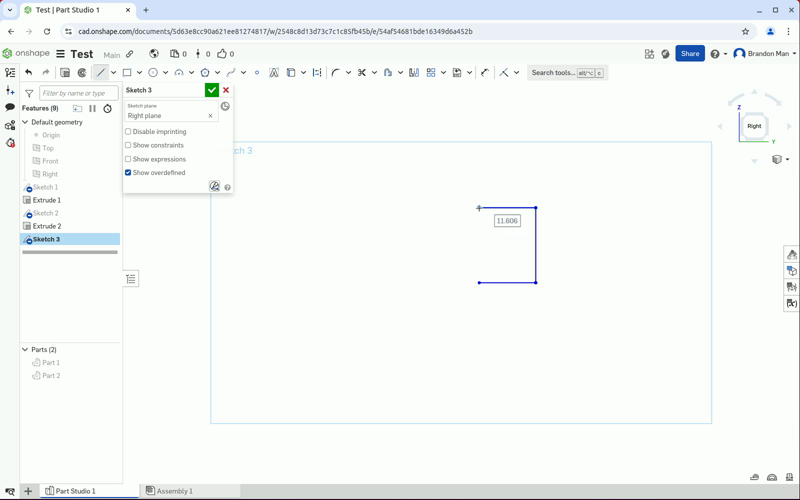
mouse_move(479, 282)
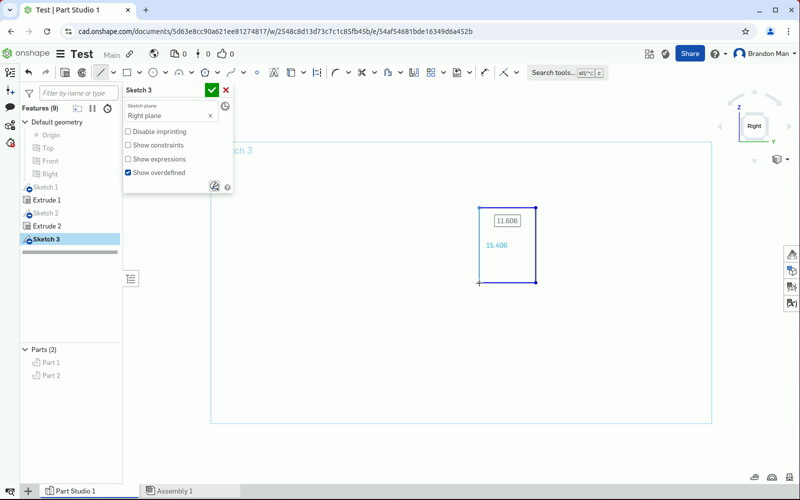
key_up(shift)
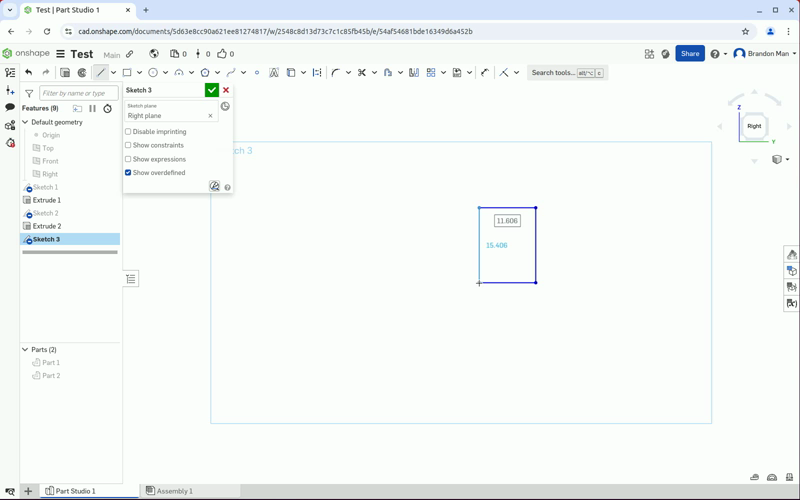
click(479, 282)
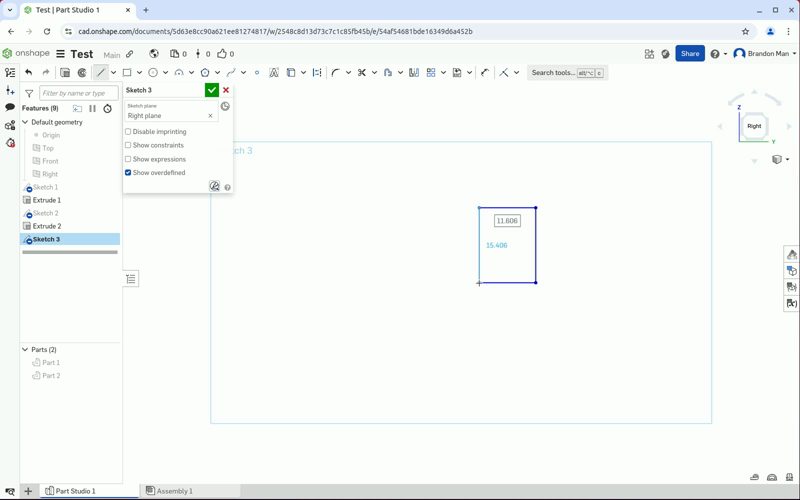
key(esc)
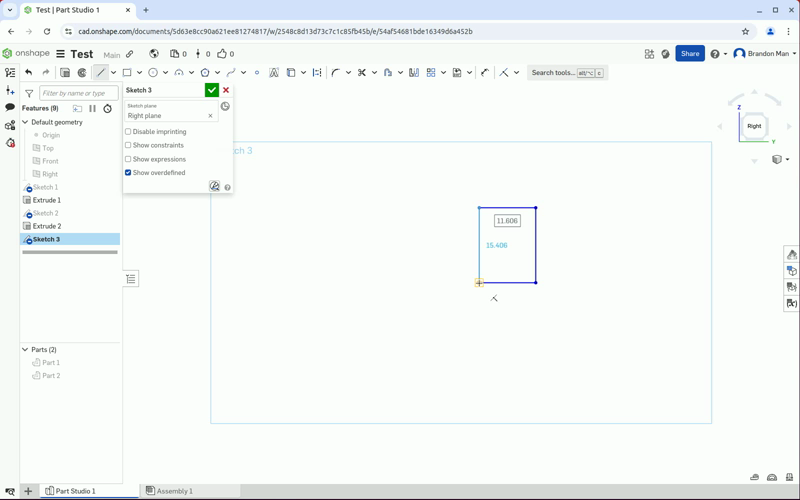
mouse_move(520, 242)
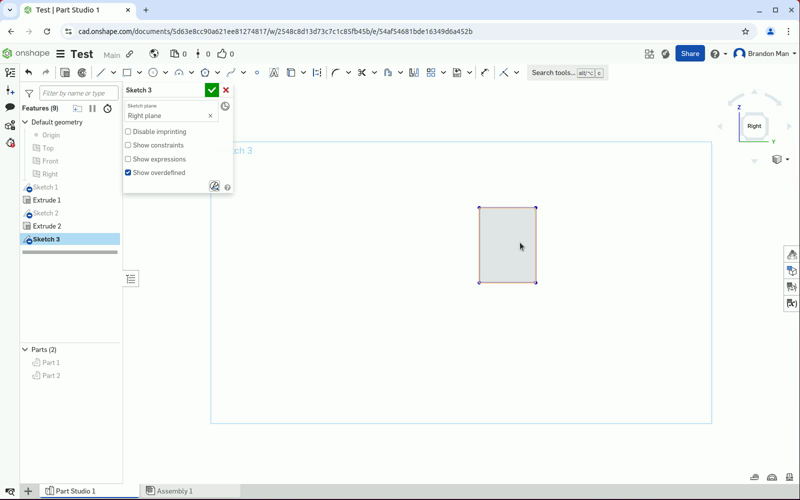
click(520, 242)
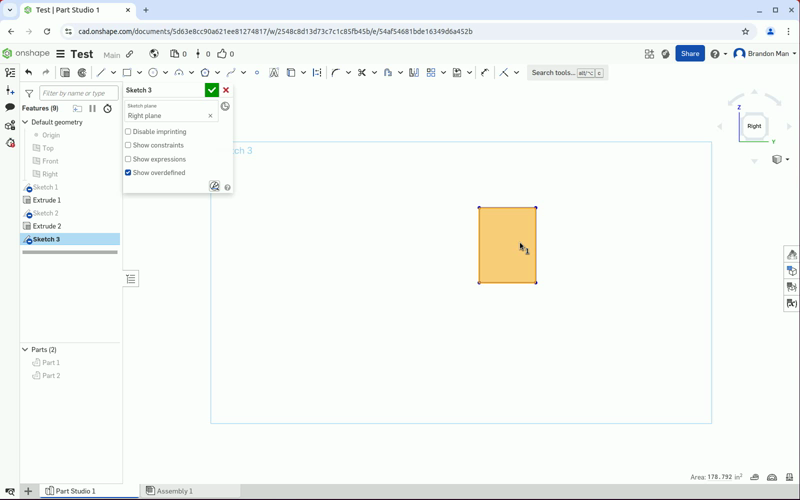
mouse_move(73, 352)
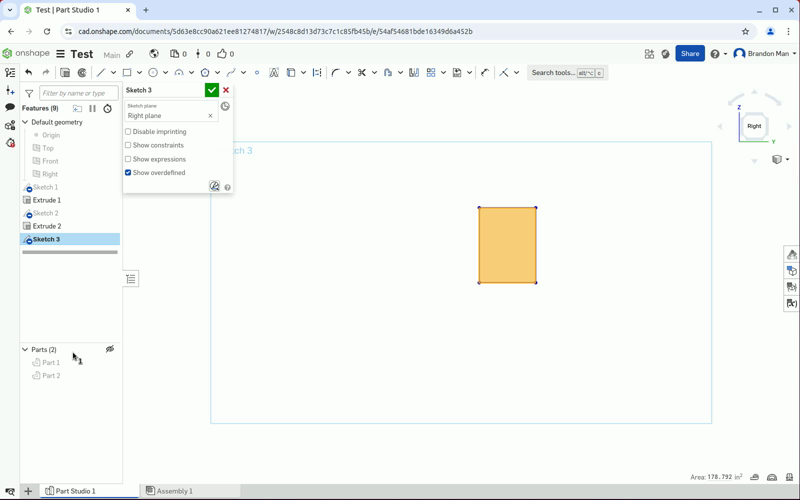
key(shift+y)
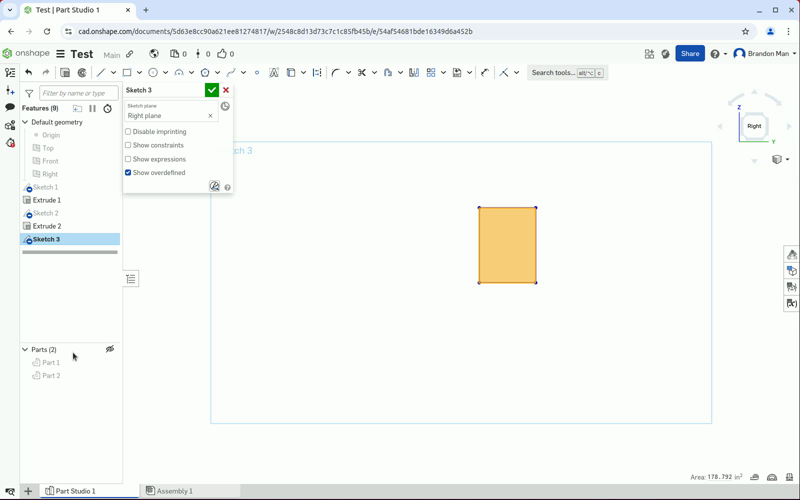
key(shift+e)
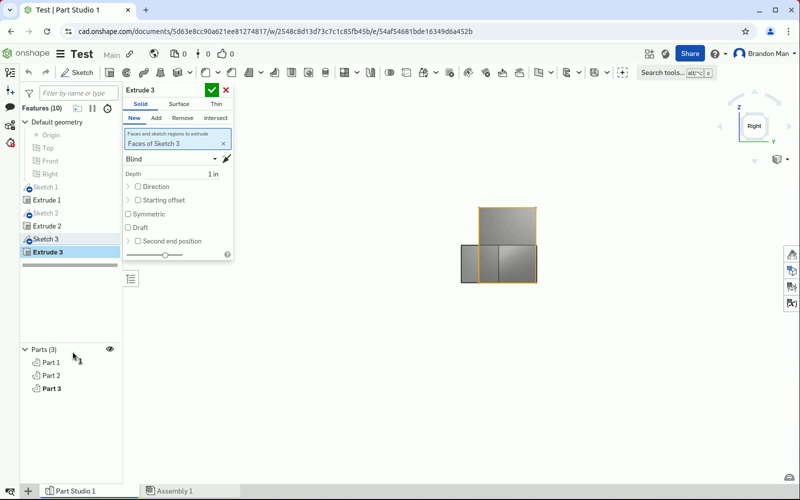
mouse_move(143, 106)
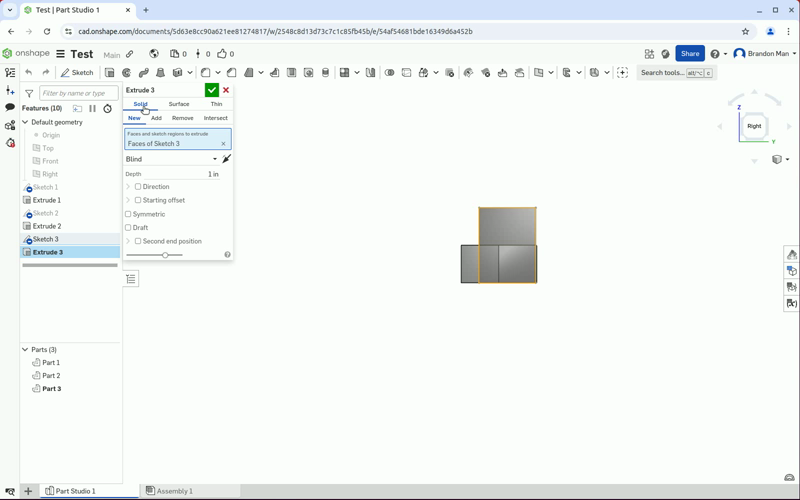
click(143, 106)
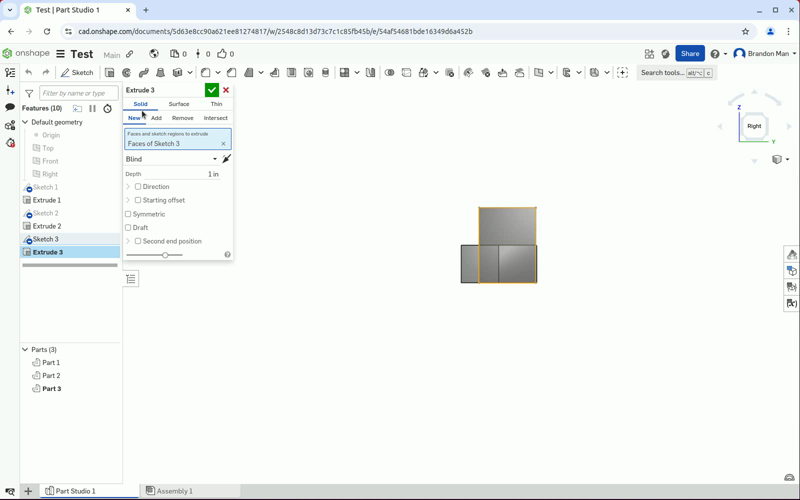
mouse_move(137, 120)
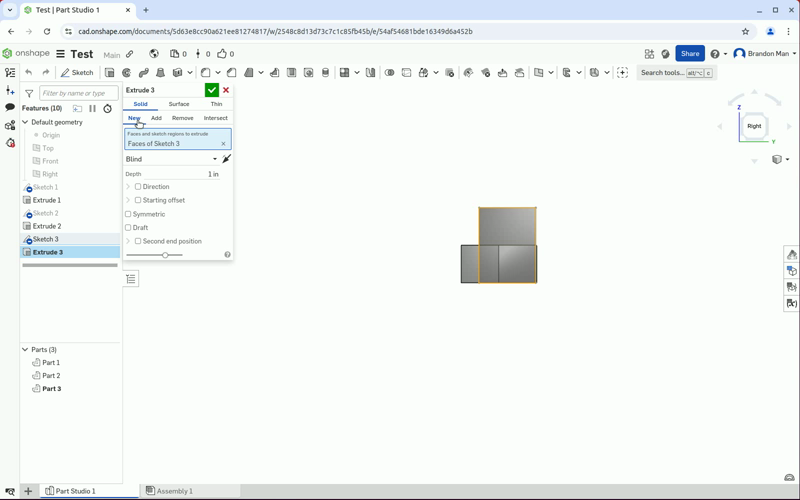
click(137, 120)
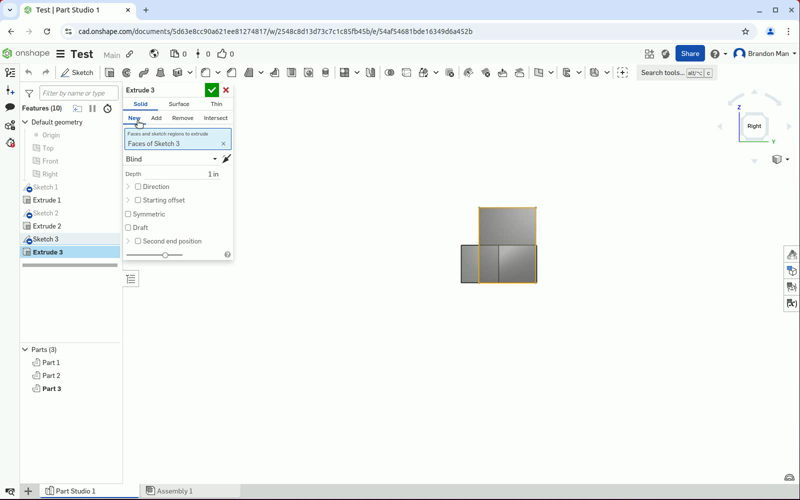
key(tab, 4)
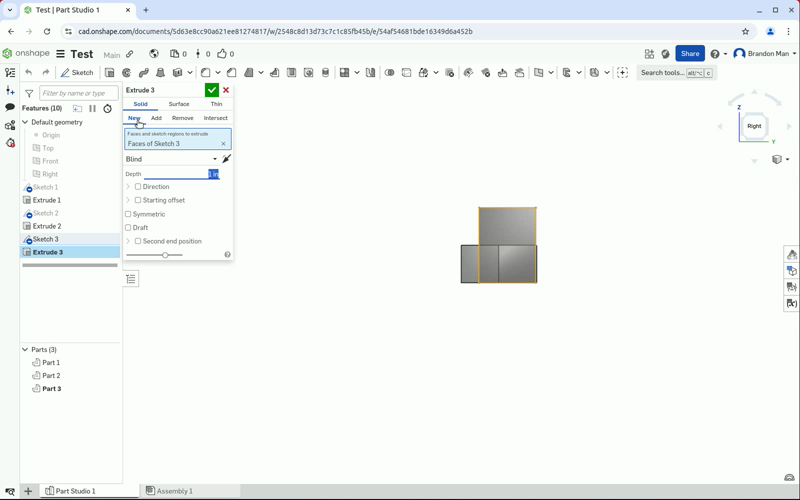
text(3.851)
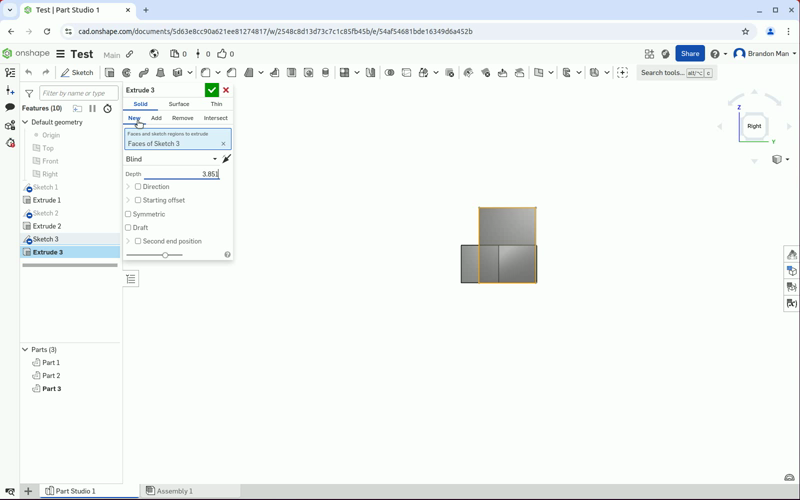
key(enter)
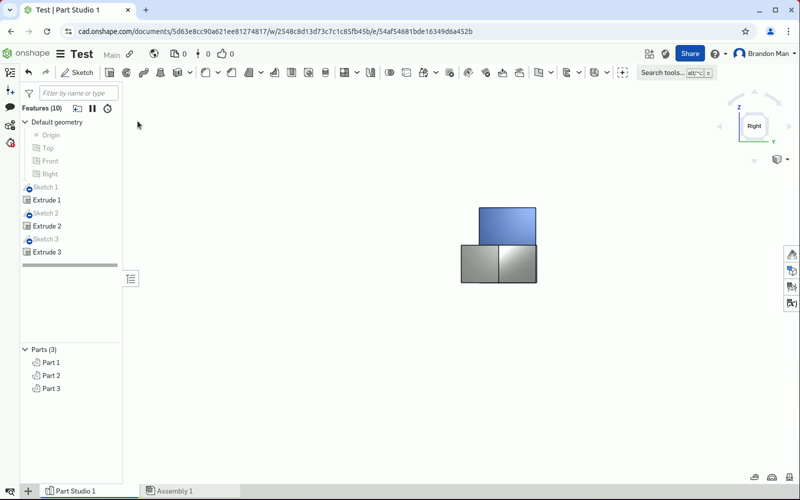
key(shift+h)
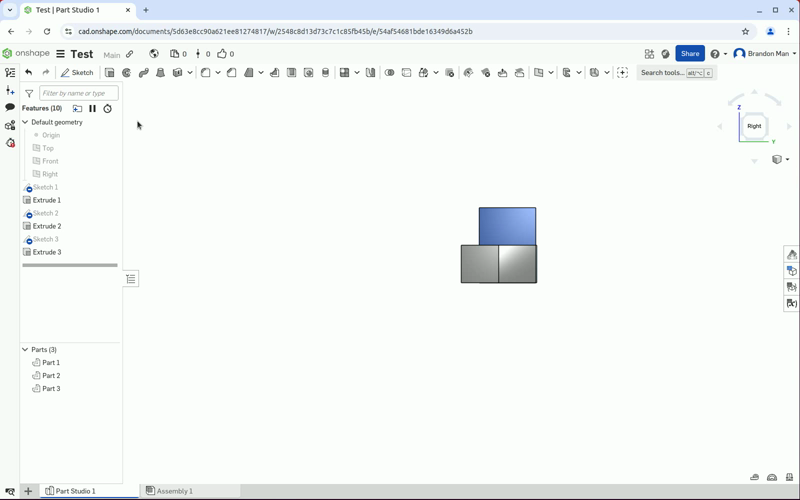
key(shift+h)
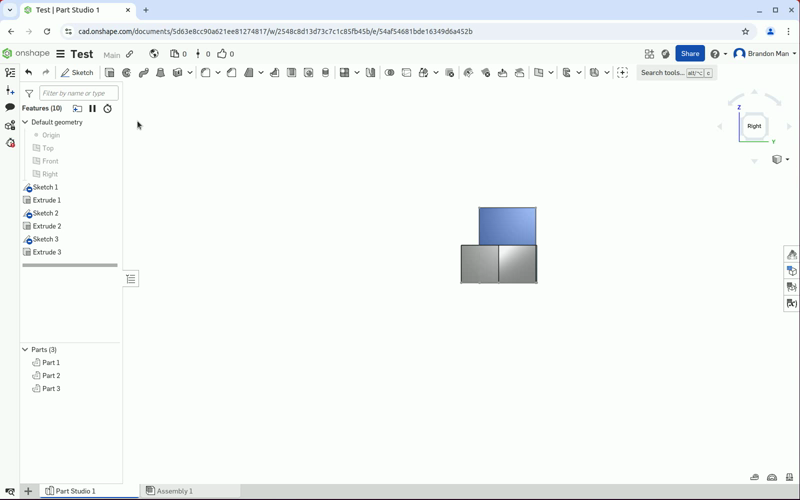
key(shift+7)
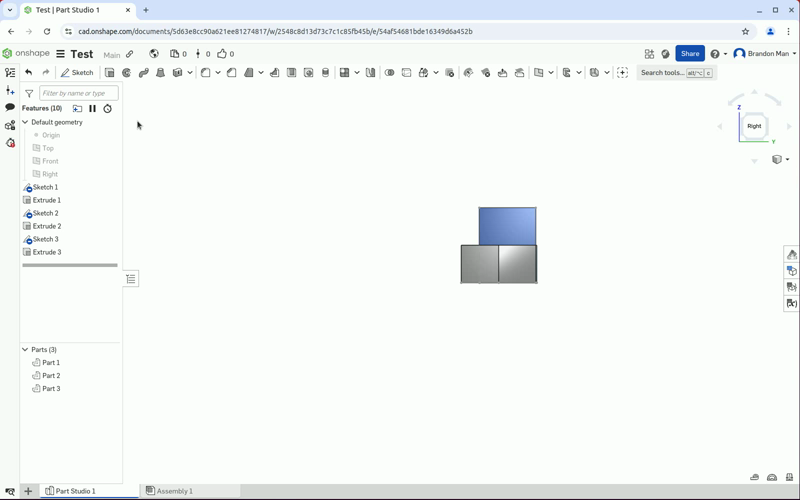
key(right, 2)
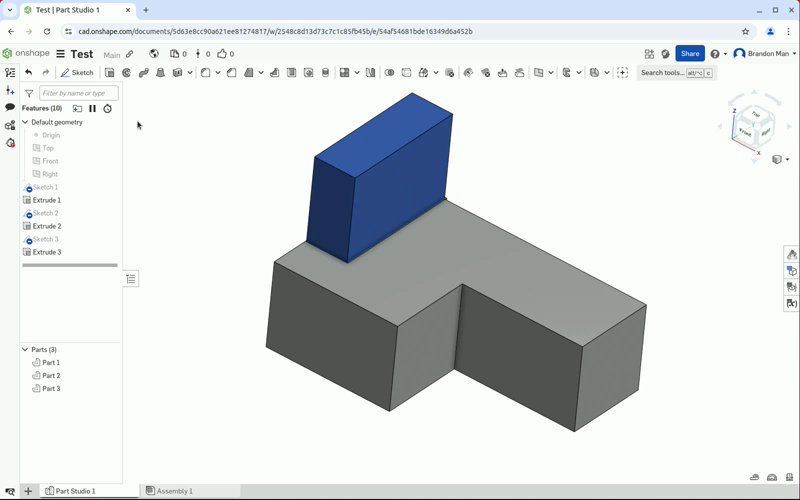
key(down, 2)
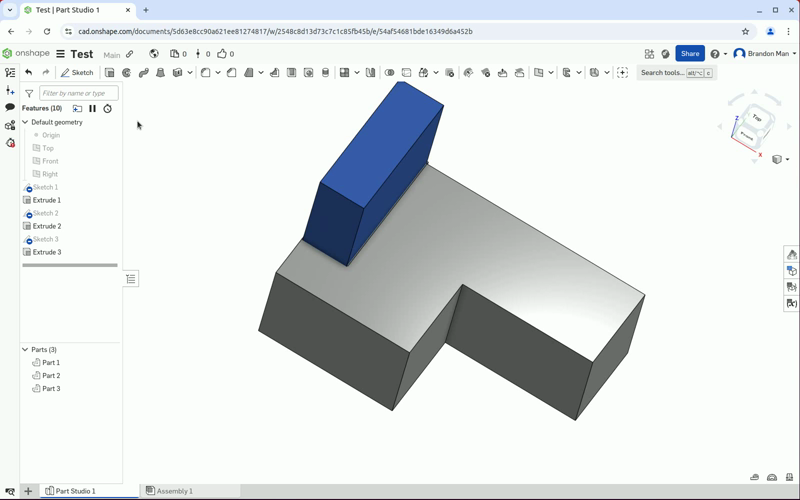
key(up, 2)
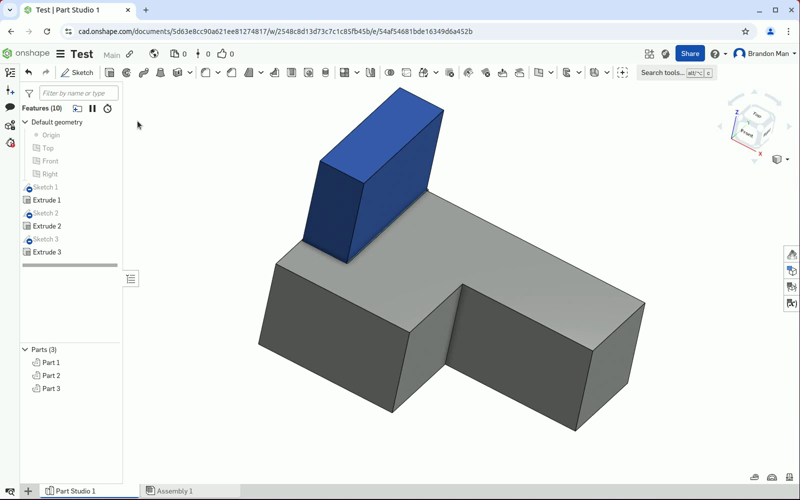
key(left, 2)
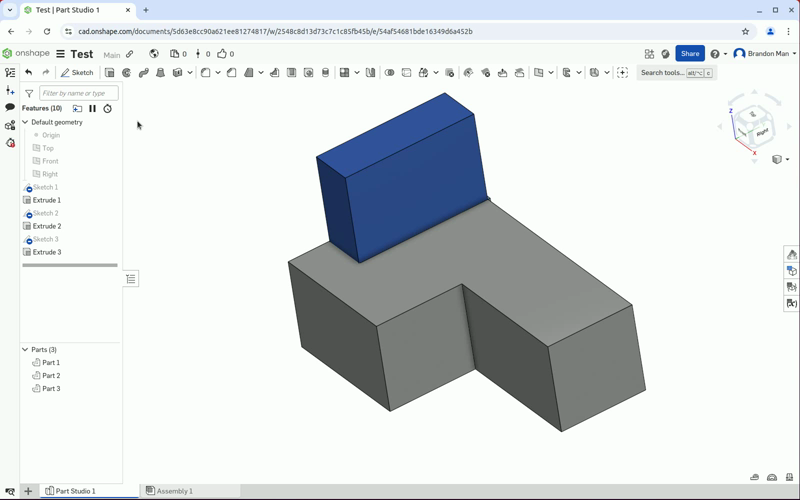
mouse_move(73, 189)
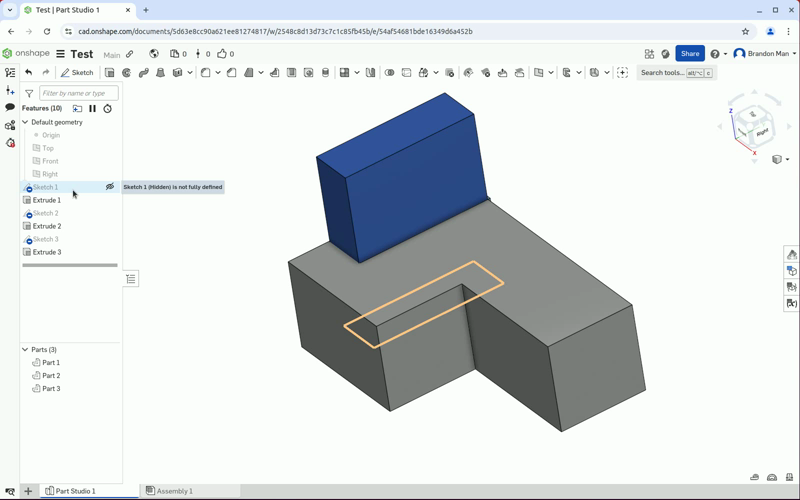
click(73, 189)